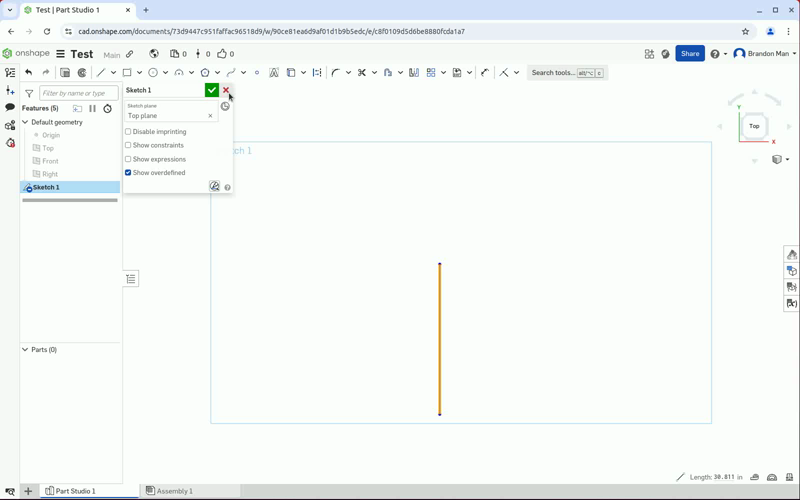
key(shift+h)
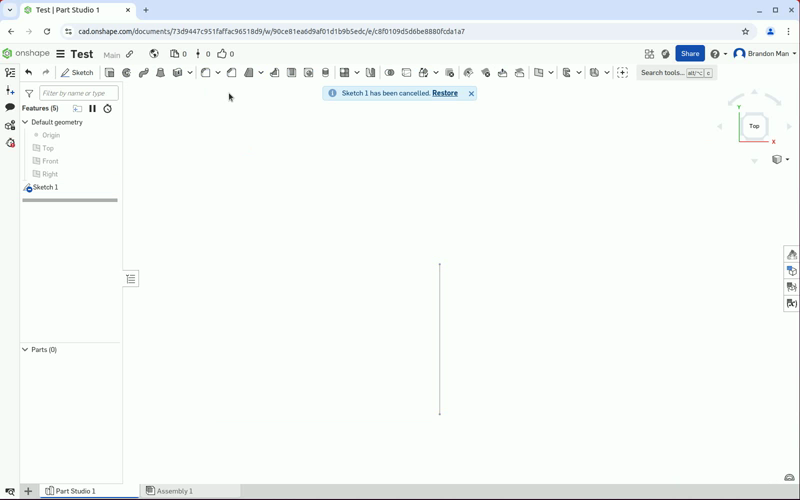
key(shift+s)
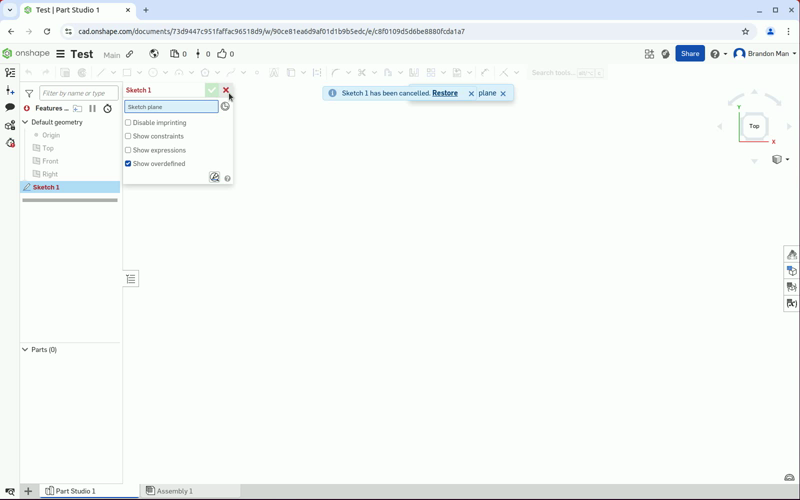
mouse_move(73, 150)
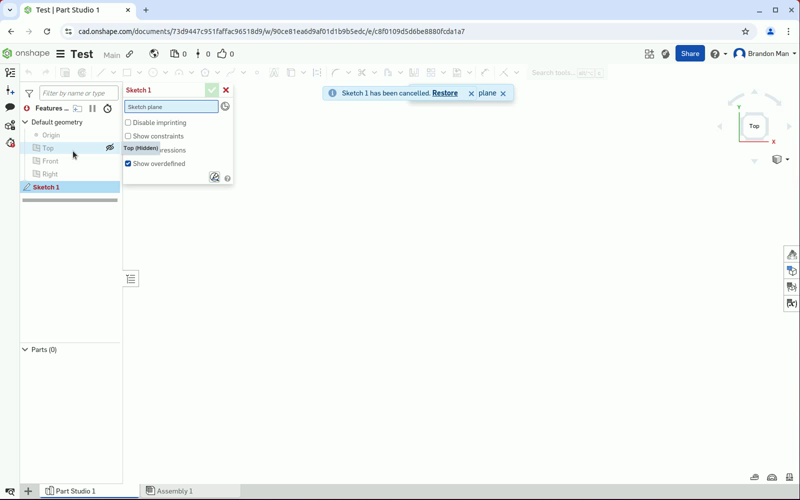
click(73, 150)
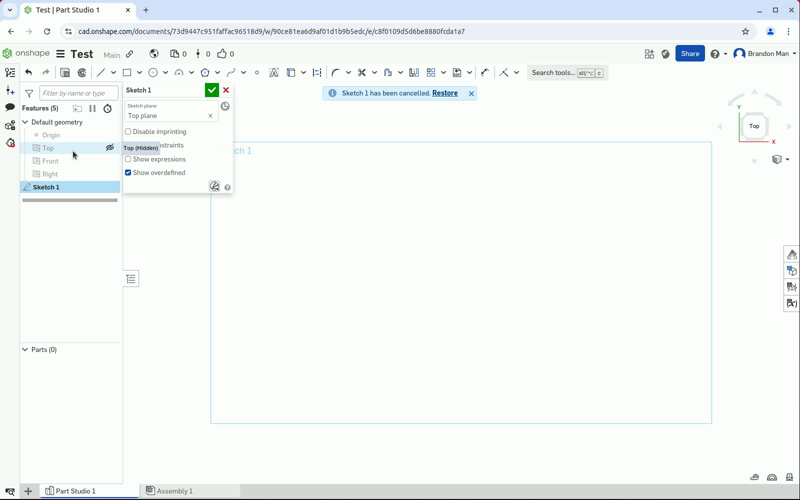
mouse_move(73, 352)
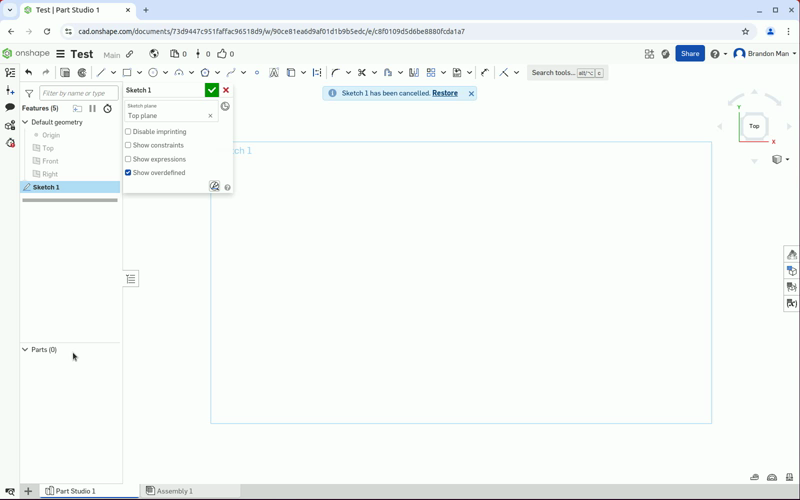
key(y)
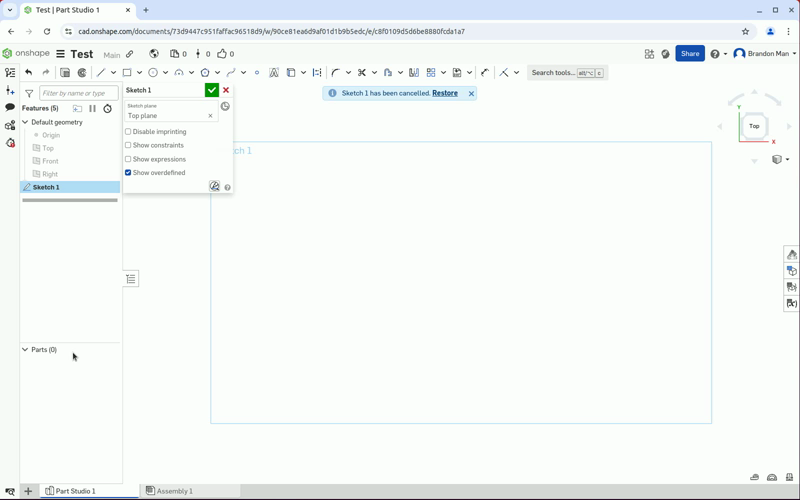
key(c)
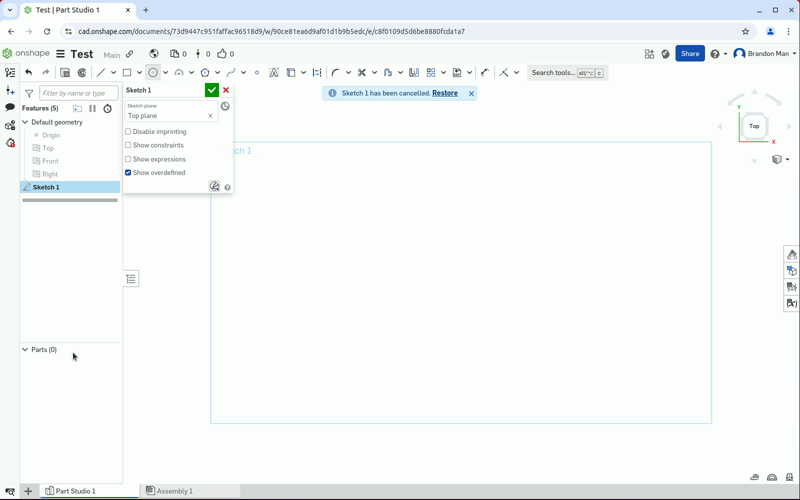
key_down(shift)
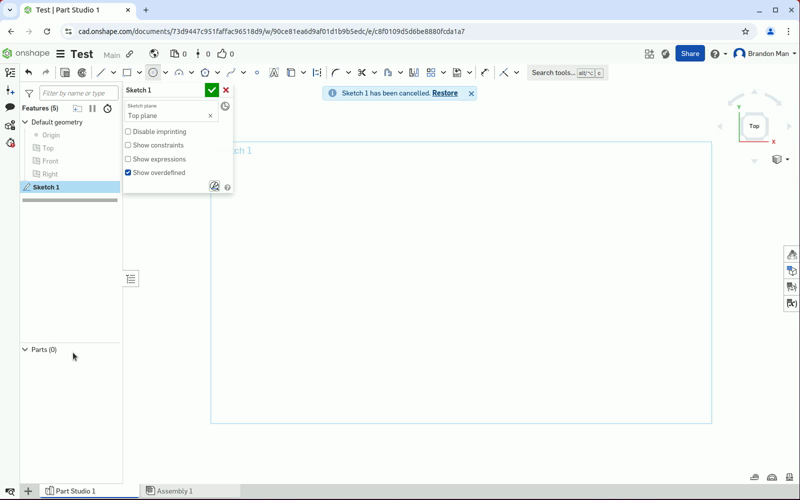
mouse_move(460, 282)
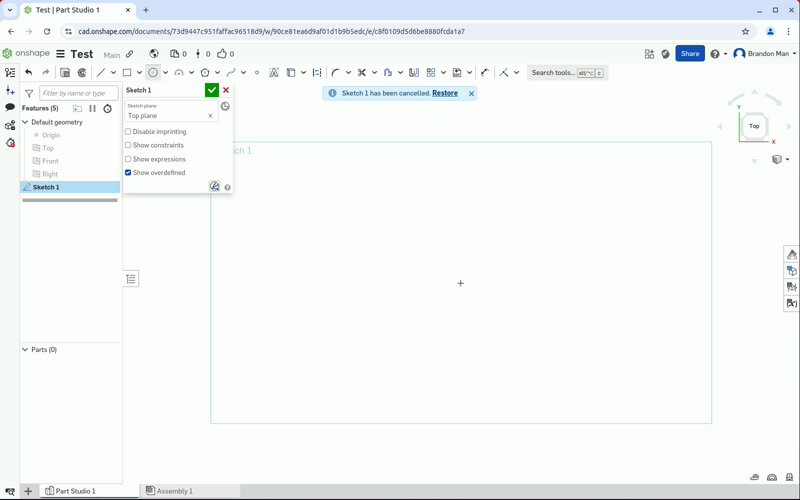
click(460, 282)
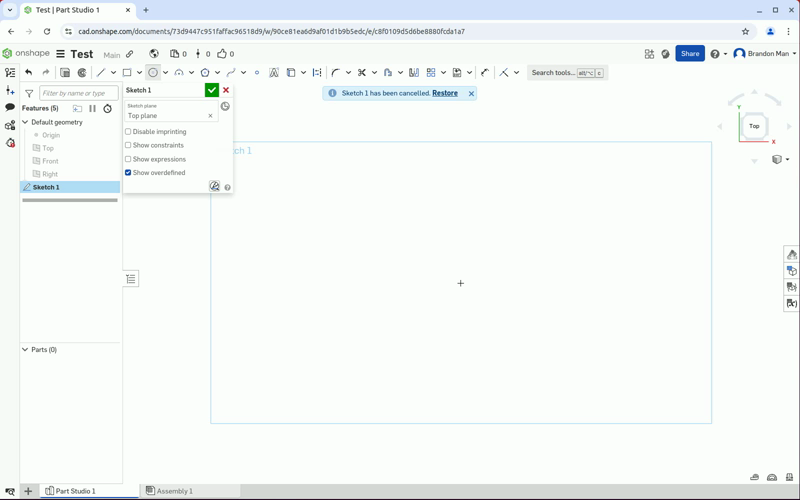
key_up(shift)
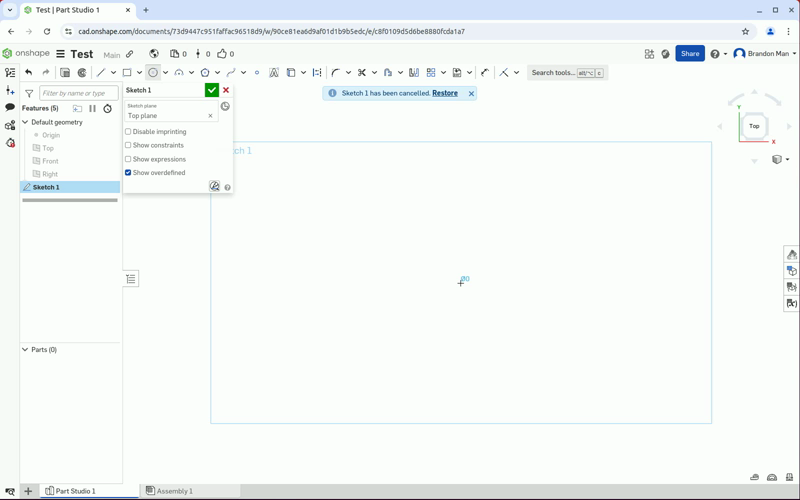
mouse_move(490, 282)
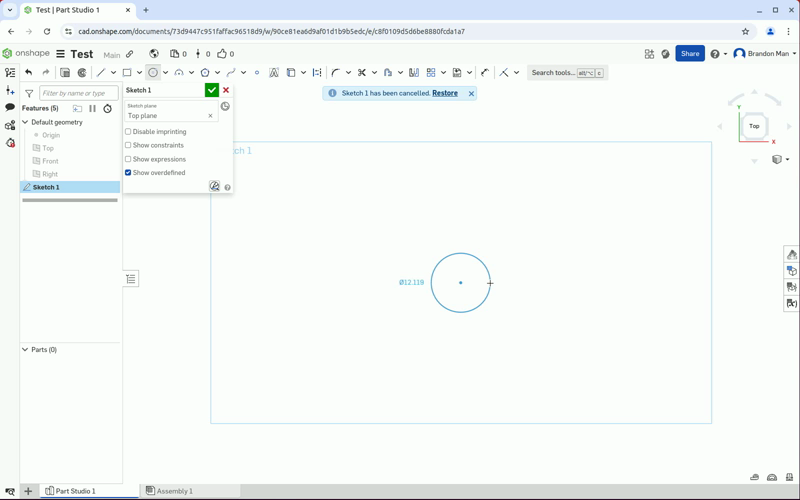
click(490, 282)
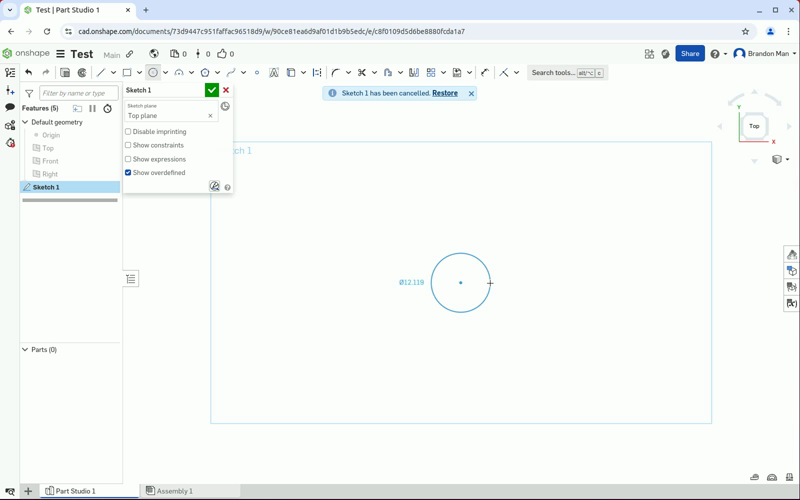
key(esc)
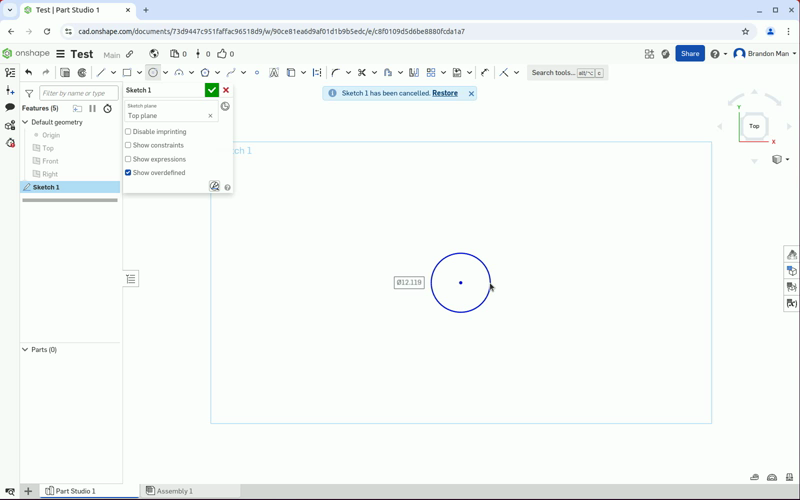
mouse_move(466, 307)
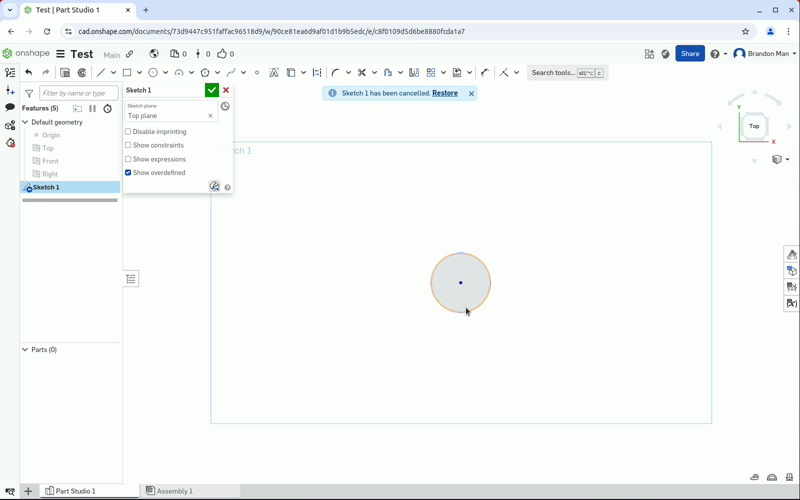
click(466, 307)
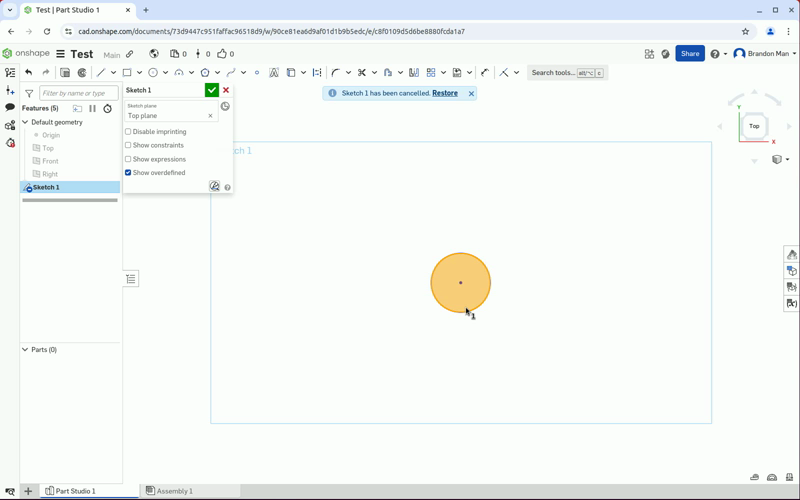
mouse_move(73, 352)
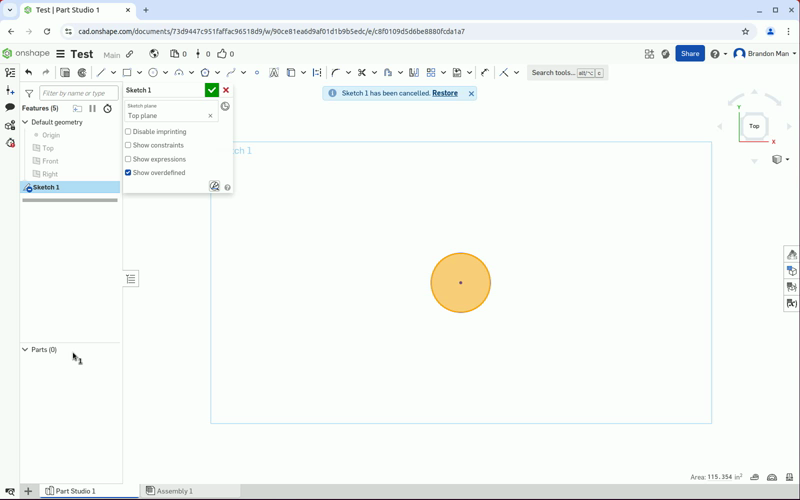
key(shift+y)
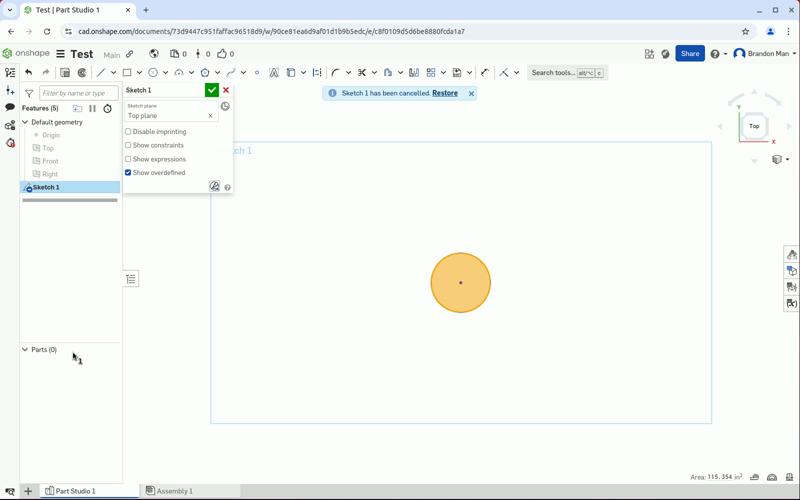
key(shift+e)
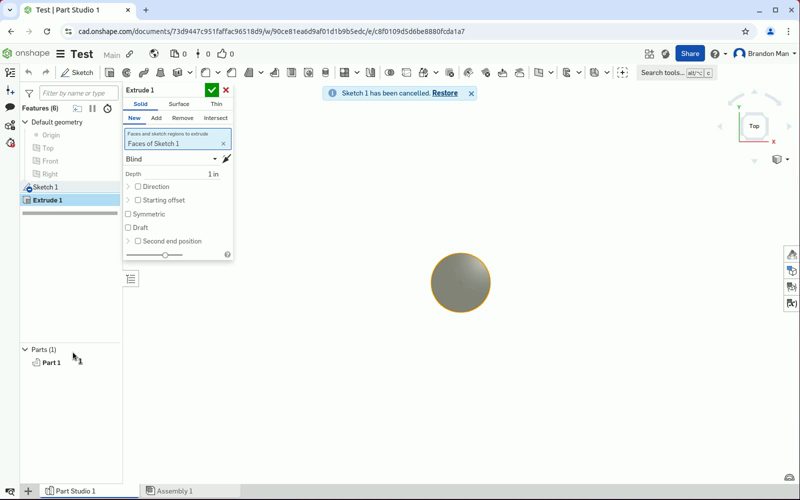
mouse_move(143, 106)
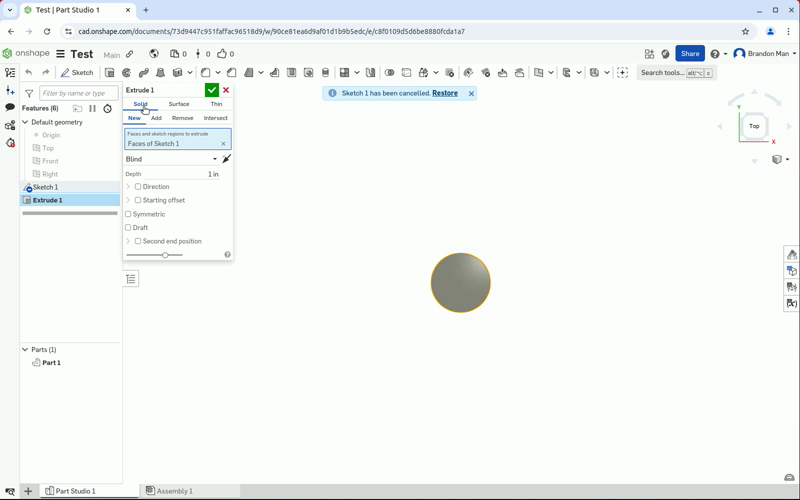
click(143, 106)
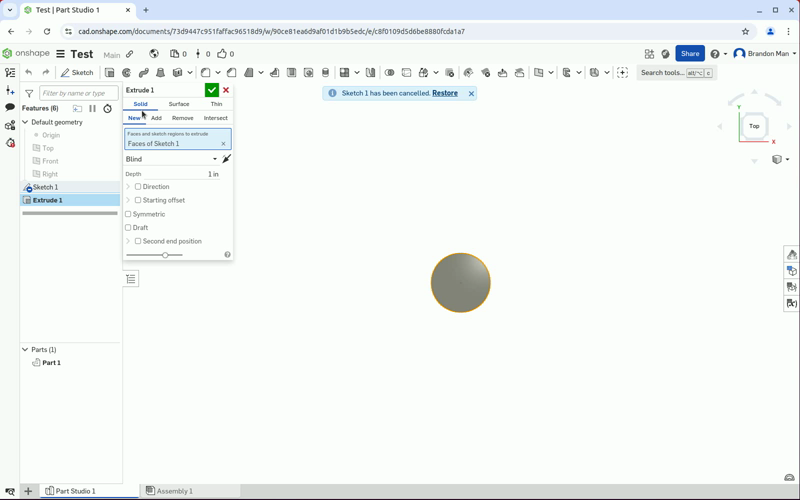
mouse_move(137, 120)
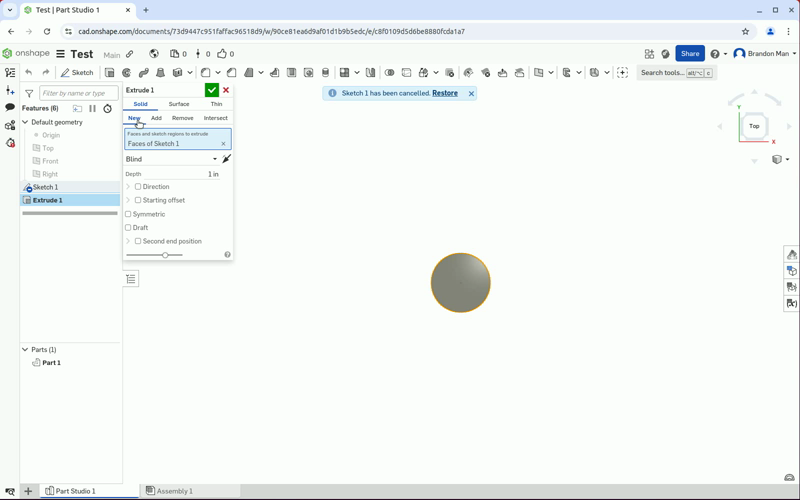
click(137, 120)
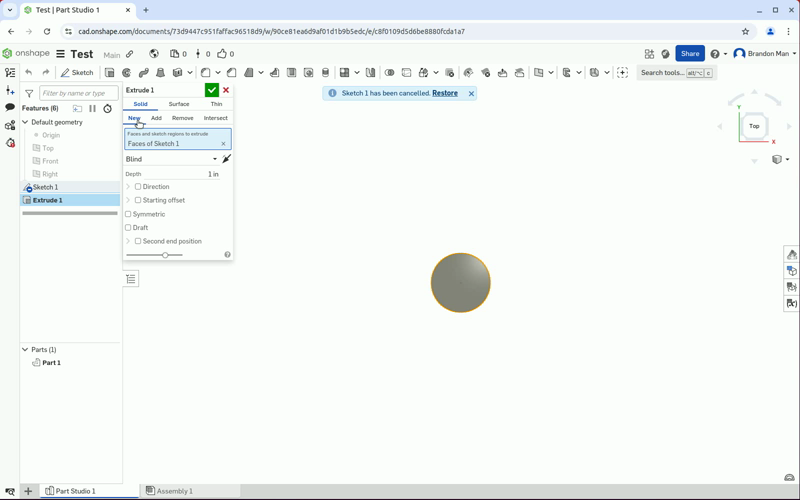
key(tab, 4)
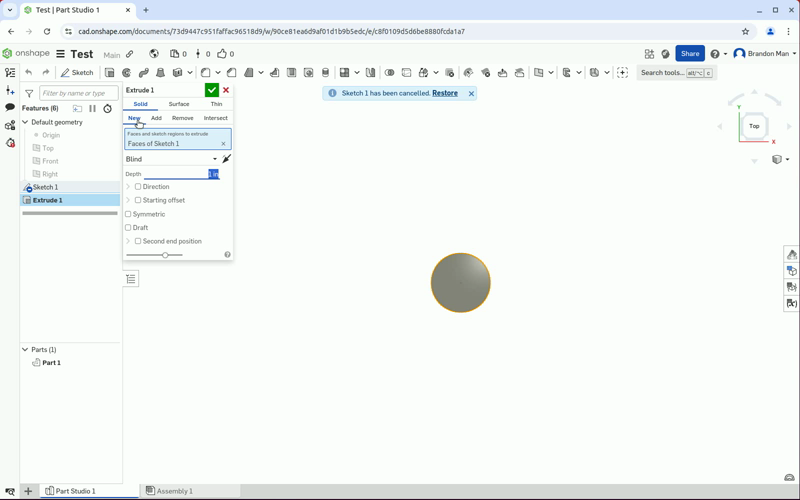
text(0.481)
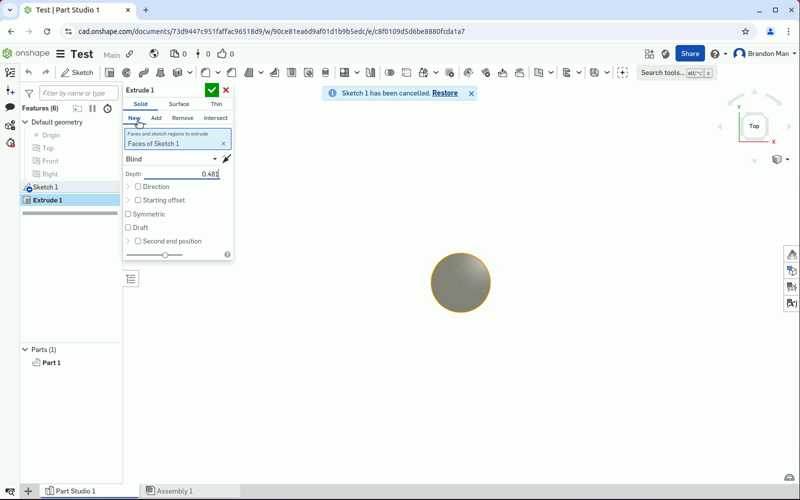
key(enter)
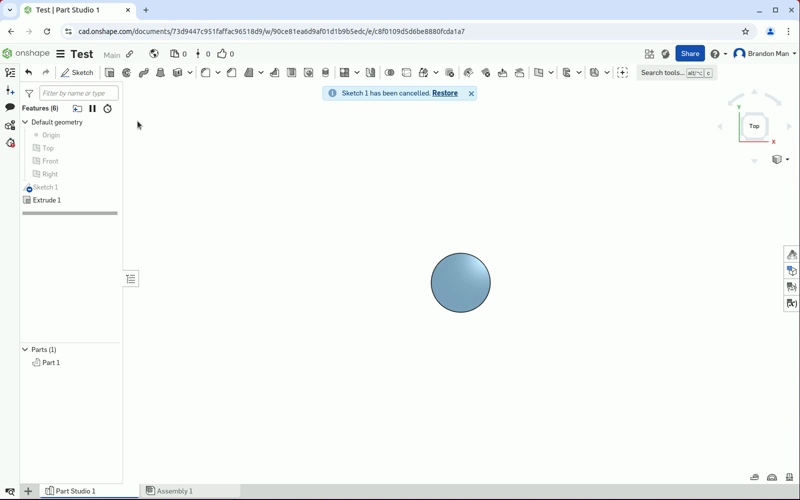
key(shift+h)
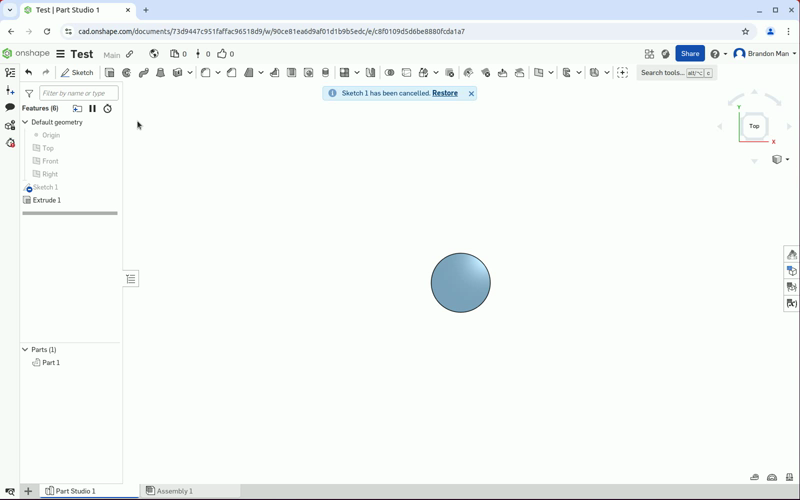
key(shift+h)
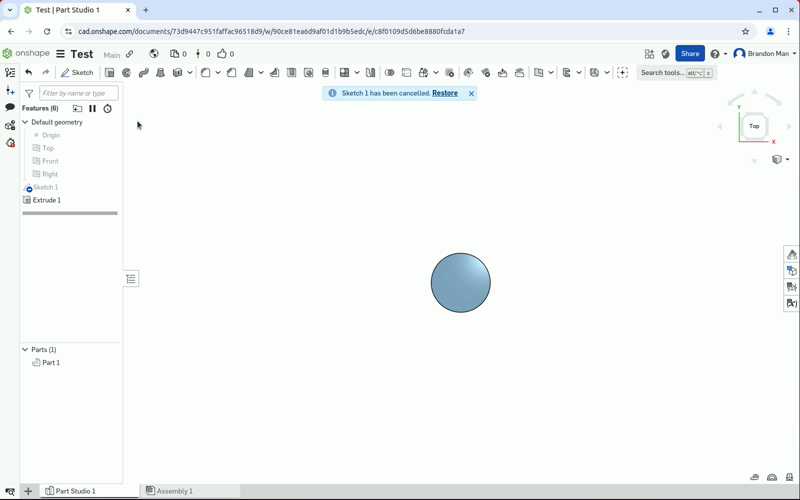
mouse_move(73, 189)
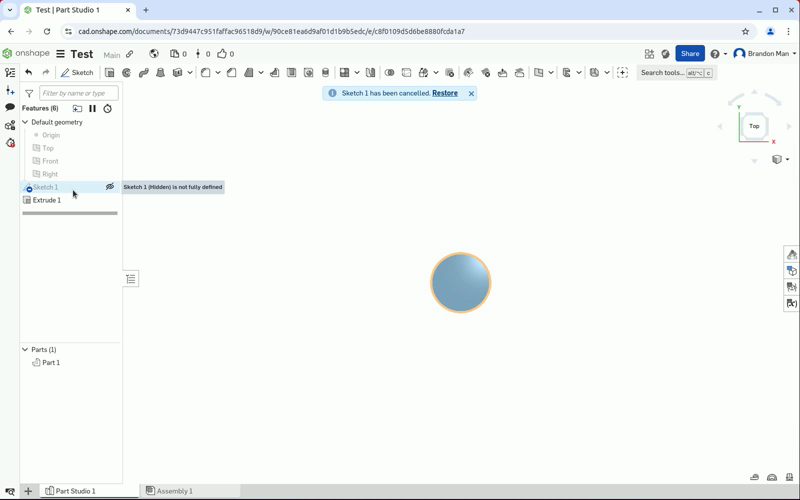
click(73, 189)
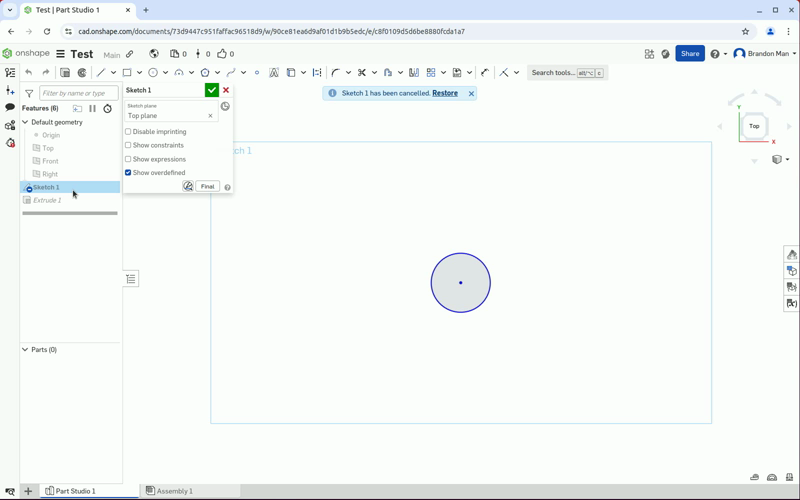
mouse_move(229, 92)
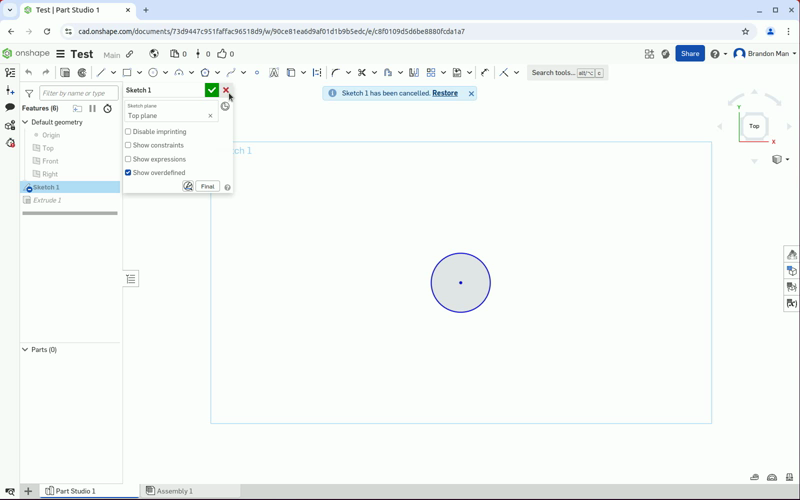
click(229, 92)
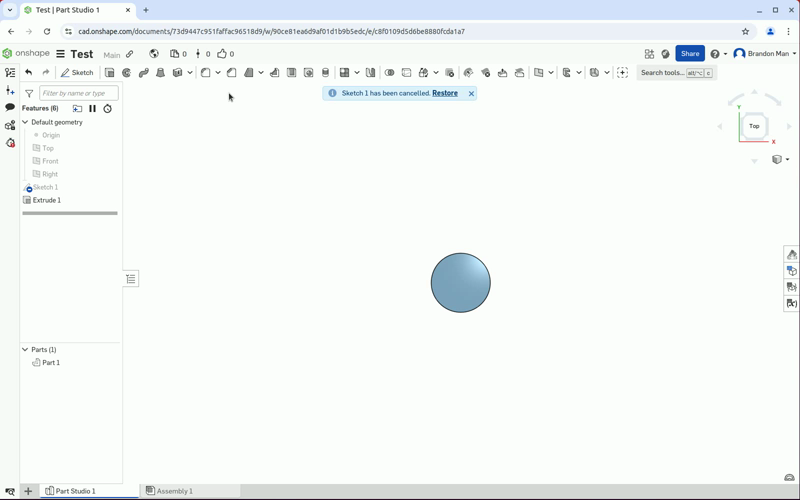
mouse_move(541, 75)
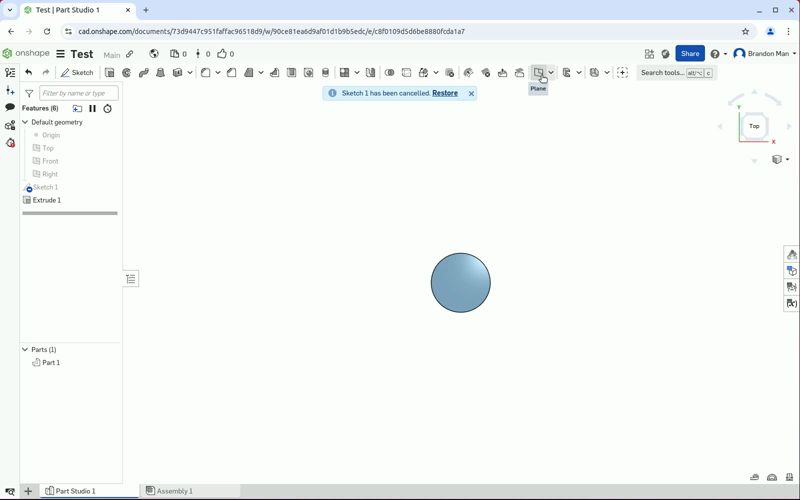
click(541, 75)
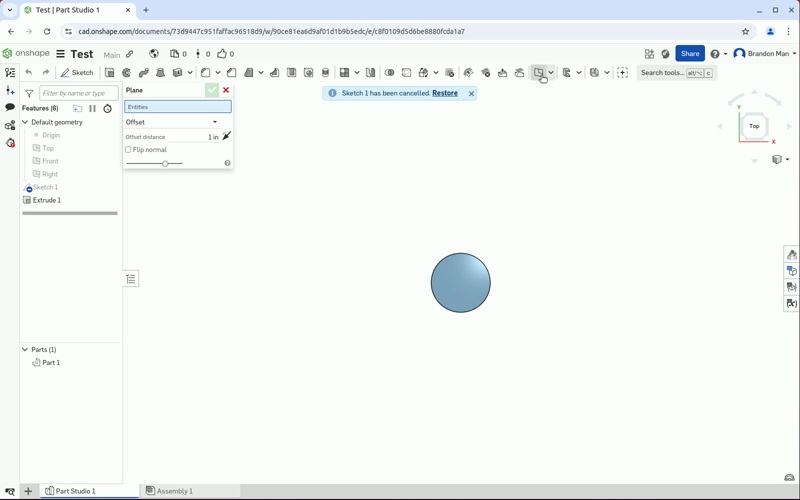
mouse_move(73, 150)
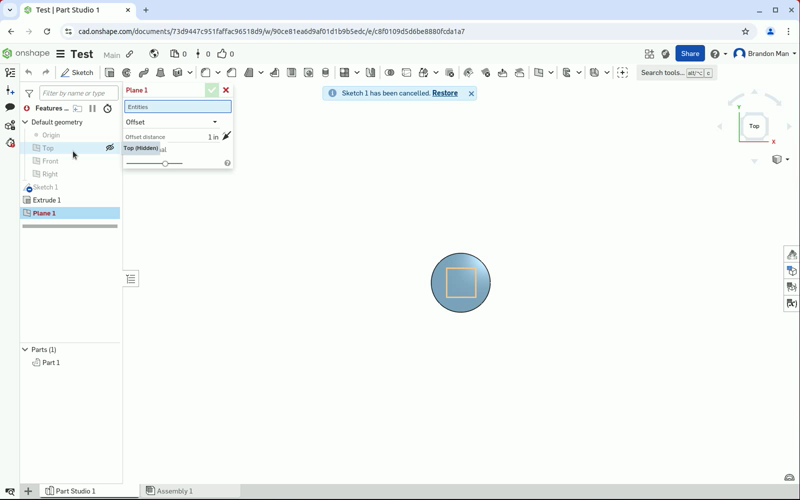
click(73, 150)
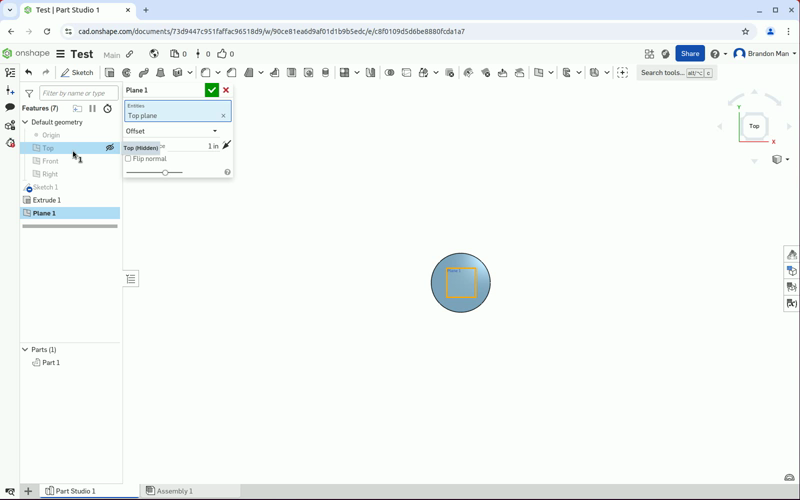
key(tab, 2)
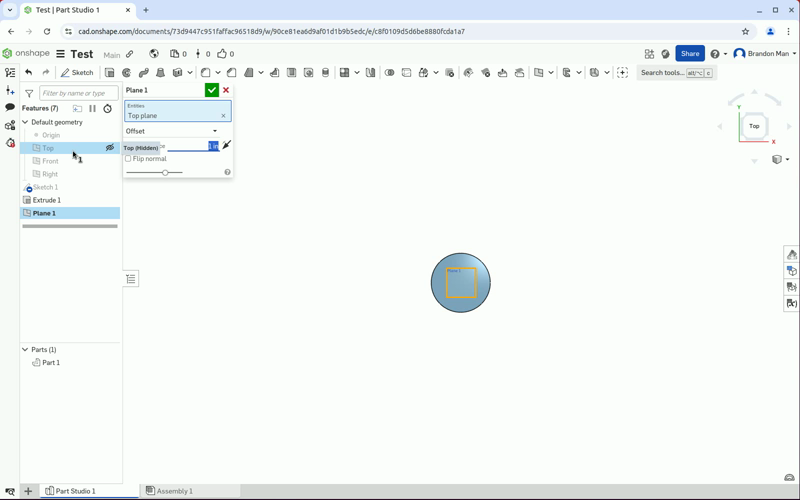
text(0.493)
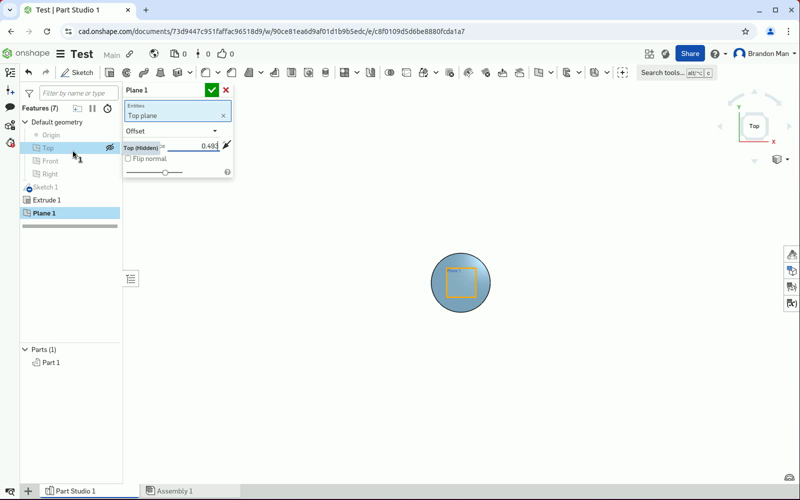
key(enter, 2)
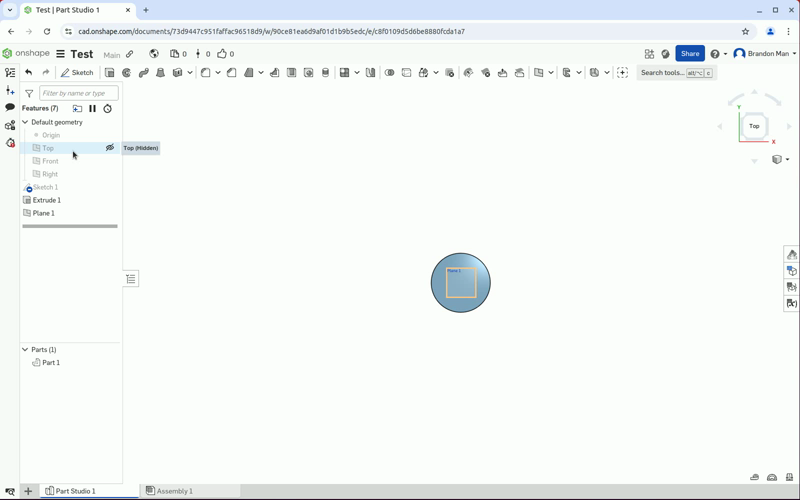
key(shift+s)
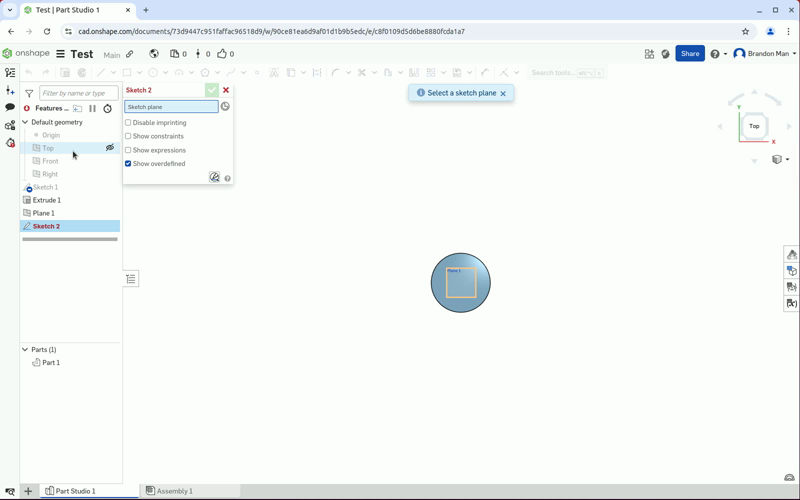
mouse_move(73, 215)
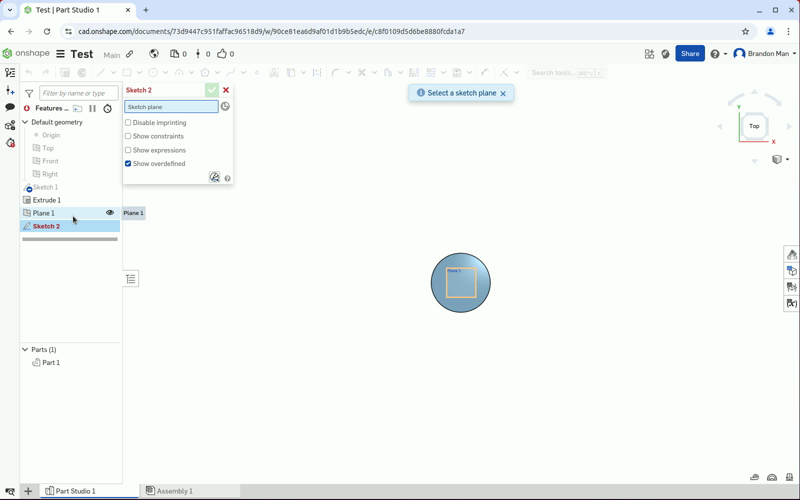
click(73, 215)
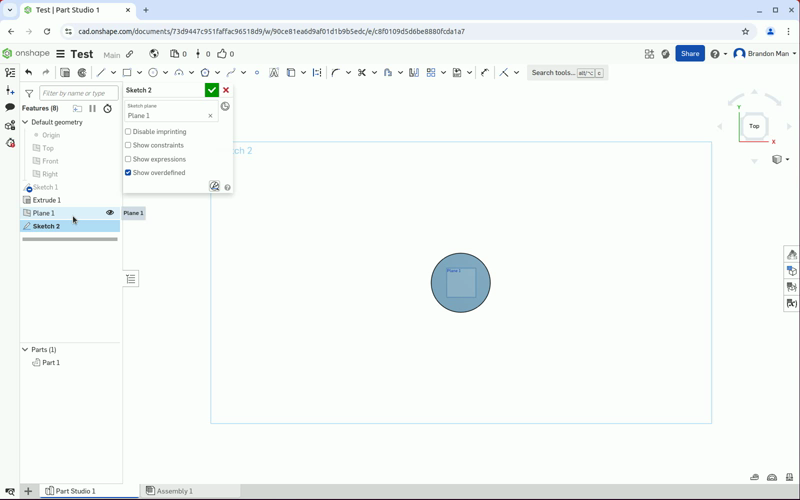
mouse_move(73, 352)
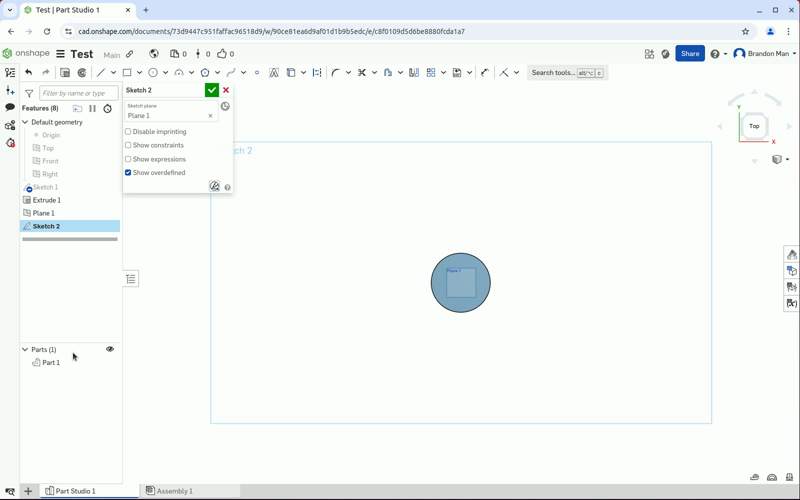
key(y)
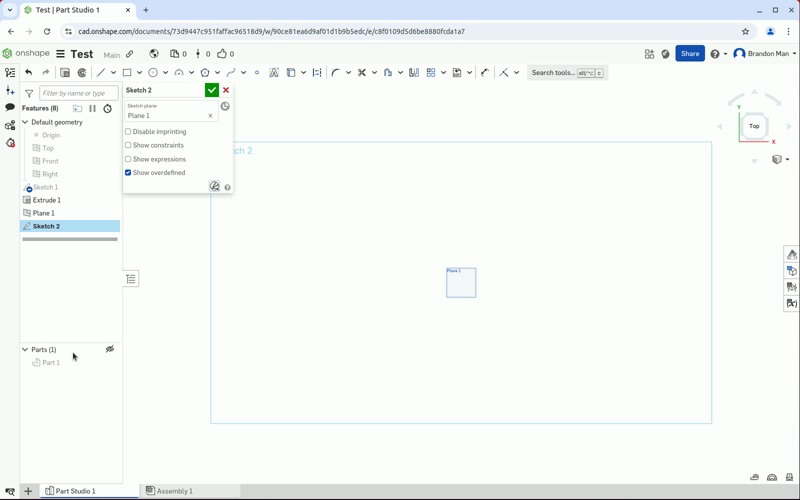
key(c)
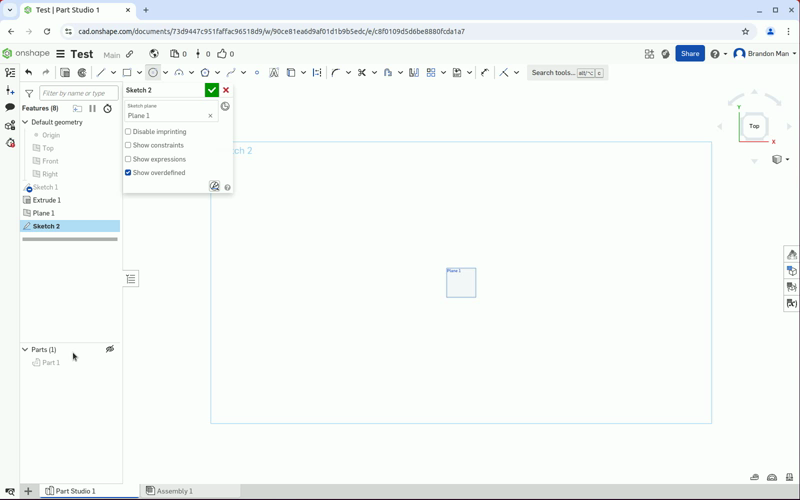
key_down(shift)
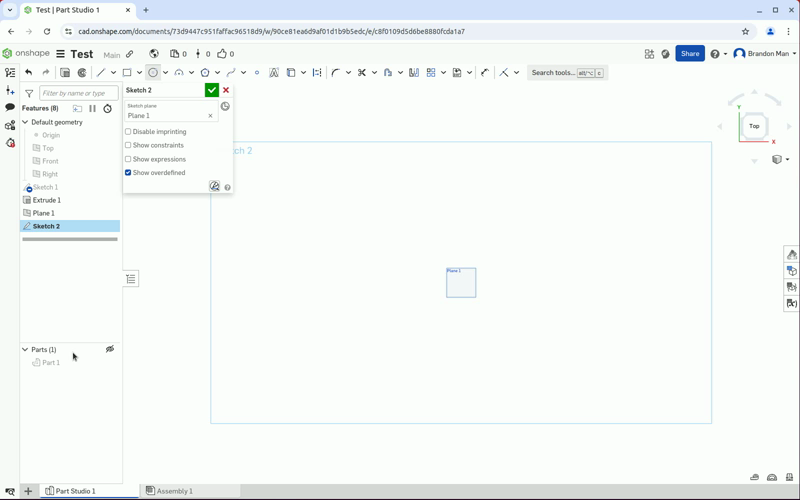
mouse_move(461, 282)
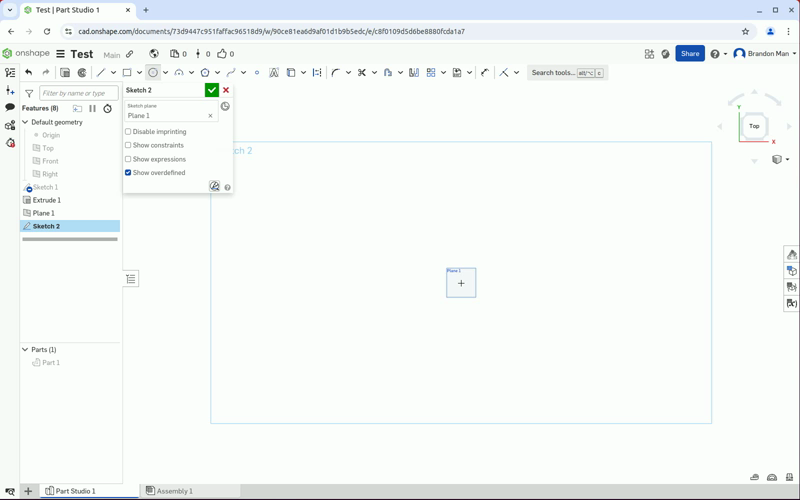
click(461, 282)
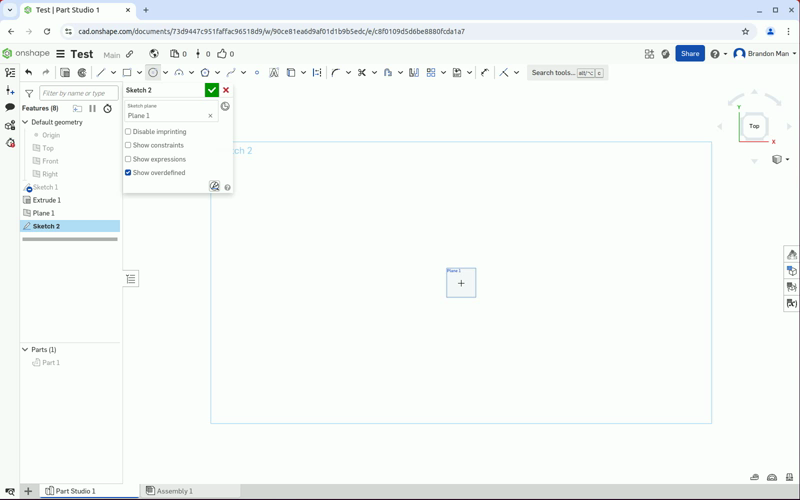
key_up(shift)
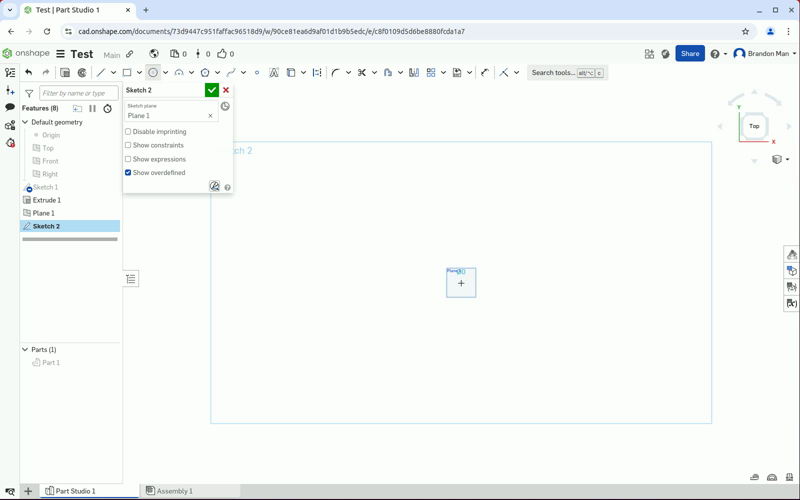
mouse_move(467, 282)
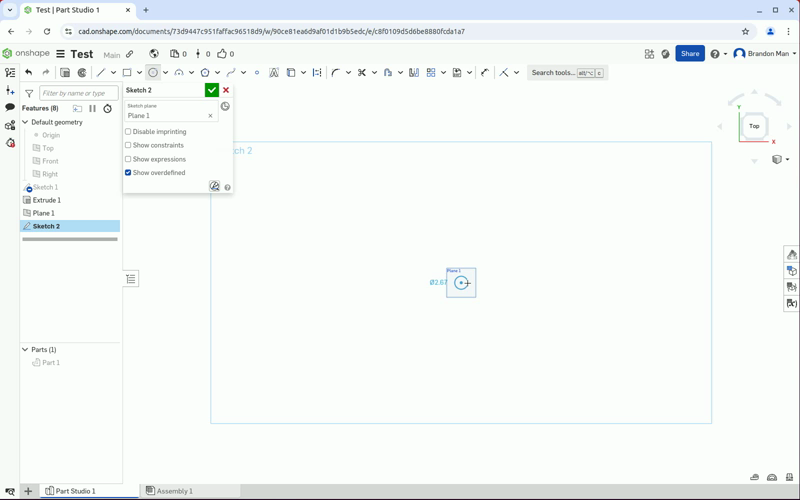
click(467, 282)
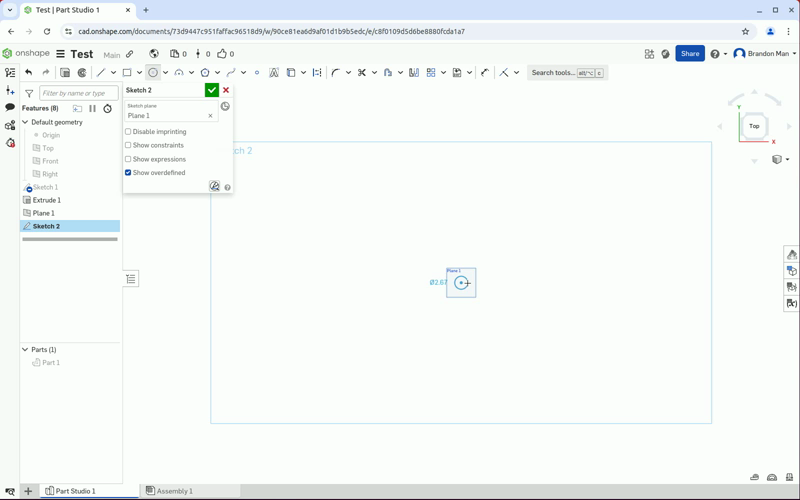
key(esc)
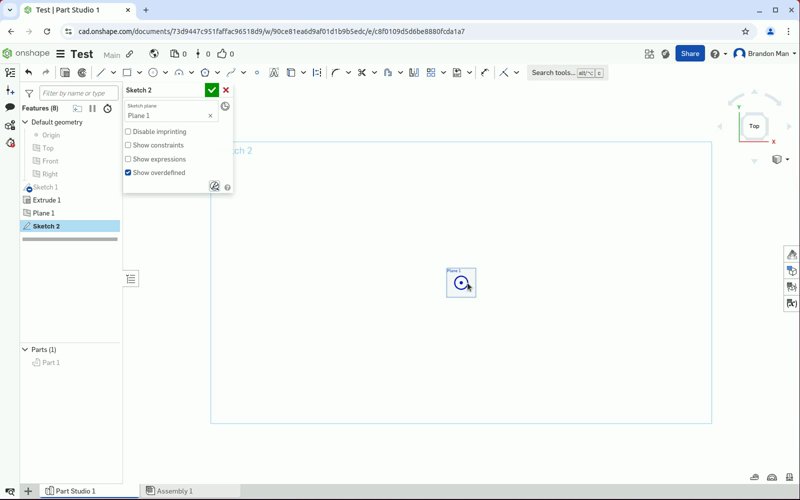
mouse_move(467, 284)
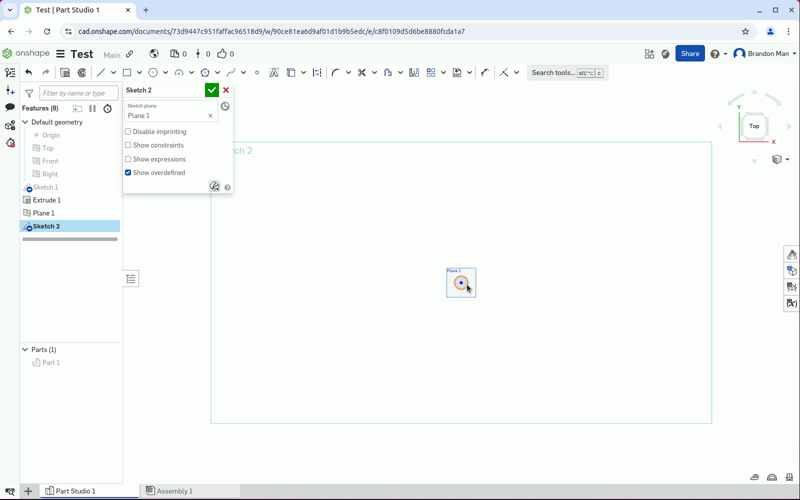
scroll(6)
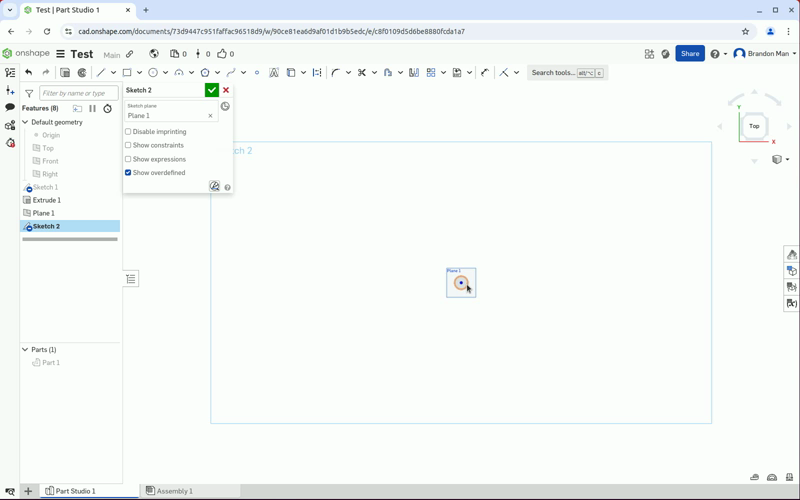
scroll(6)
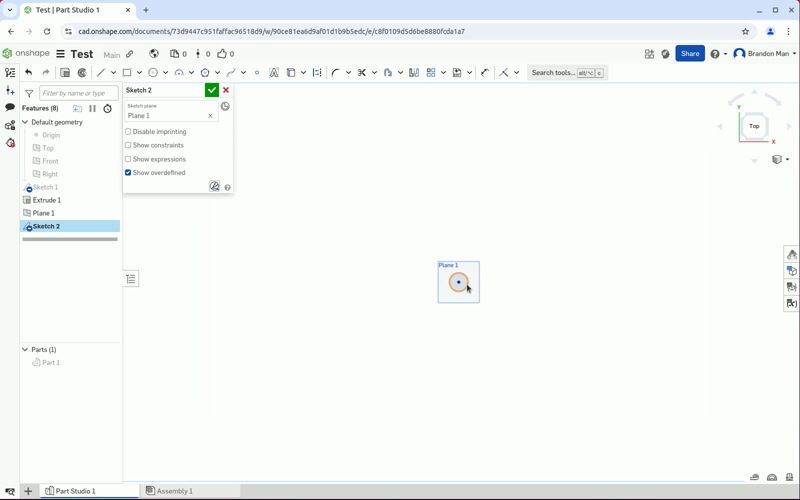
scroll(6)
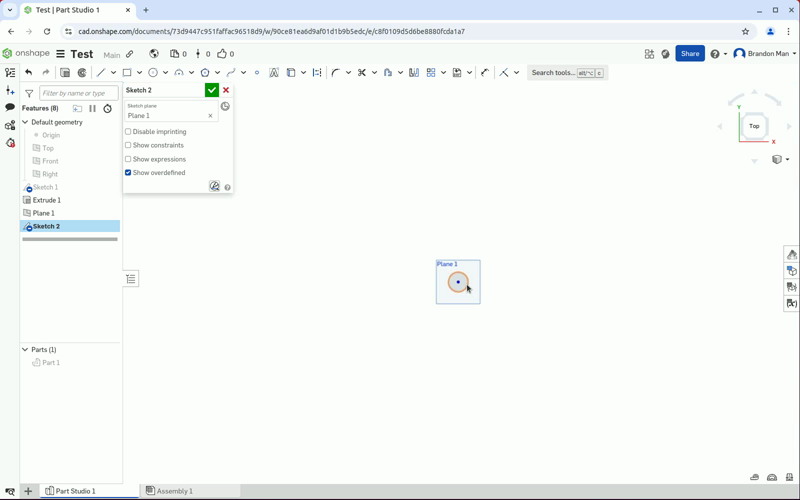
scroll(6)
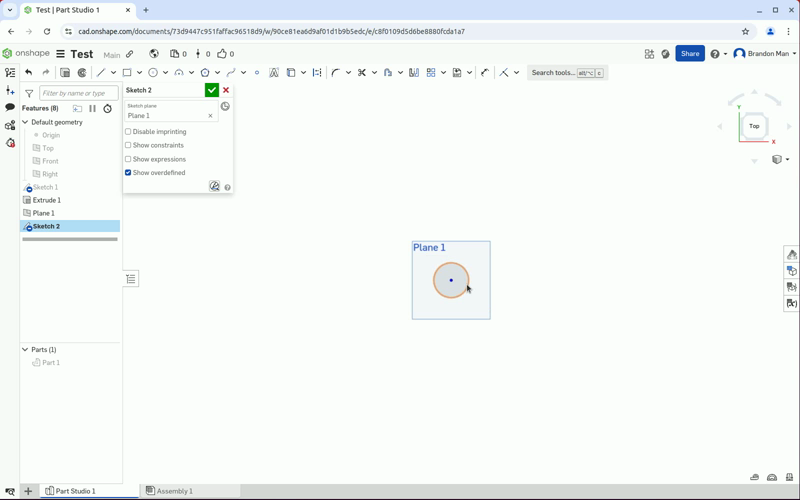
scroll(6)
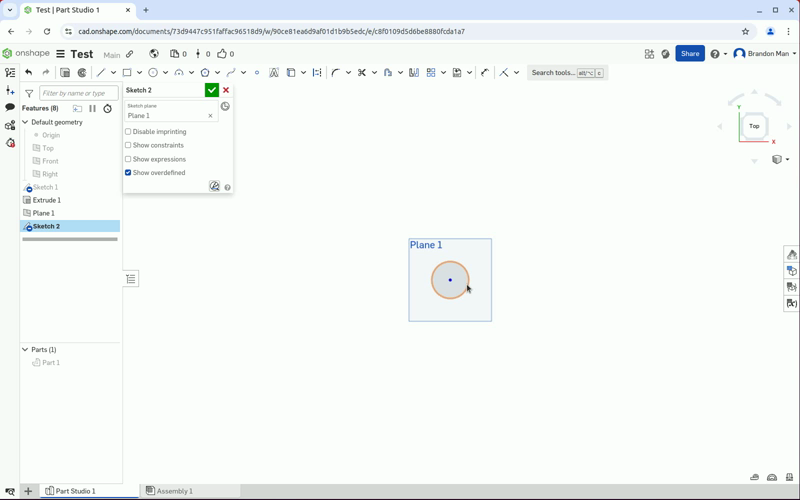
scroll(6)
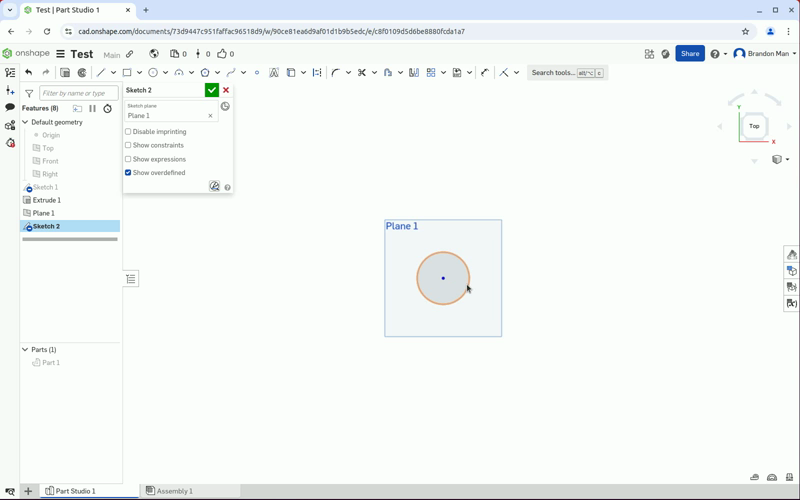
scroll(6)
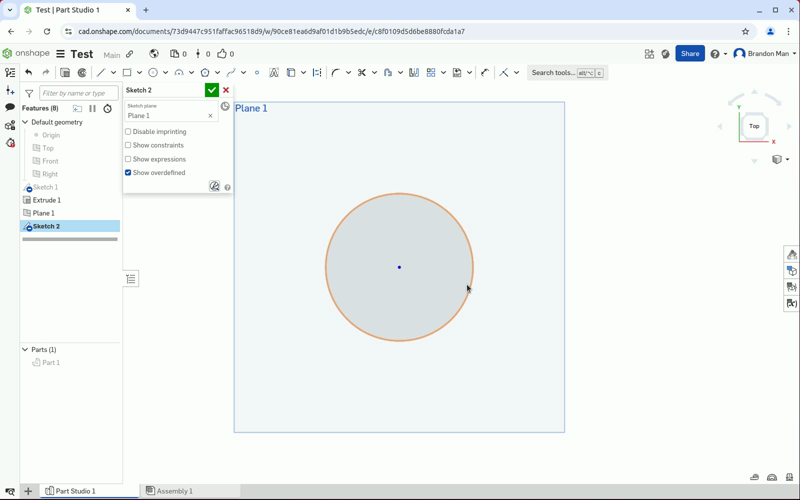
click(467, 284)
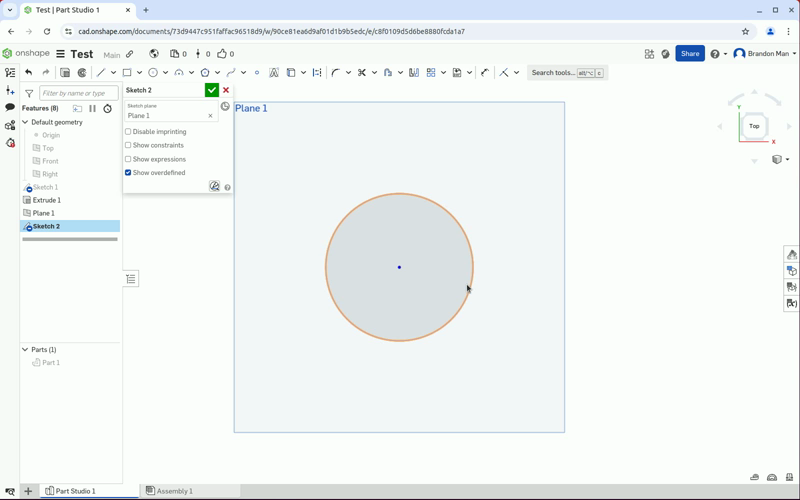
scroll(-6)
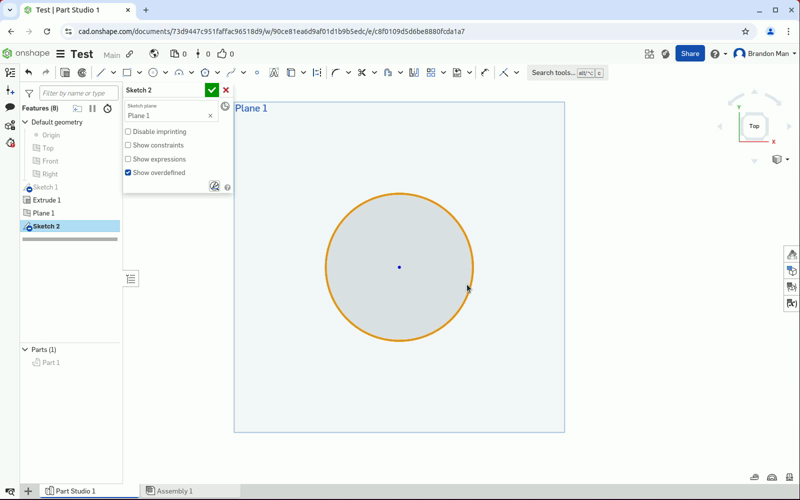
scroll(-6)
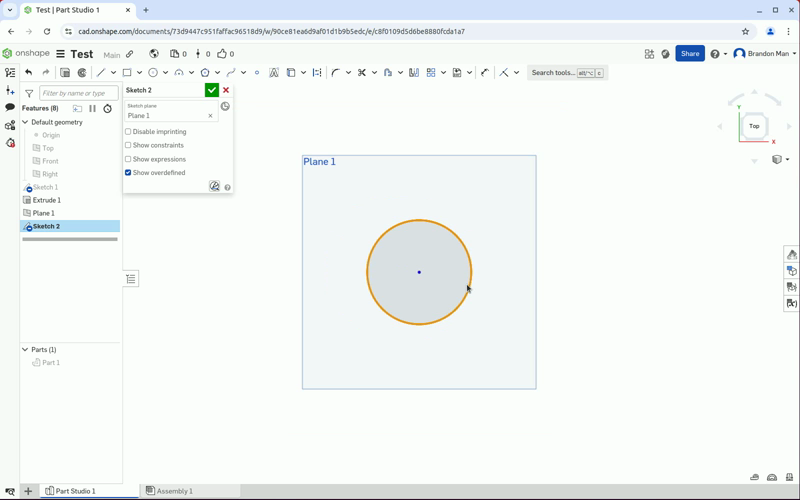
scroll(-6)
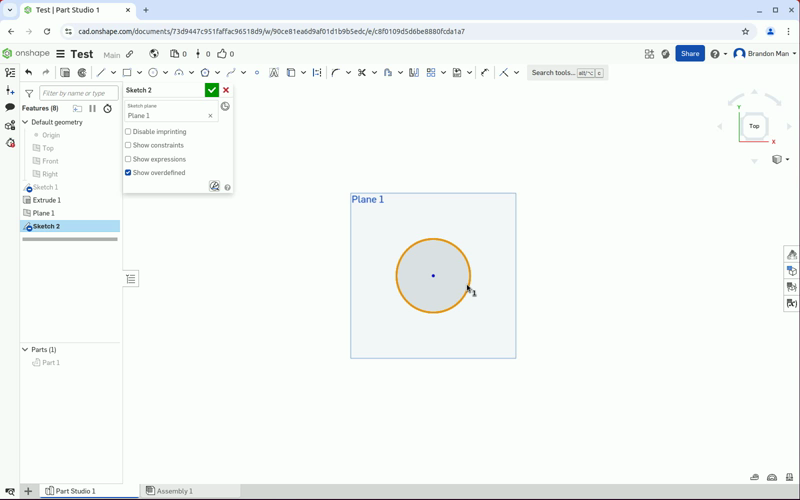
scroll(-6)
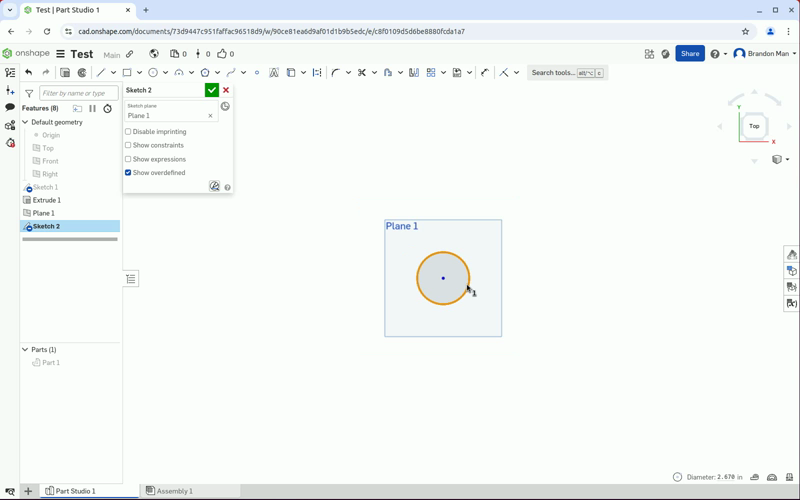
scroll(-6)
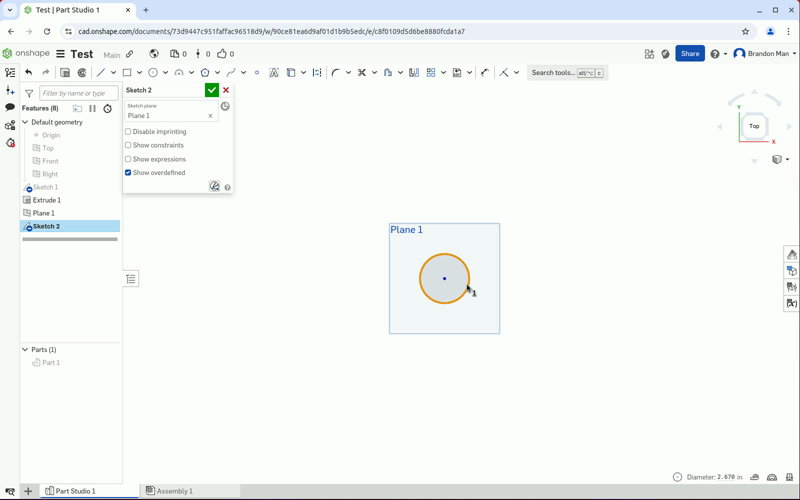
scroll(-6)
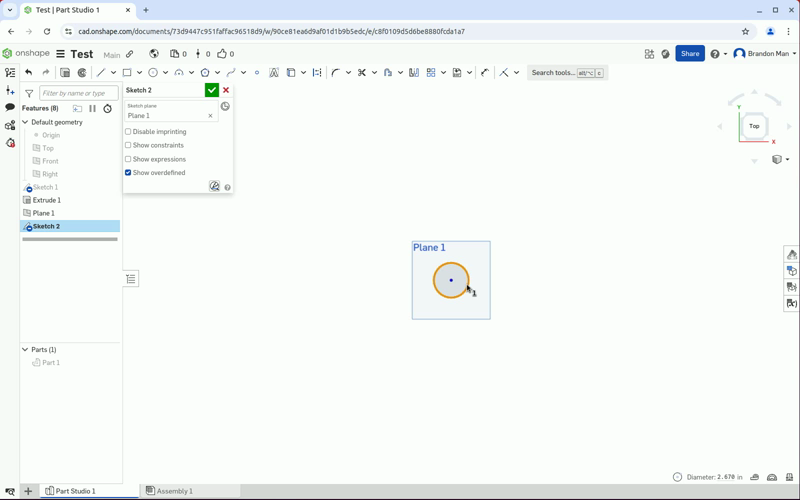
scroll(-6)
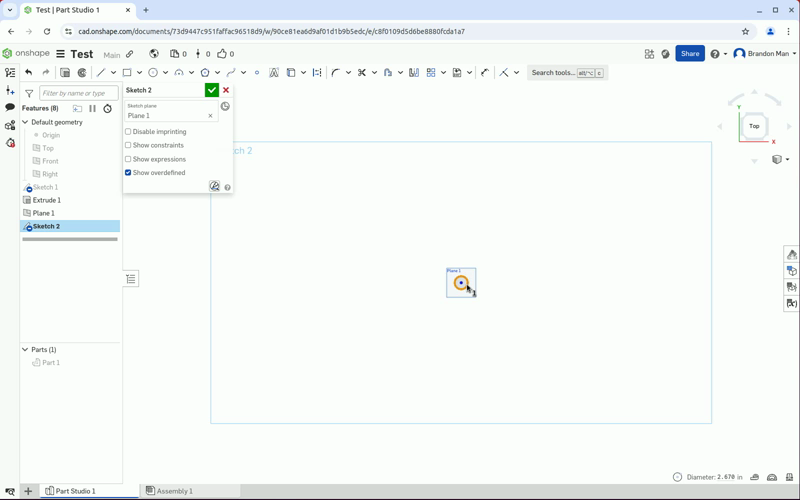
mouse_move(73, 352)
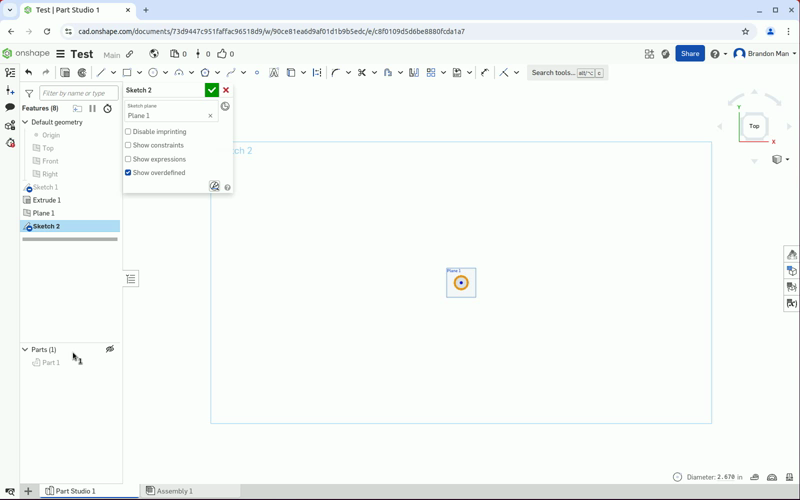
key(shift+y)
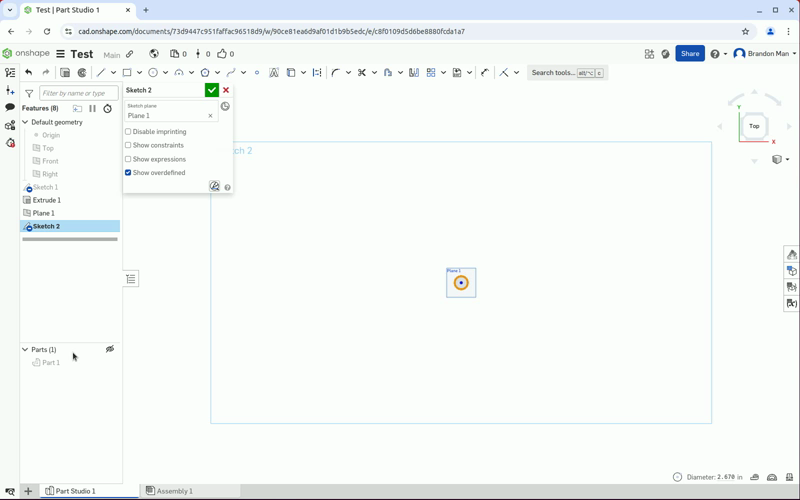
key(shift+e)
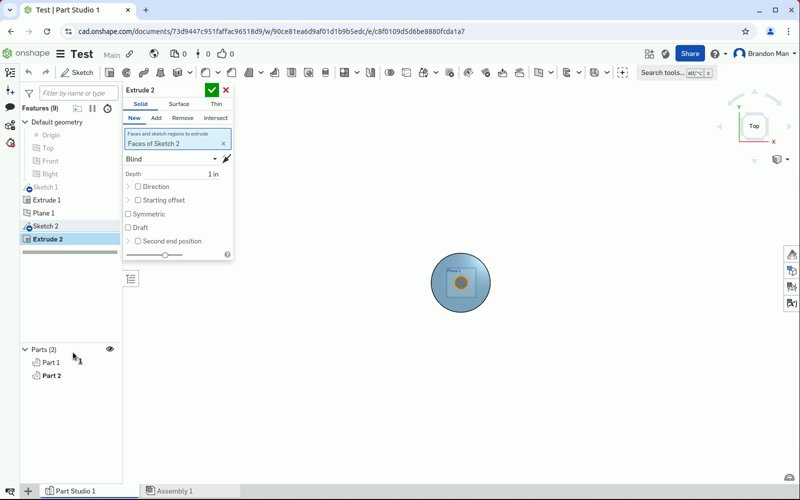
mouse_move(143, 106)
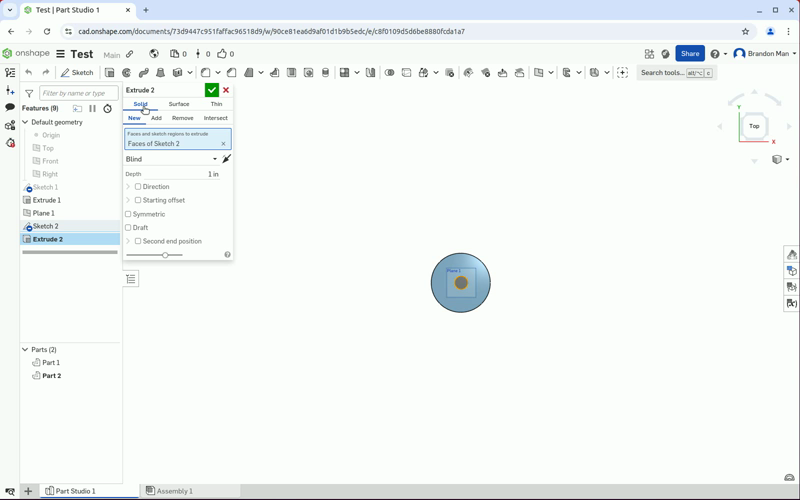
click(143, 106)
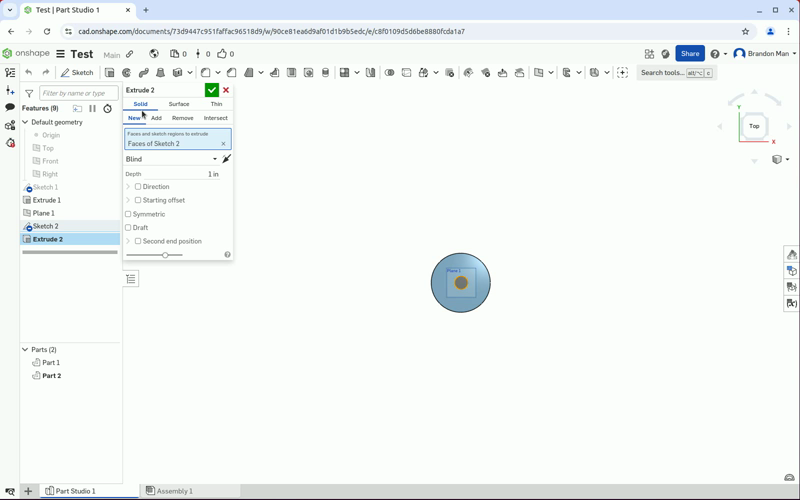
mouse_move(137, 120)
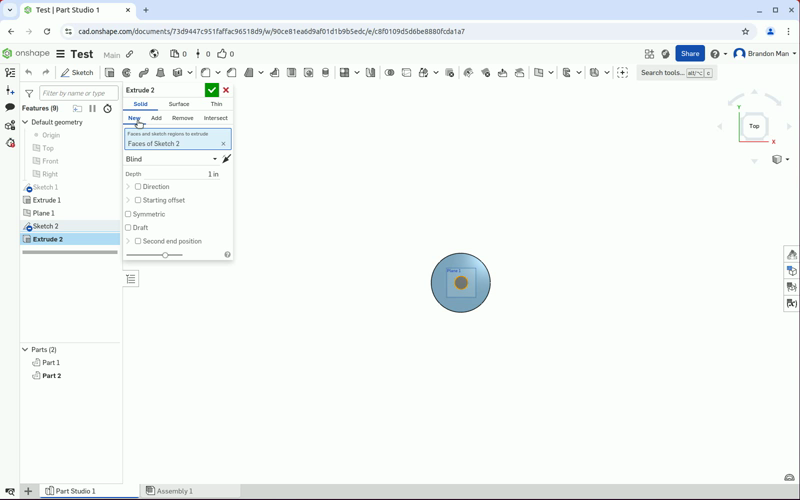
click(137, 120)
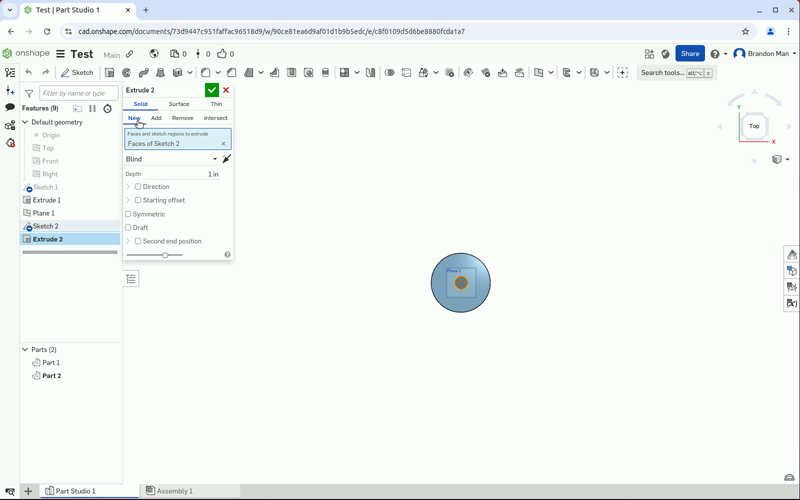
key(tab, 4)
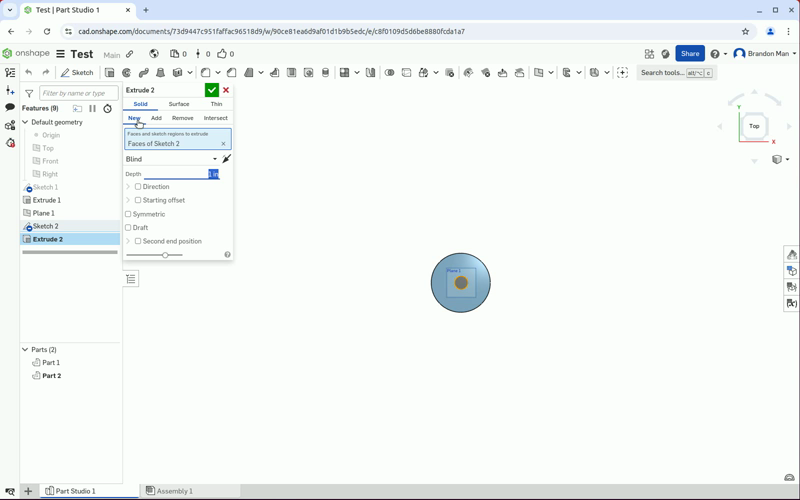
text(4.333)
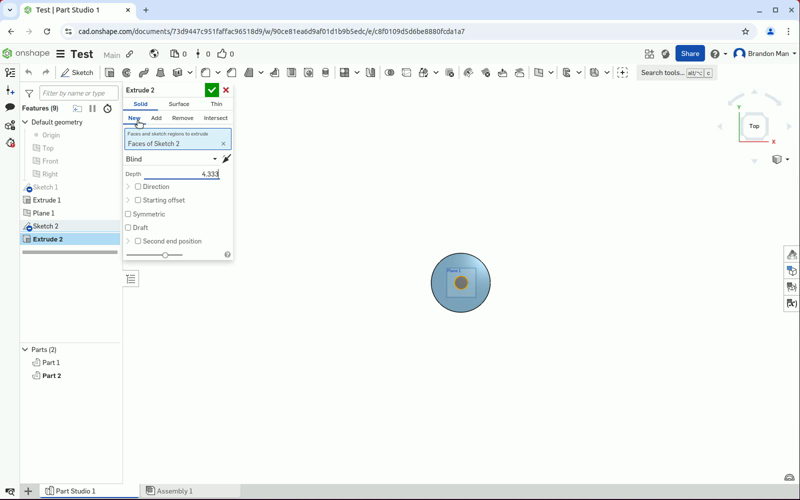
key(enter)
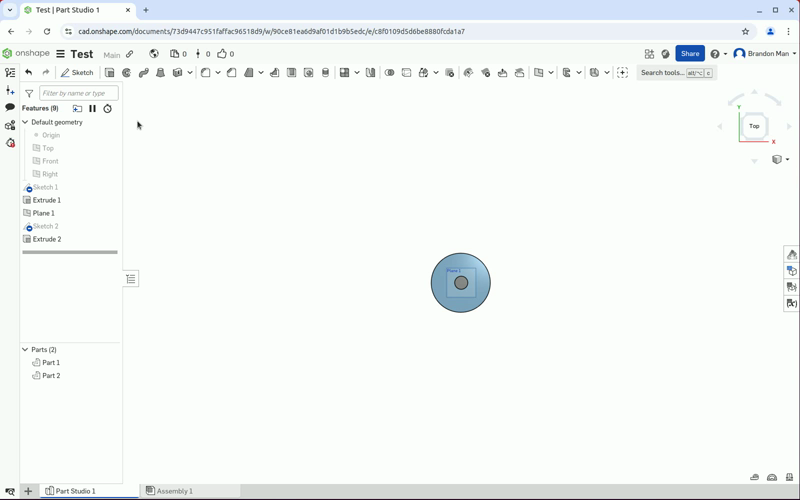
key(shift+h)
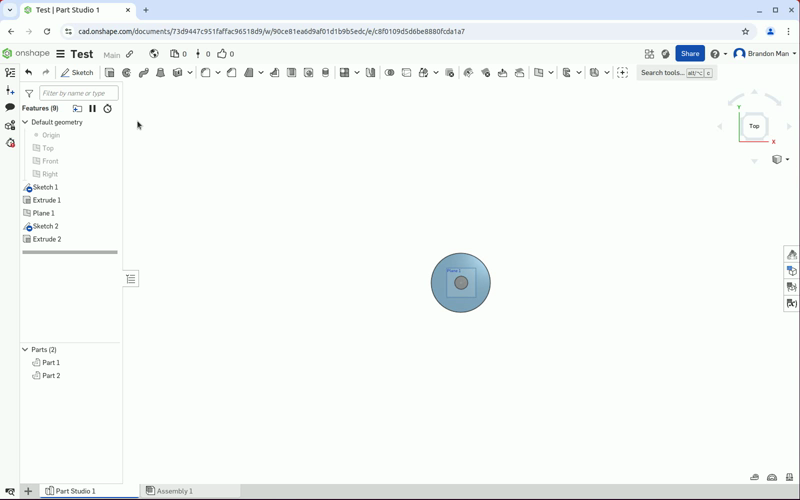
key(shift+h)
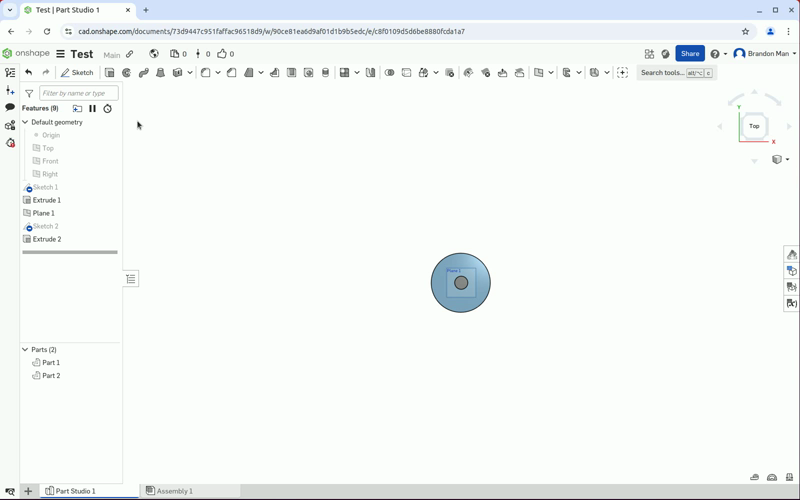
mouse_move(73, 189)
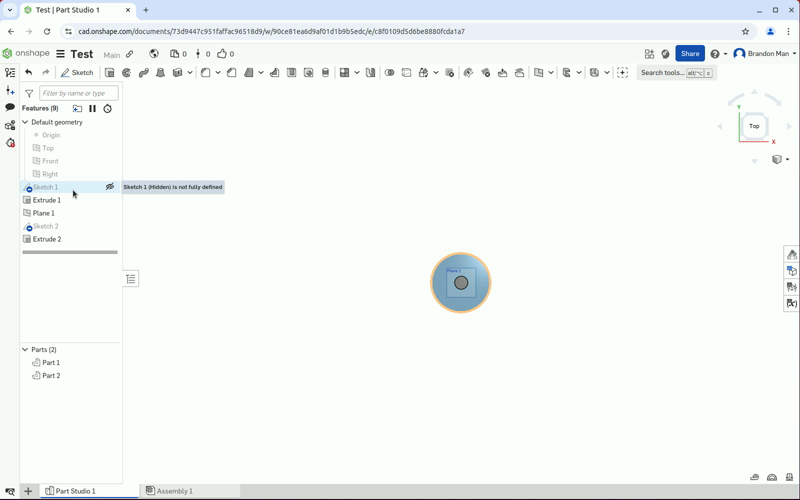
click(73, 189)
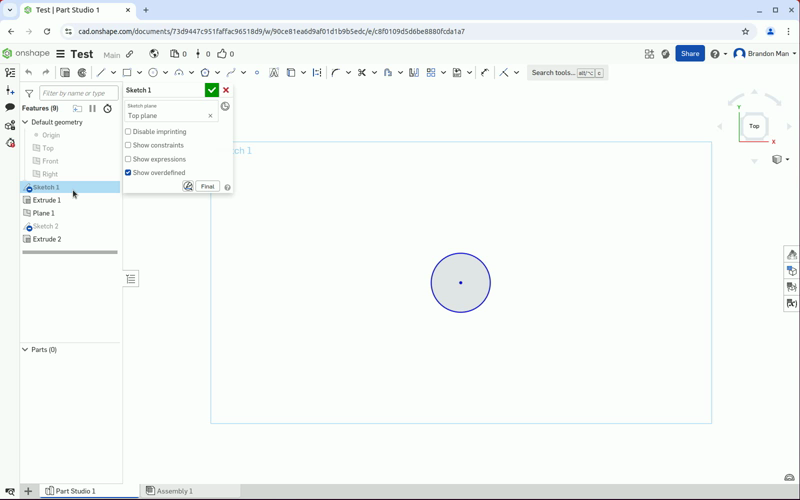
mouse_move(229, 92)
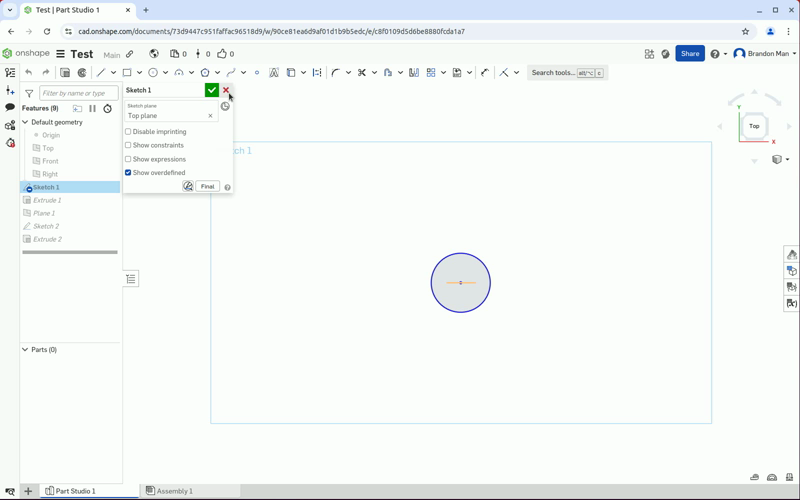
click(229, 92)
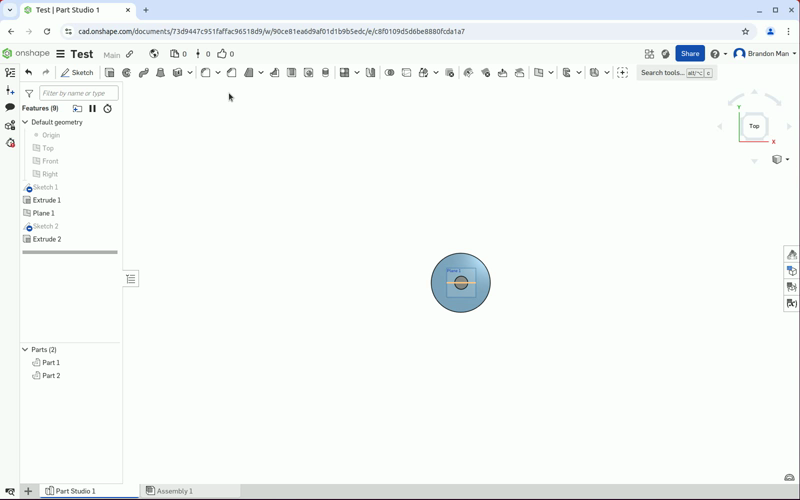
mouse_move(541, 75)
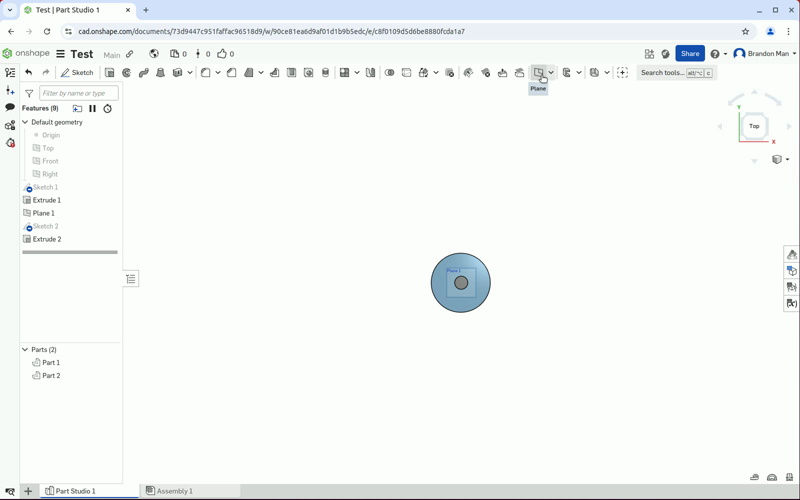
click(541, 75)
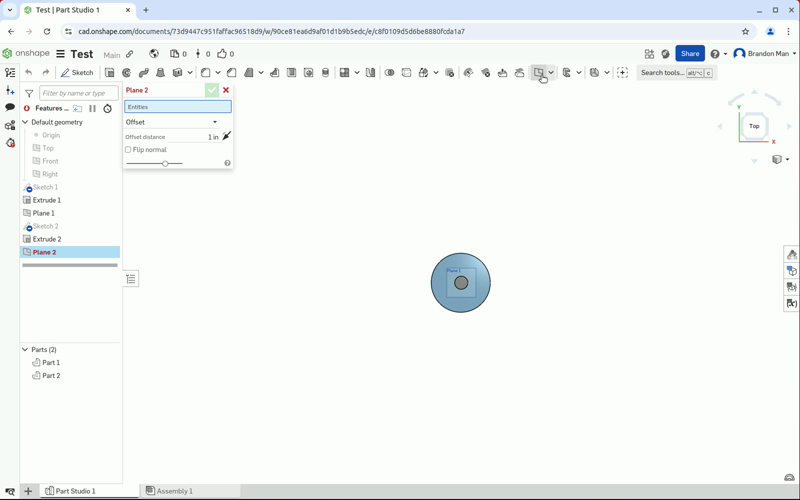
mouse_move(73, 150)
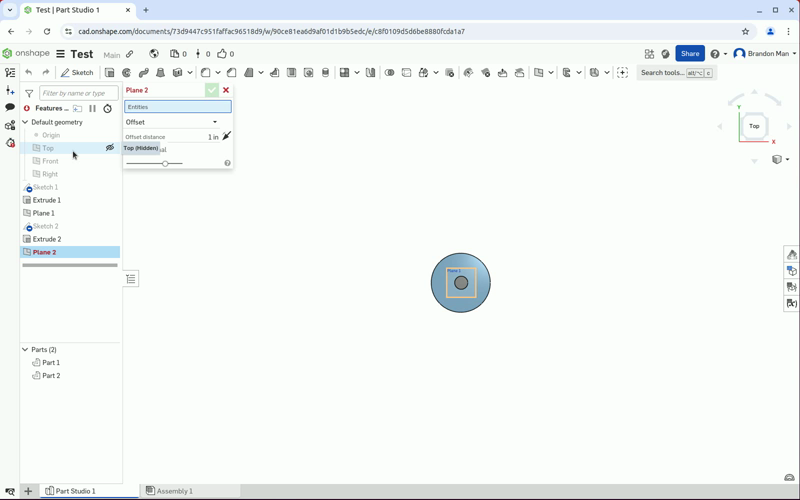
click(73, 150)
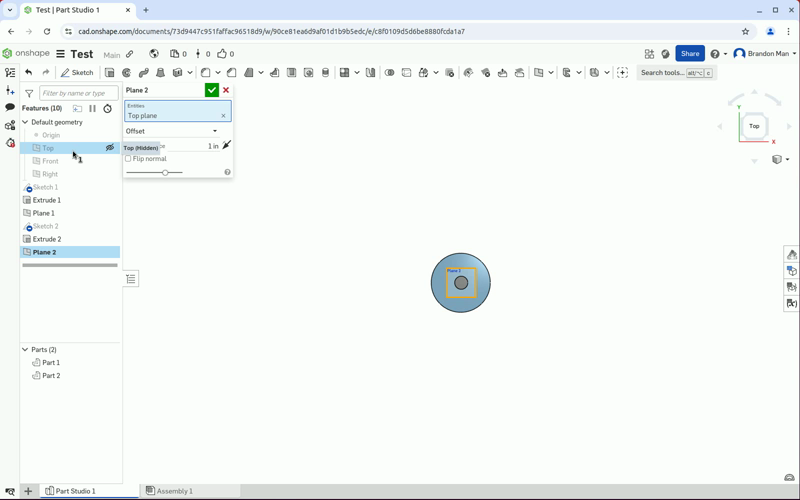
key(tab, 2)
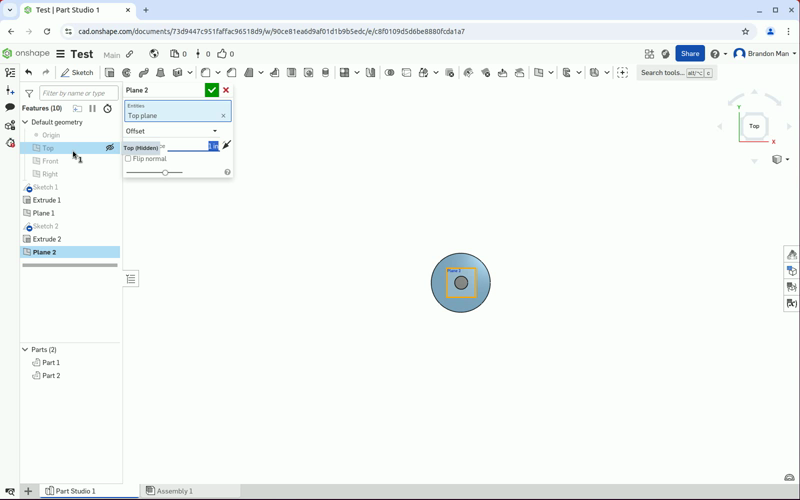
text(4.807)
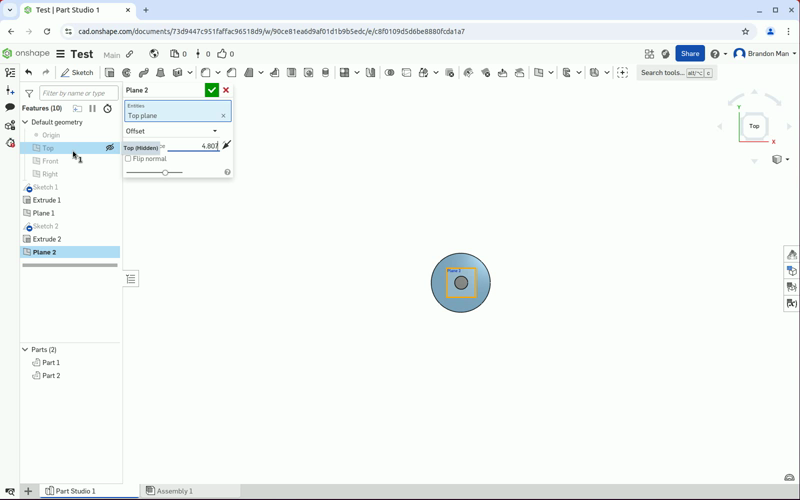
key(enter, 2)
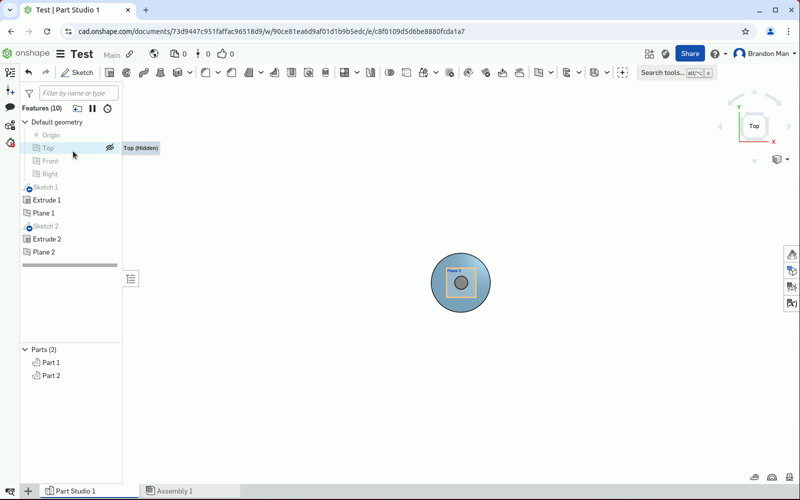
key(shift+s)
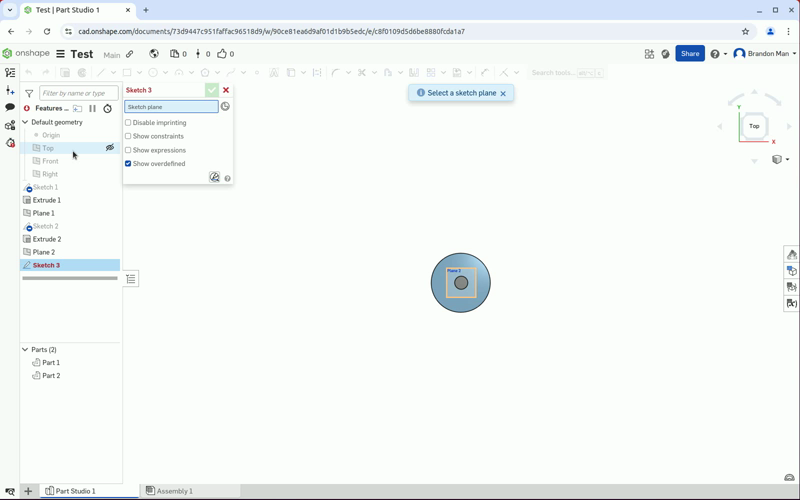
mouse_move(73, 254)
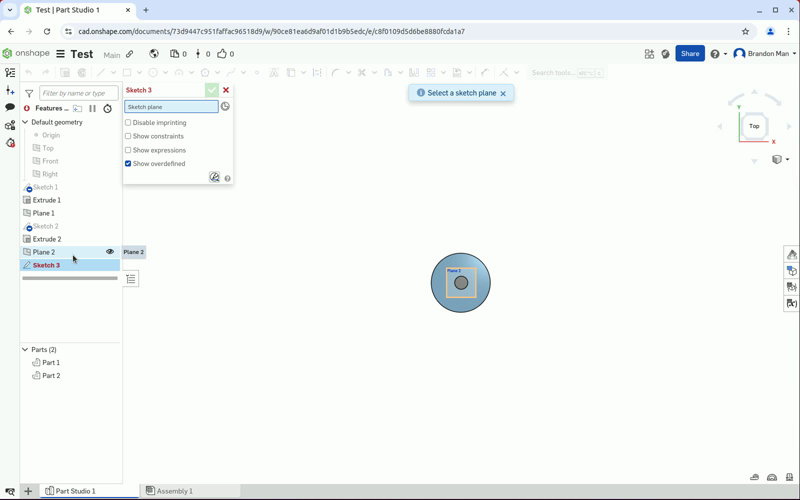
click(73, 254)
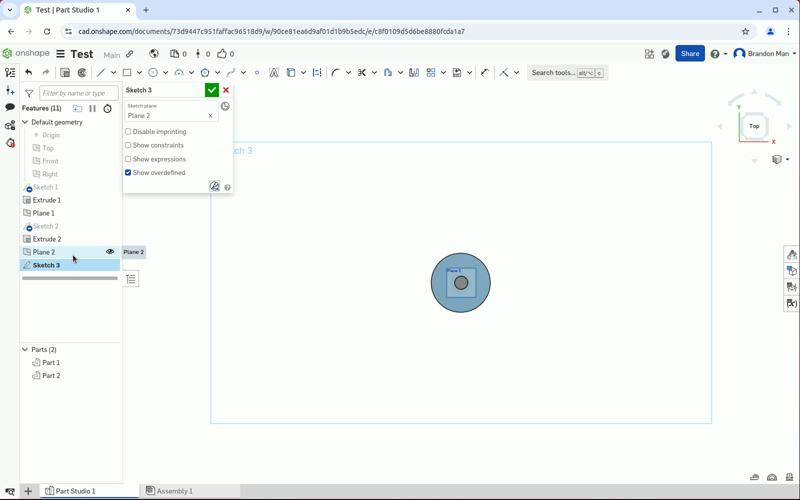
mouse_move(73, 352)
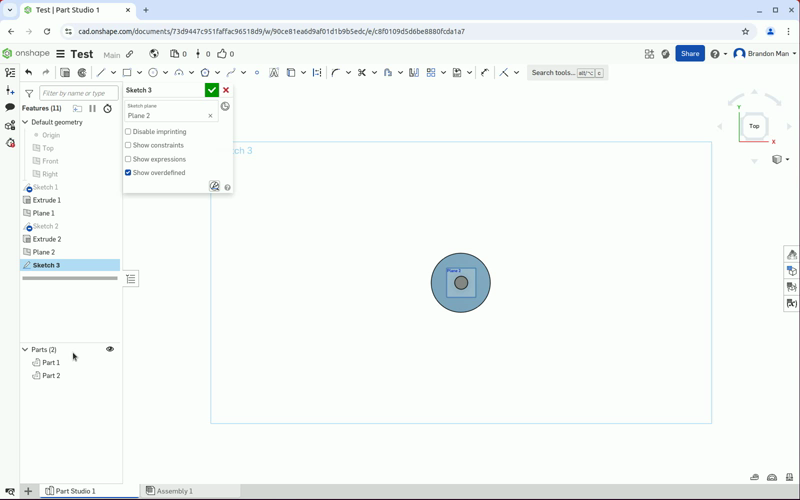
key(y)
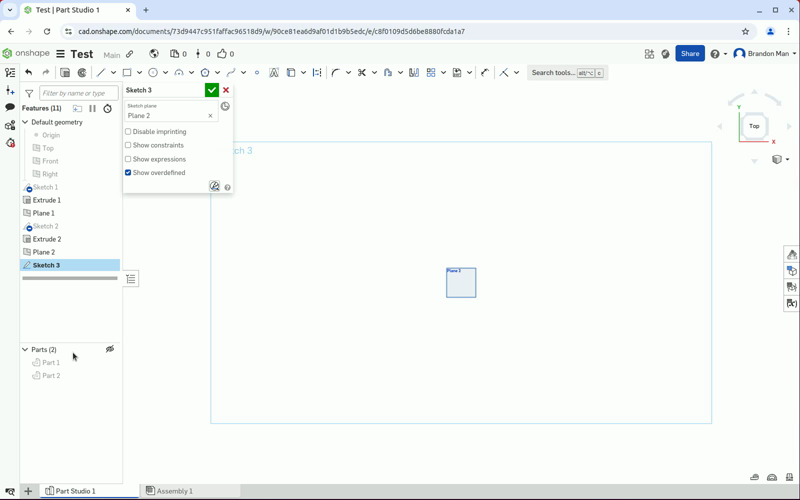
key(c)
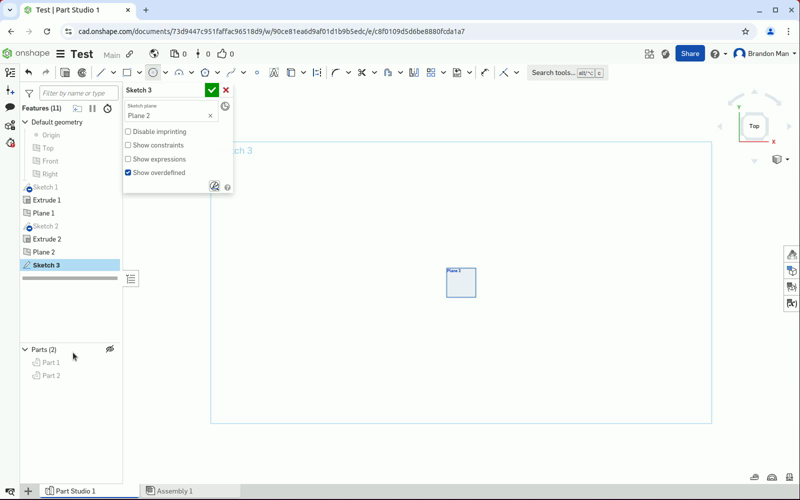
key_down(shift)
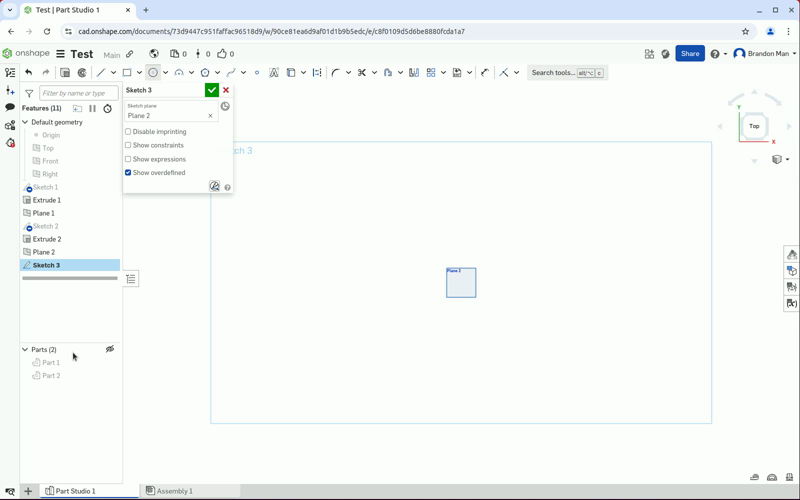
mouse_move(461, 282)
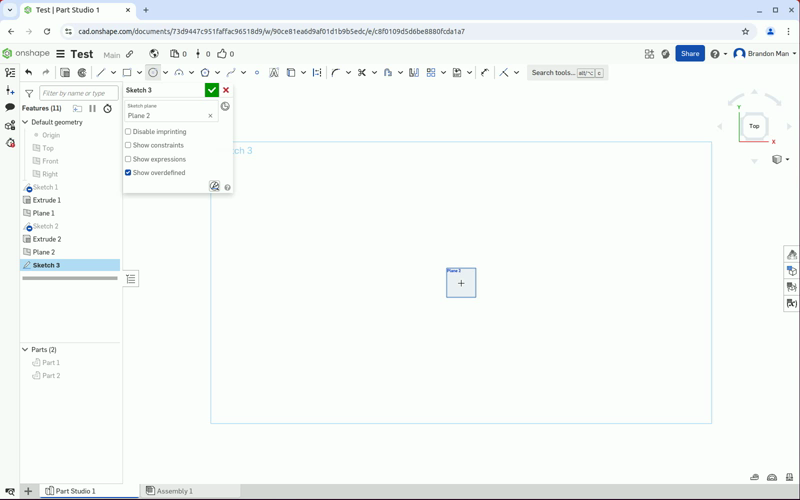
click(461, 282)
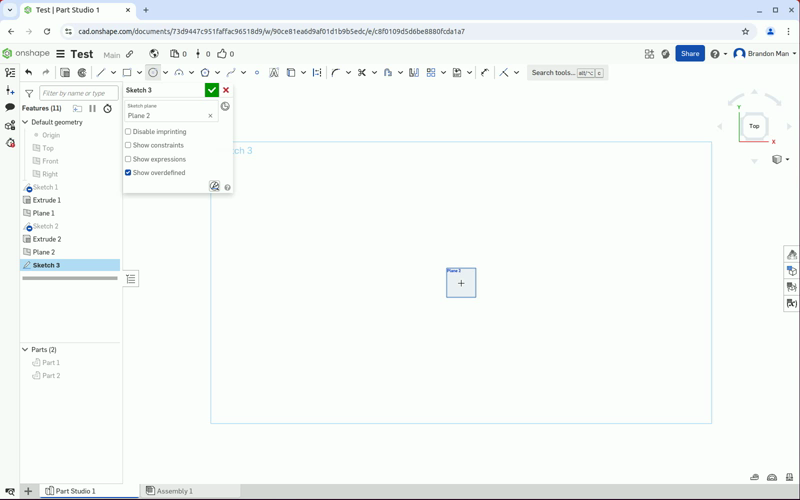
key_up(shift)
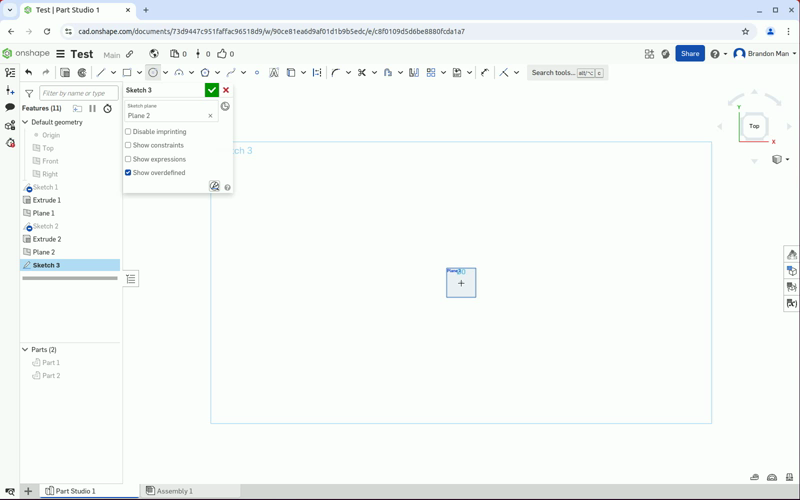
mouse_move(465, 282)
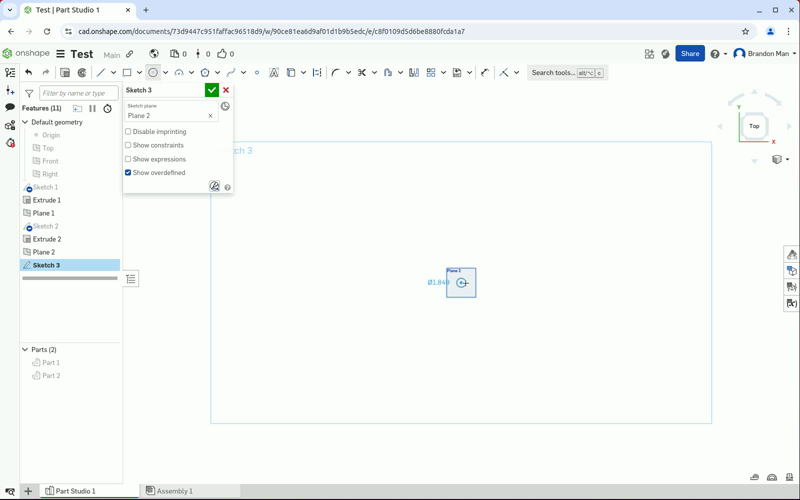
click(465, 282)
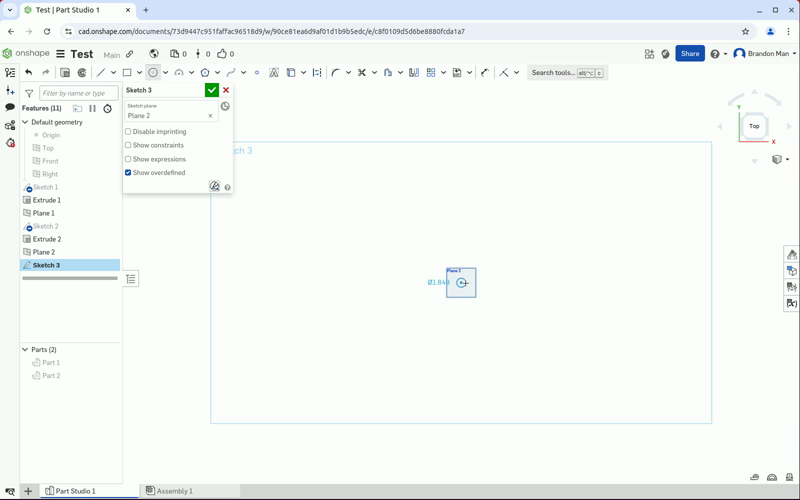
key(esc)
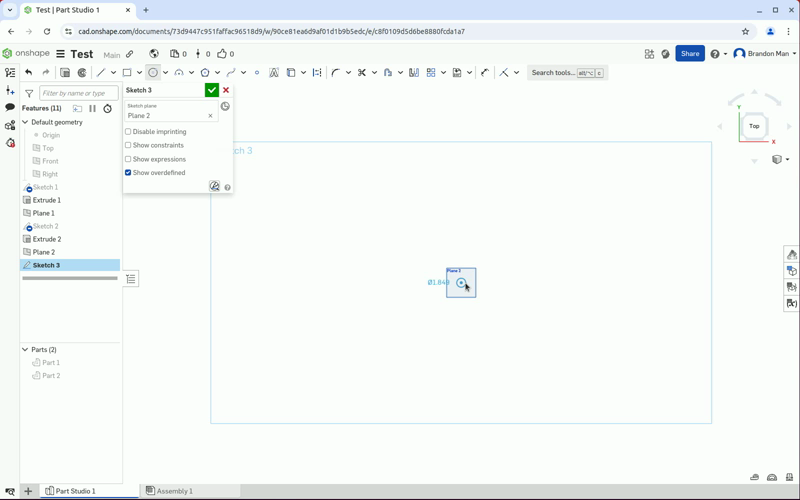
mouse_move(462, 280)
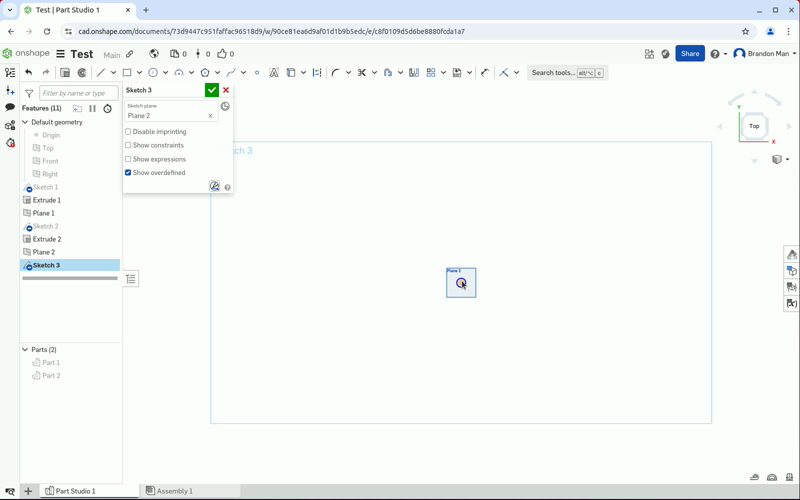
scroll(6)
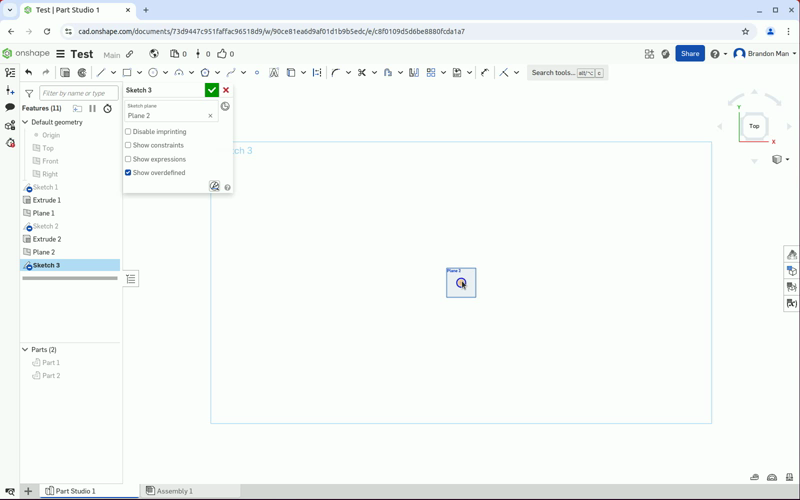
scroll(6)
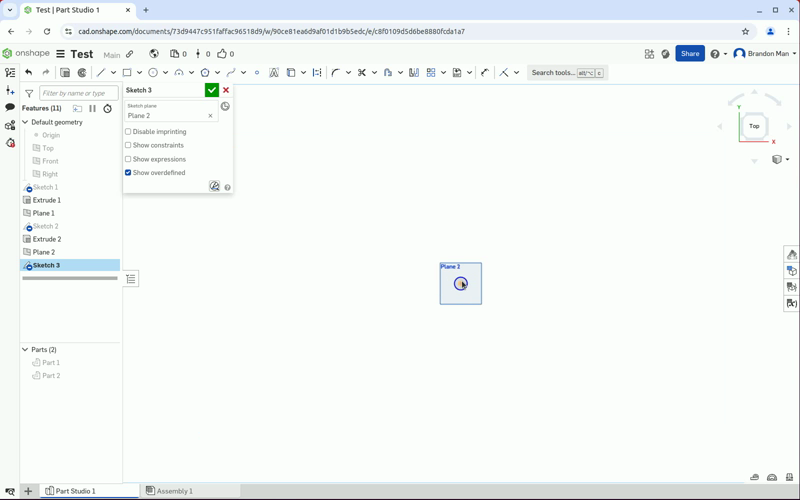
scroll(6)
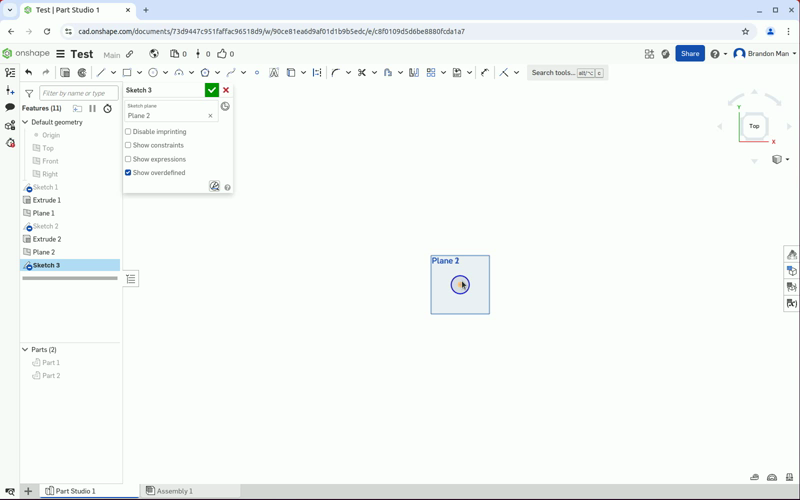
scroll(6)
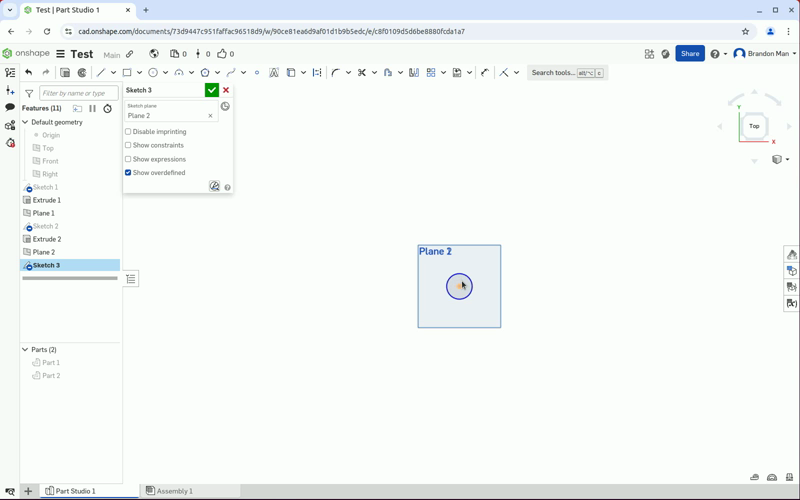
scroll(6)
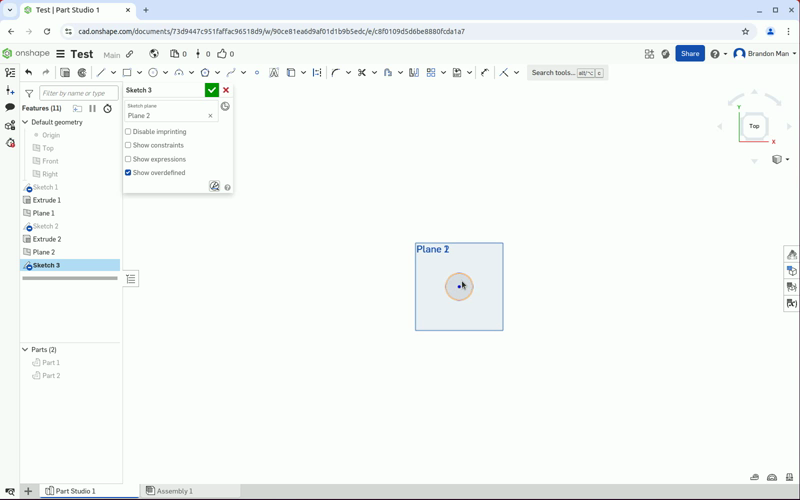
scroll(6)
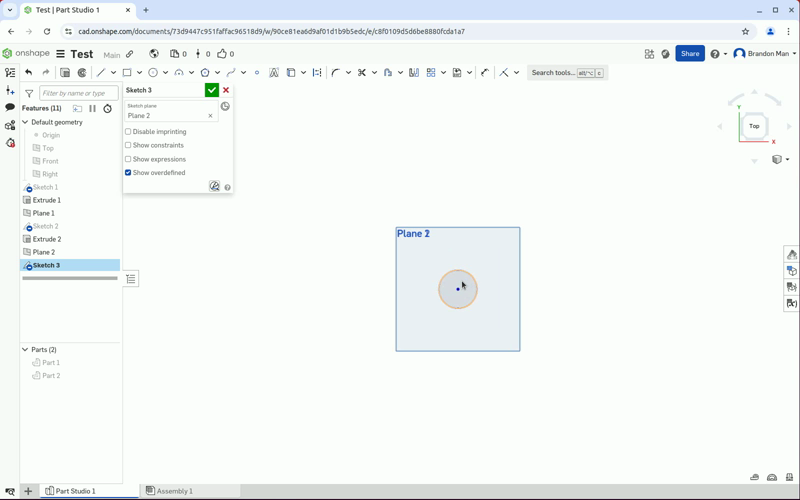
scroll(6)
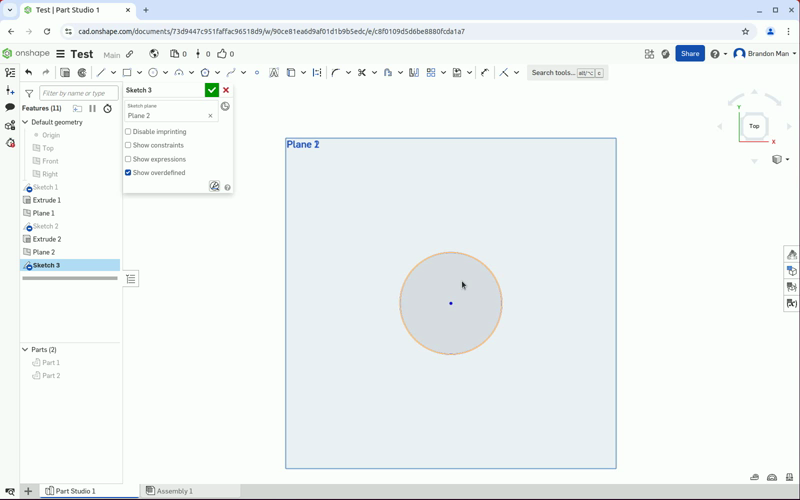
click(462, 280)
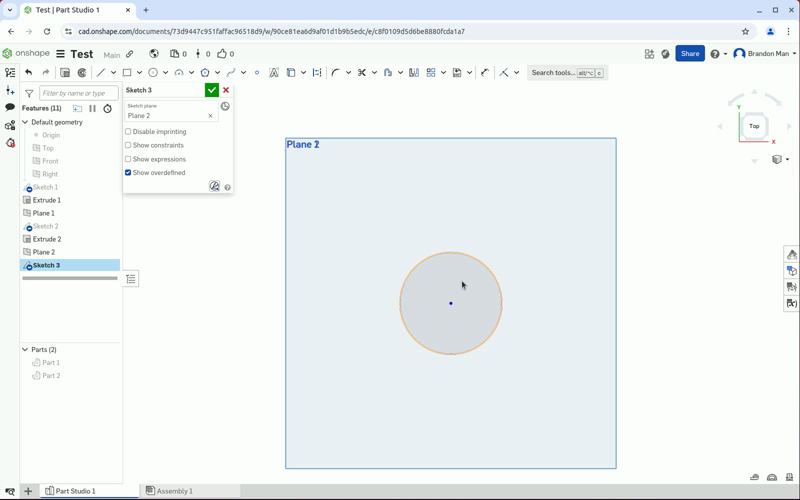
scroll(-6)
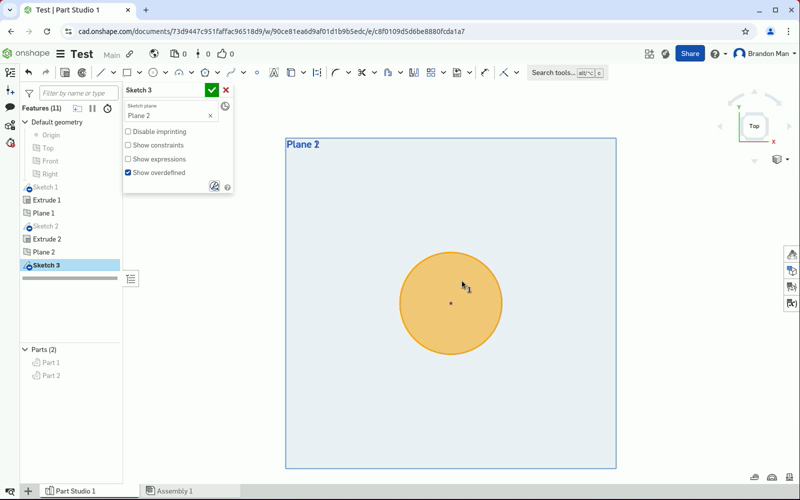
scroll(-6)
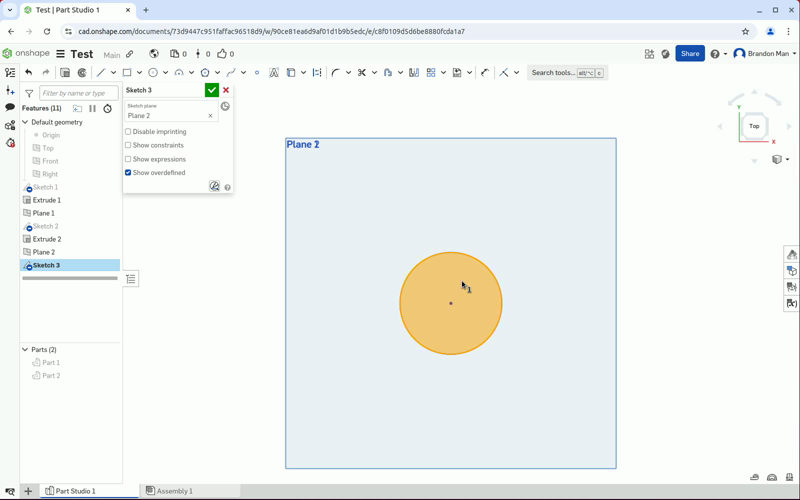
scroll(-6)
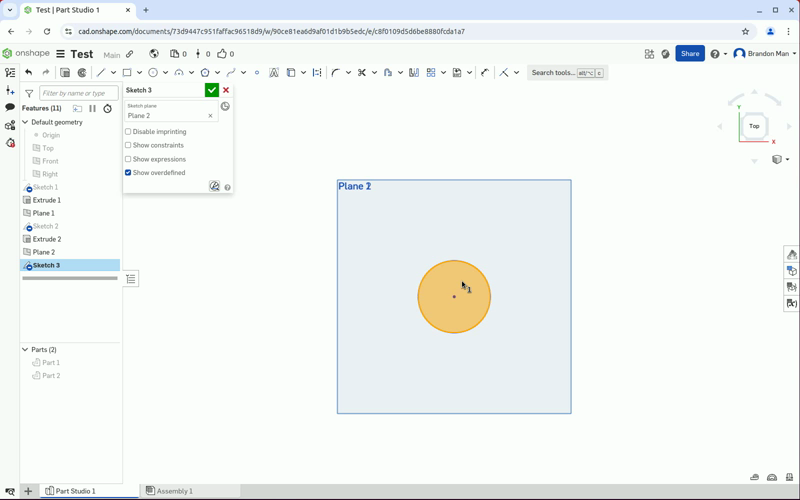
scroll(-6)
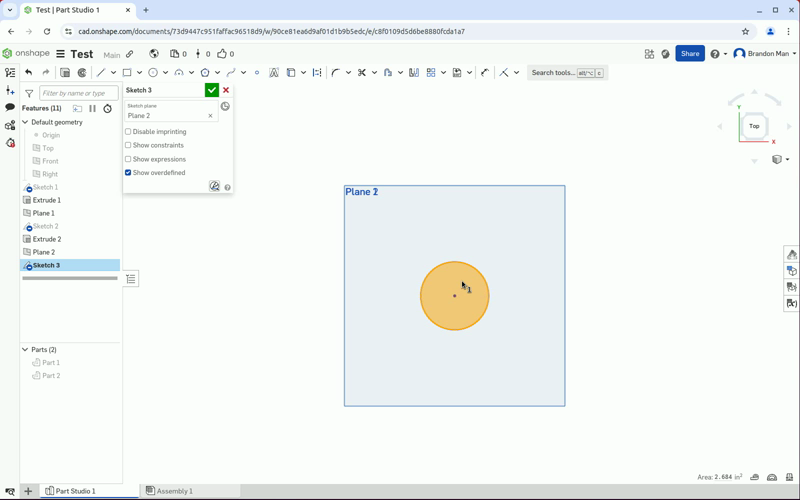
scroll(-6)
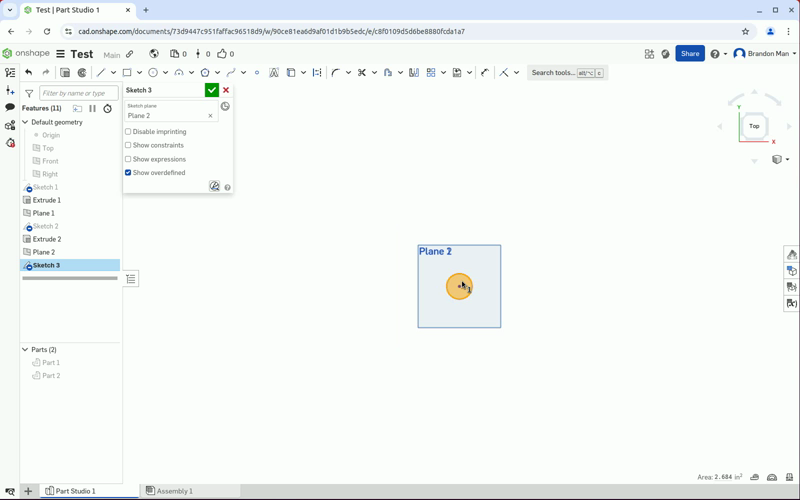
scroll(-6)
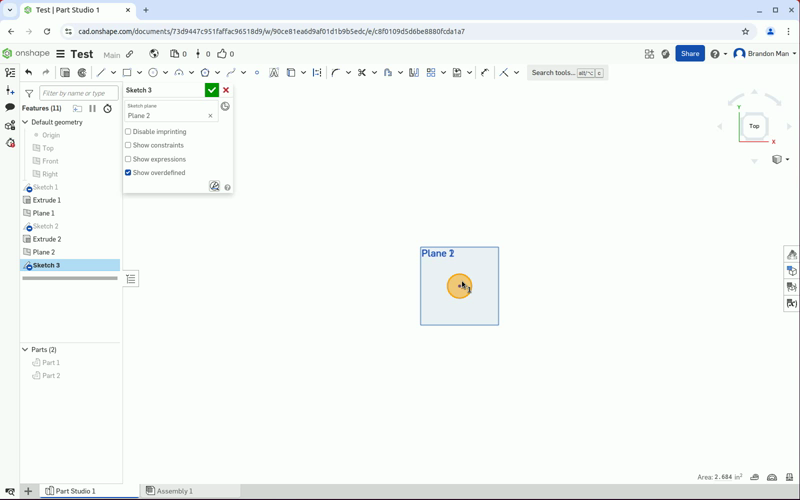
scroll(-6)
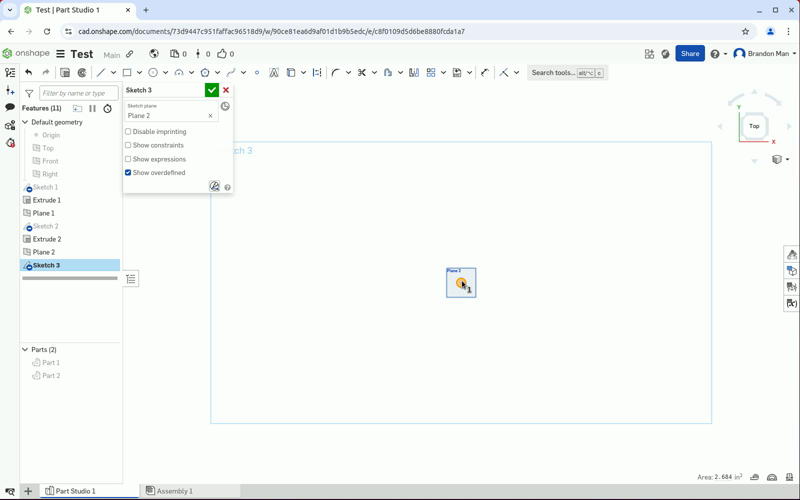
mouse_move(73, 352)
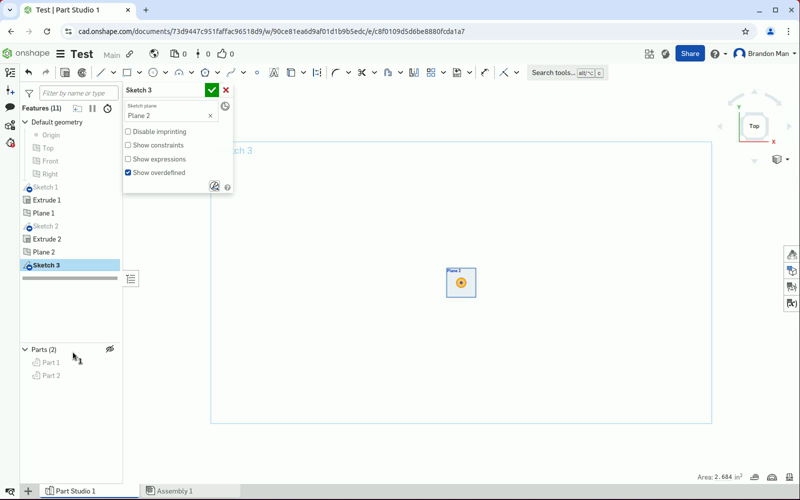
key(shift+y)
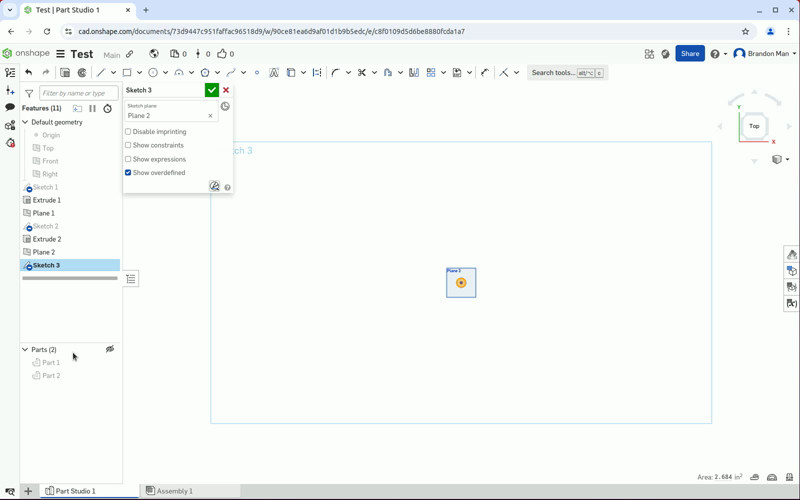
key(shift+e)
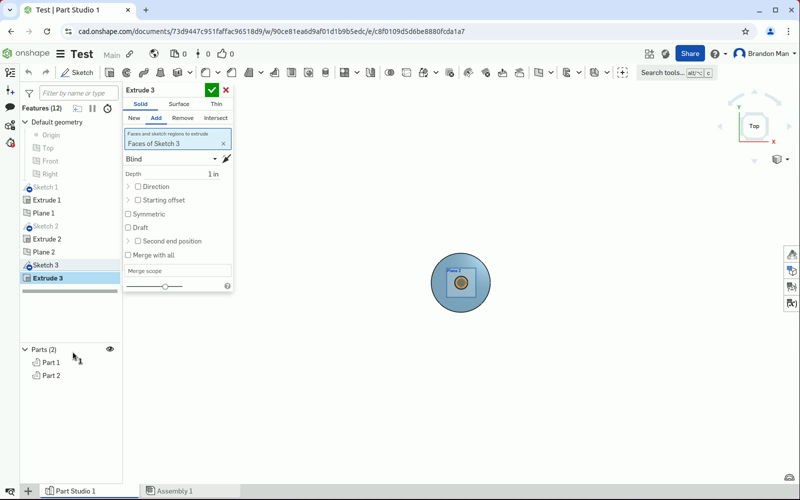
mouse_move(143, 106)
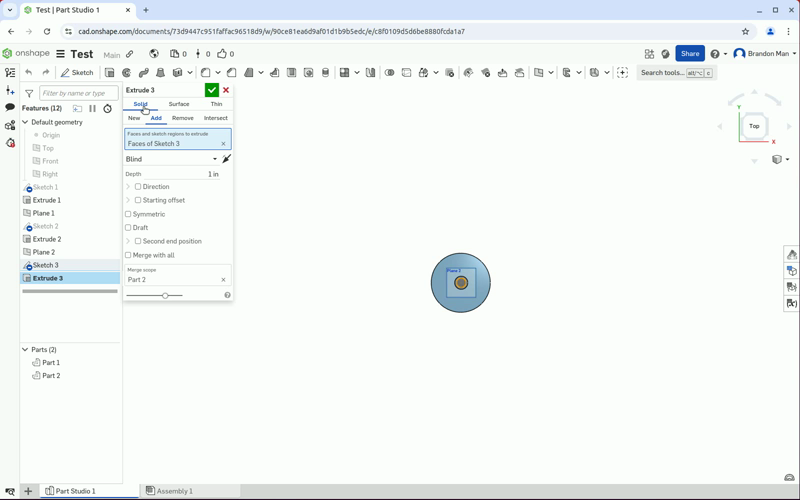
click(143, 106)
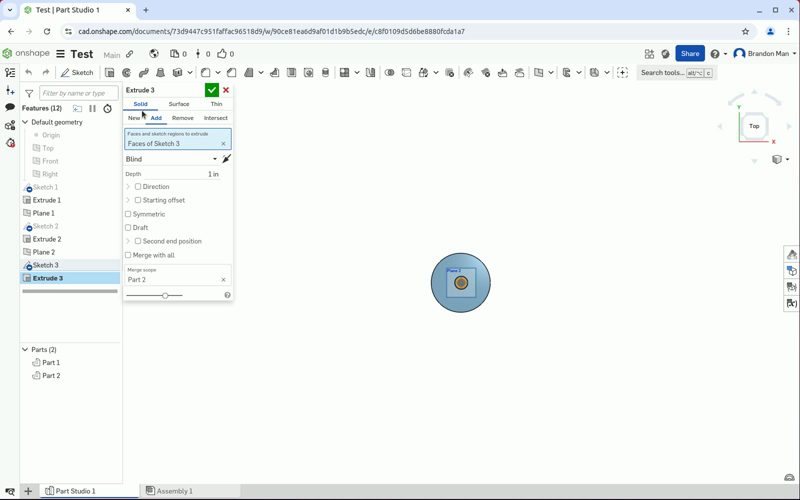
mouse_move(137, 120)
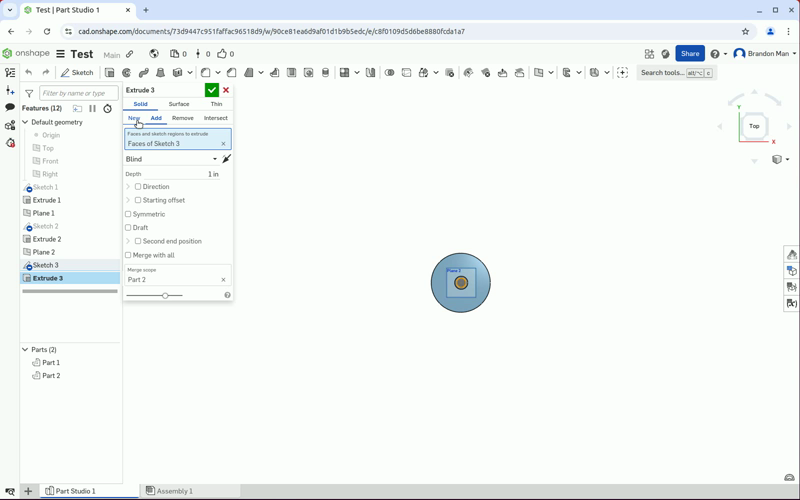
click(137, 120)
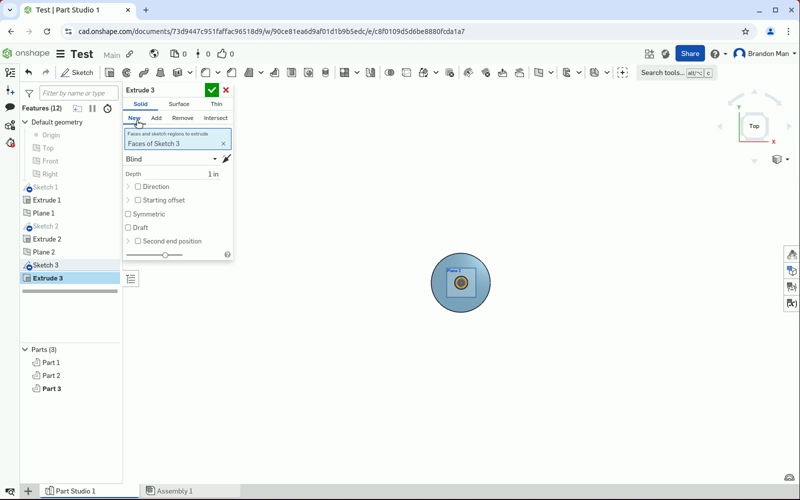
key(tab, 4)
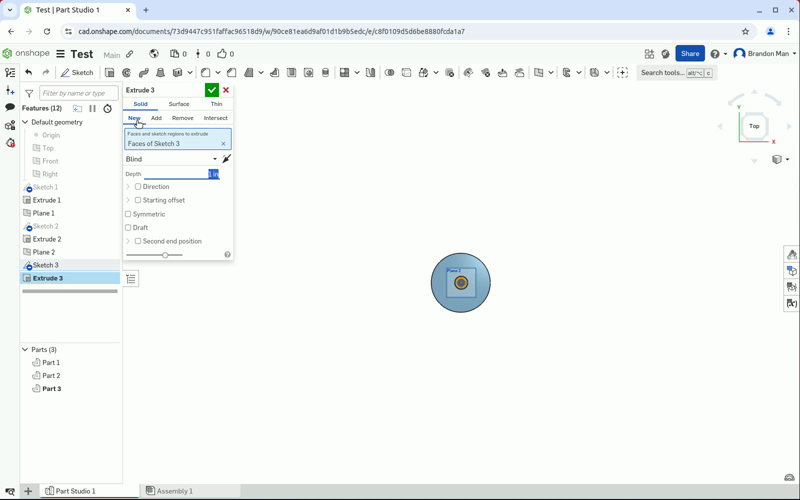
text(0.481)
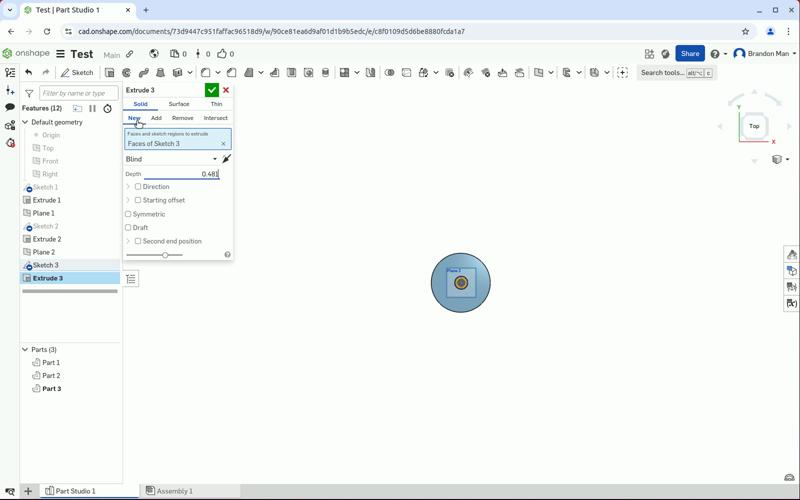
key(enter)
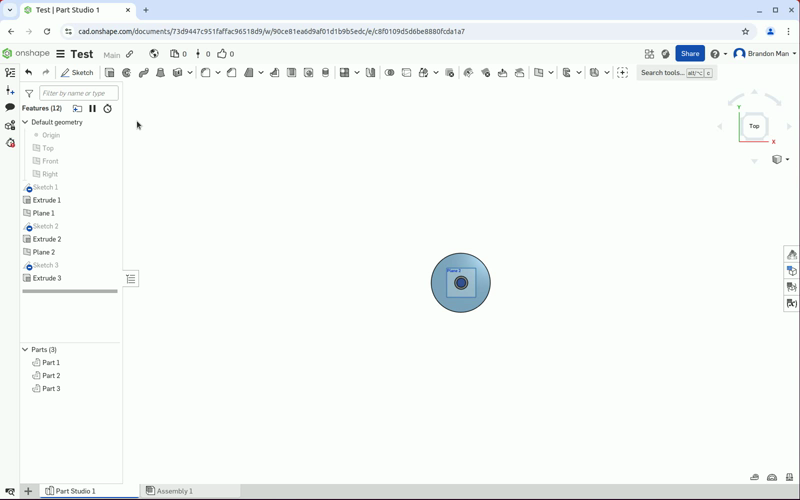
key(shift+h)
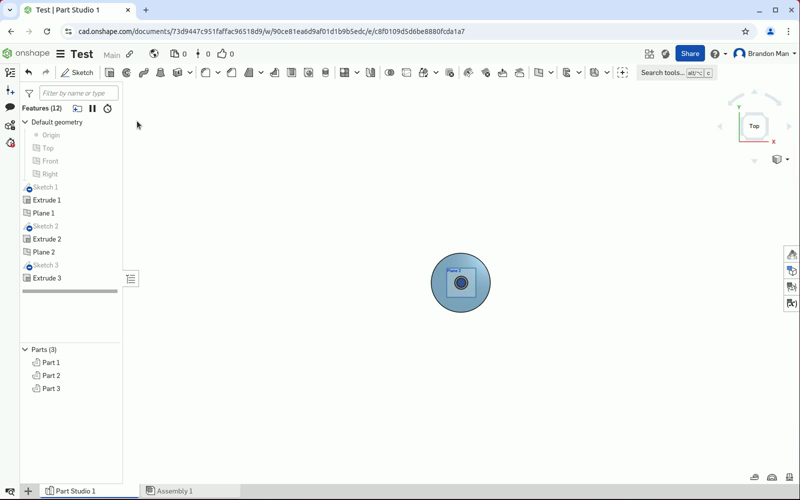
key(shift+h)
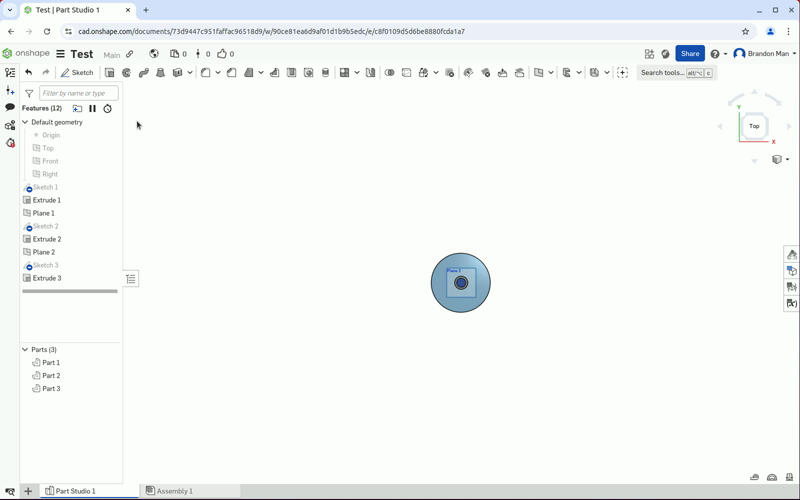
mouse_move(73, 189)
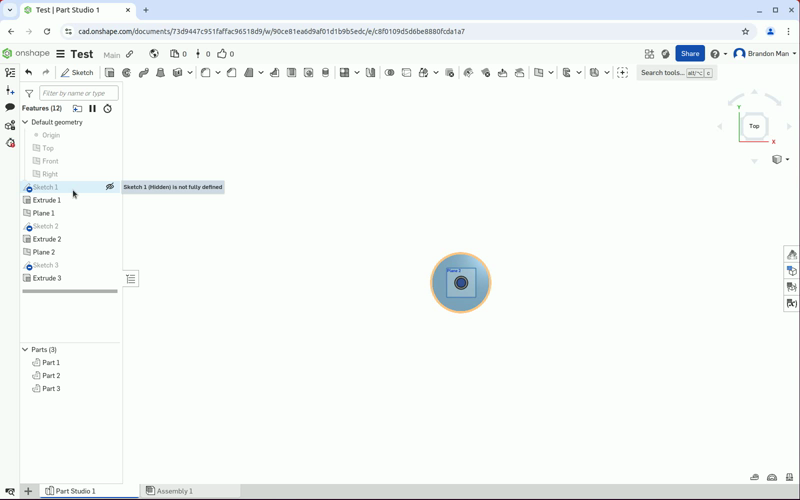
click(73, 189)
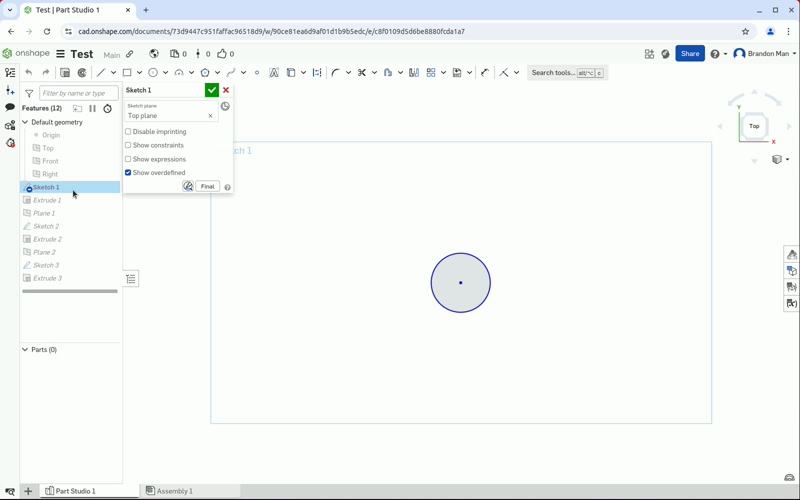
mouse_move(229, 92)
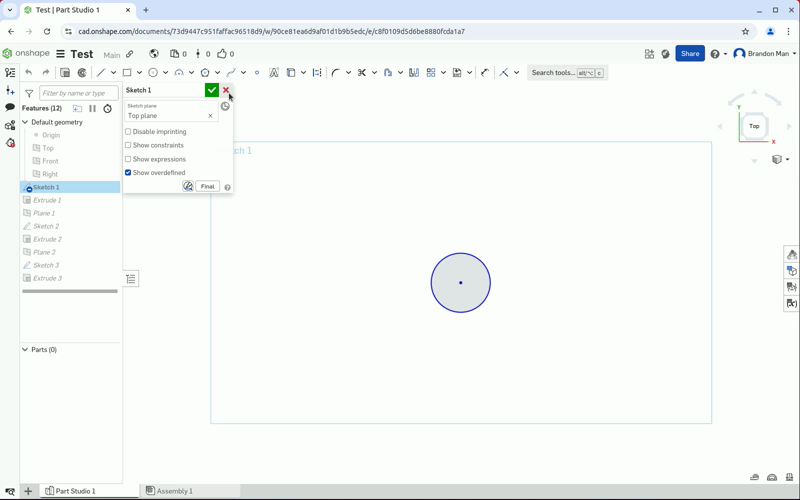
click(229, 92)
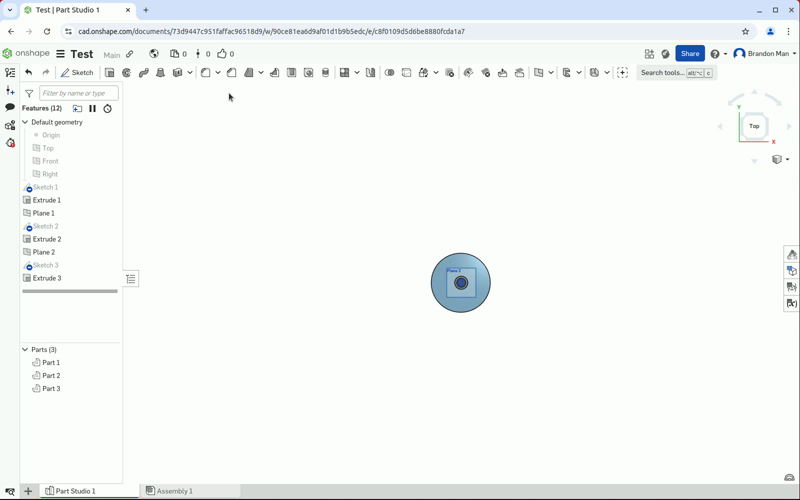
mouse_move(541, 75)
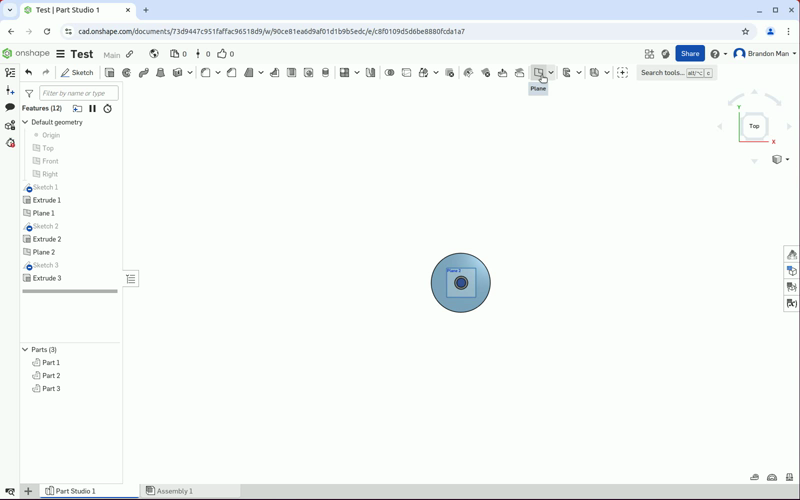
click(541, 75)
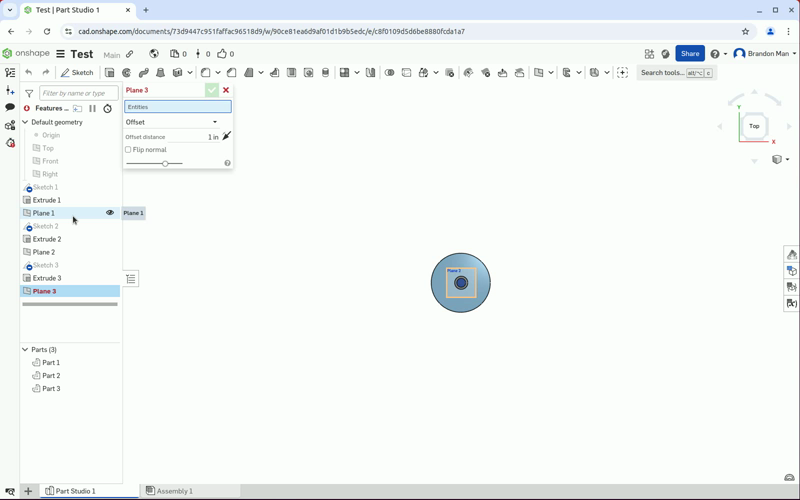
scroll(3)
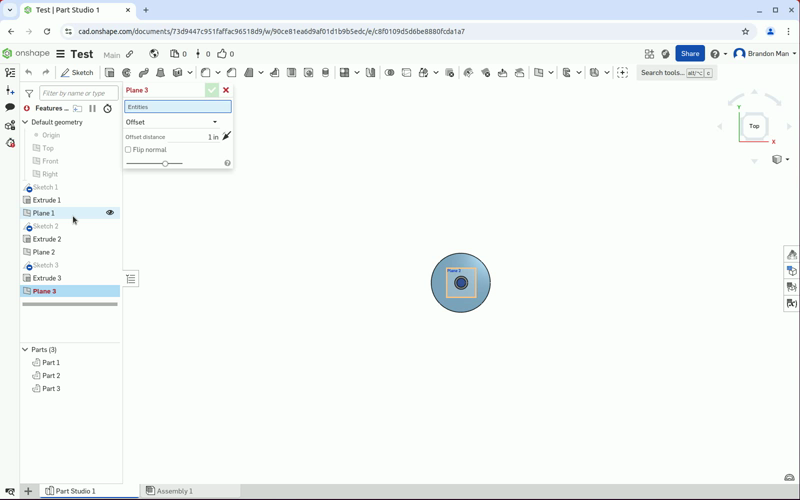
mouse_move(73, 150)
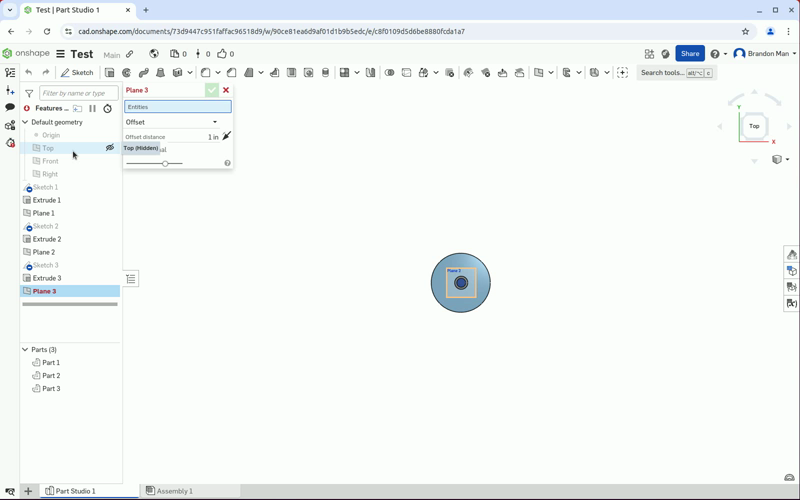
click(73, 150)
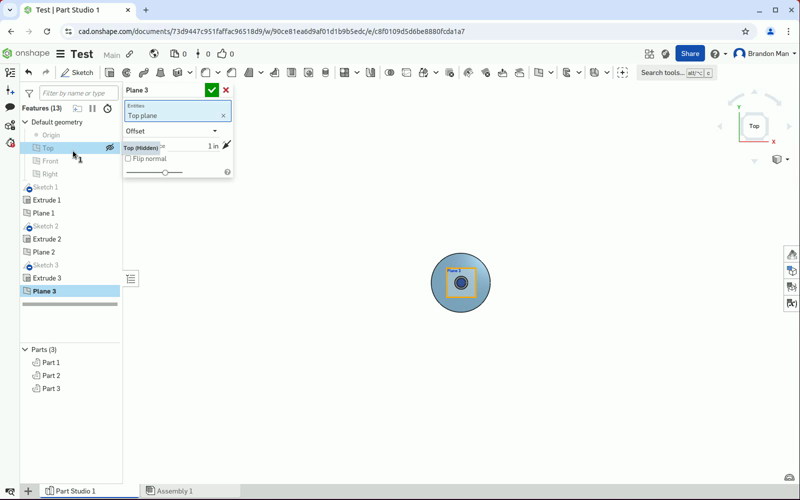
key(tab, 2)
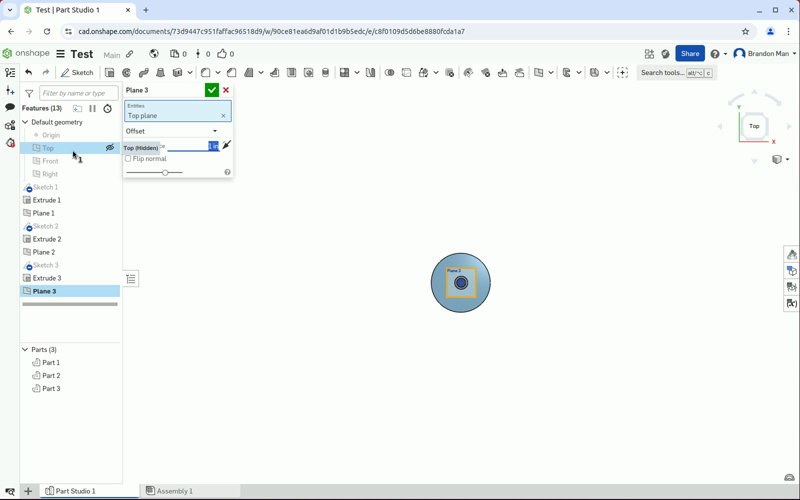
text(5.546)
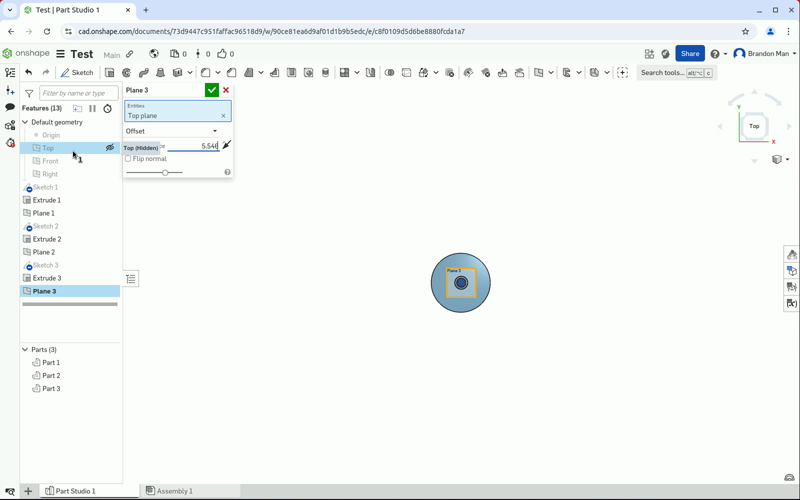
key(enter, 2)
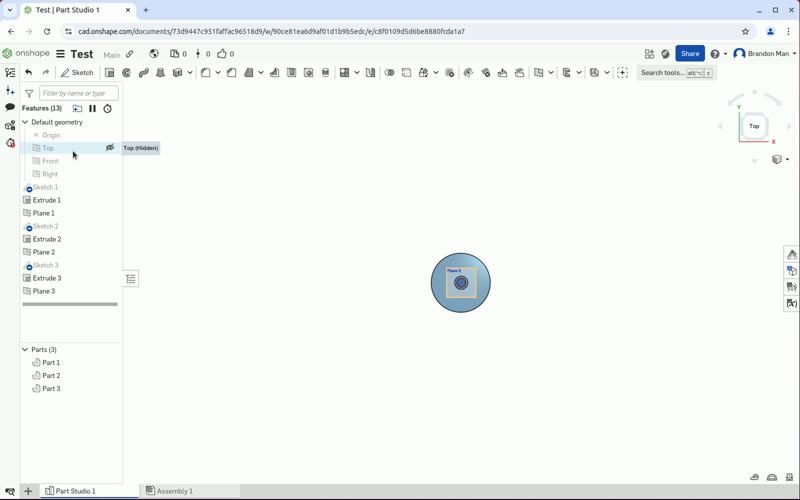
key(shift+s)
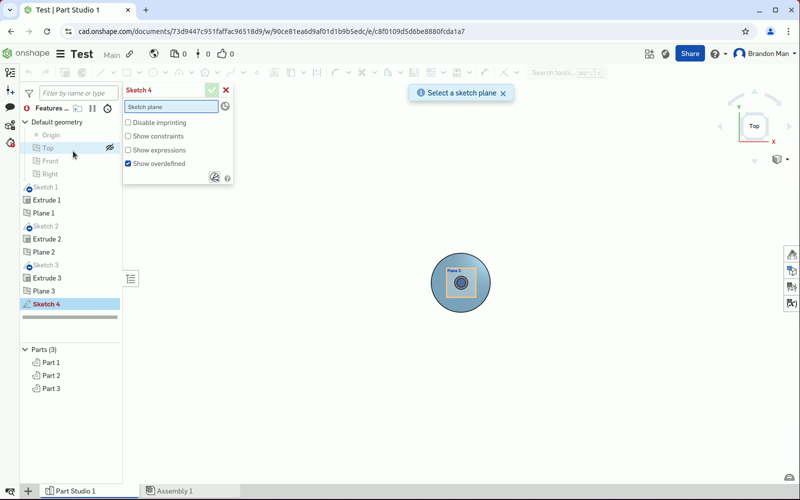
mouse_move(73, 293)
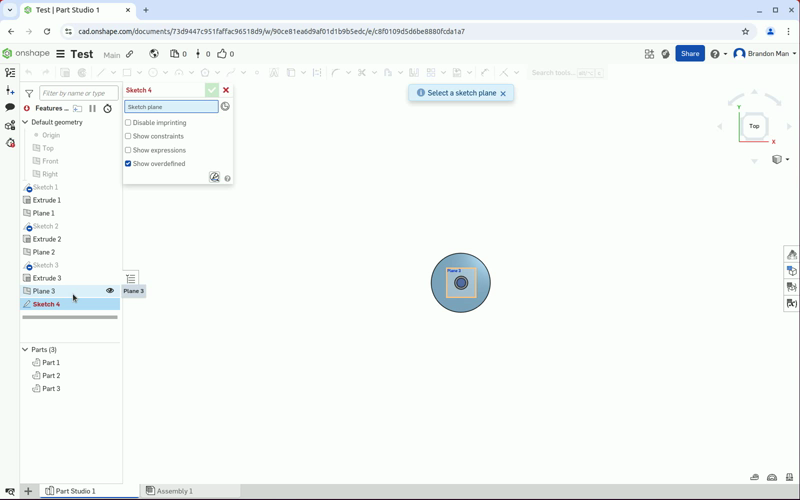
click(73, 293)
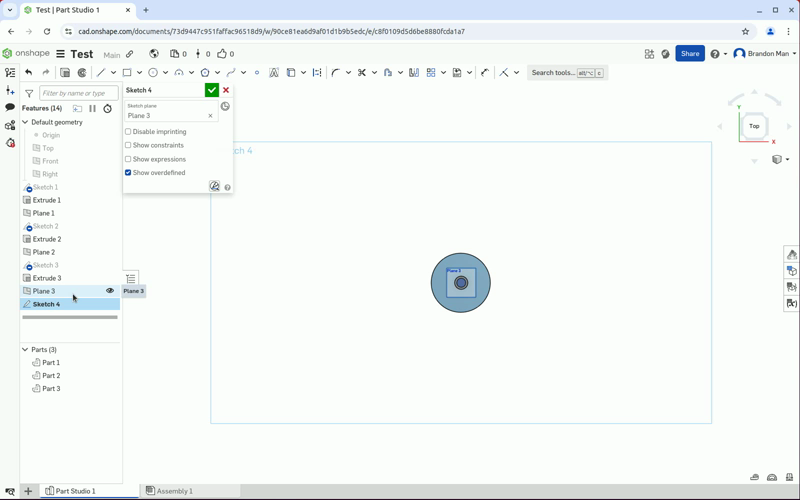
mouse_move(73, 352)
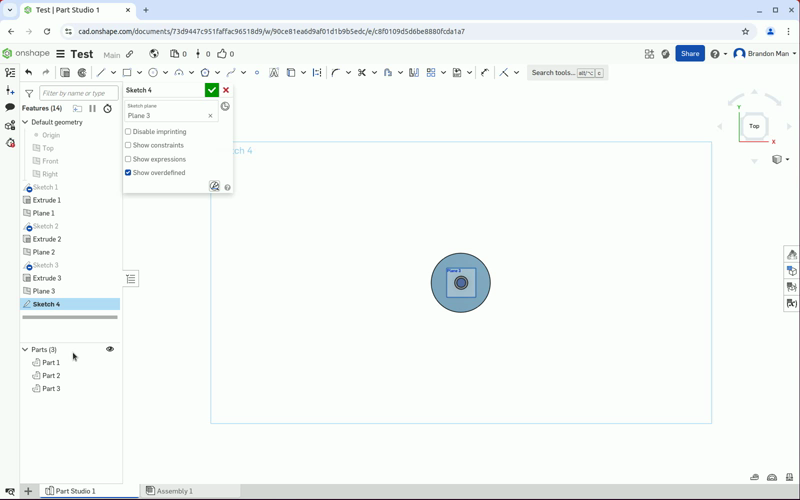
key(y)
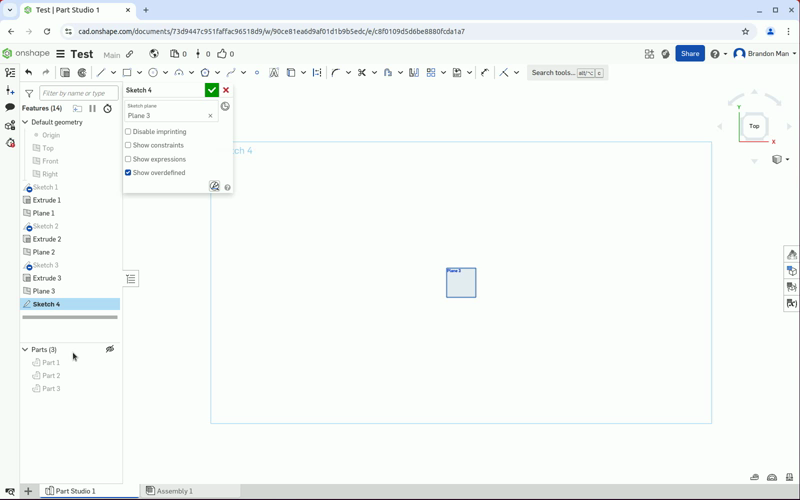
key(c)
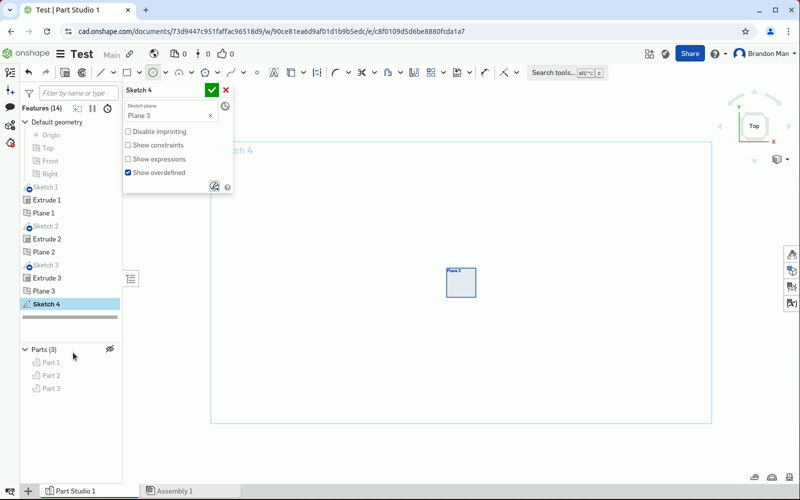
key_down(shift)
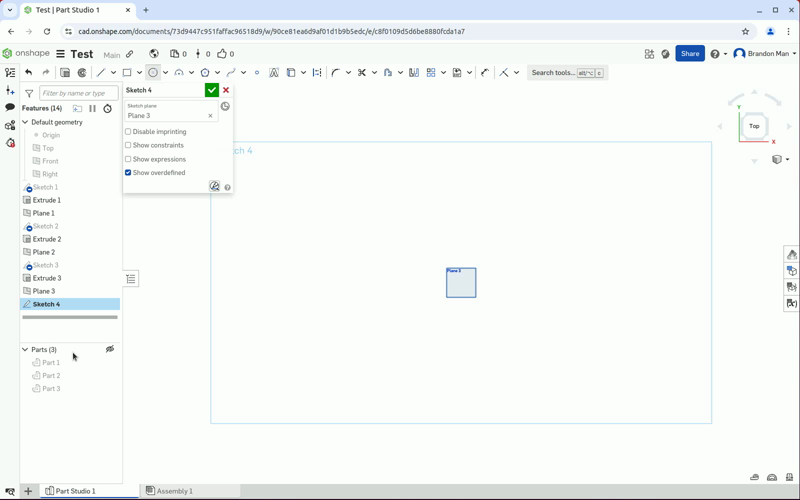
mouse_move(461, 282)
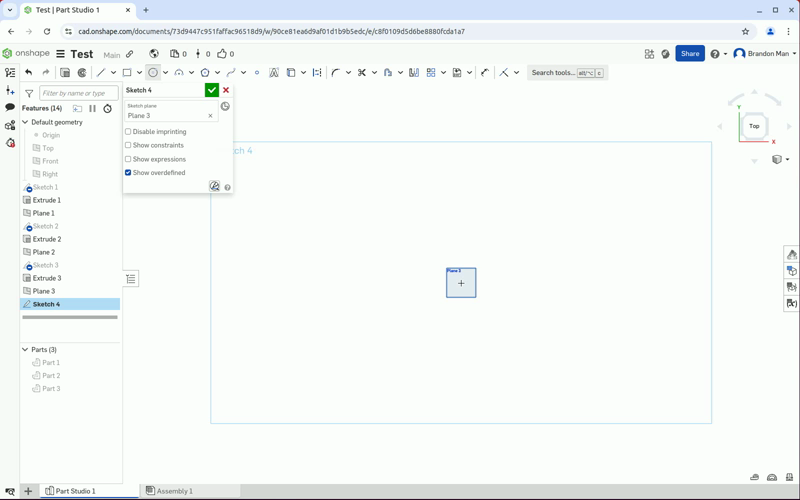
click(461, 282)
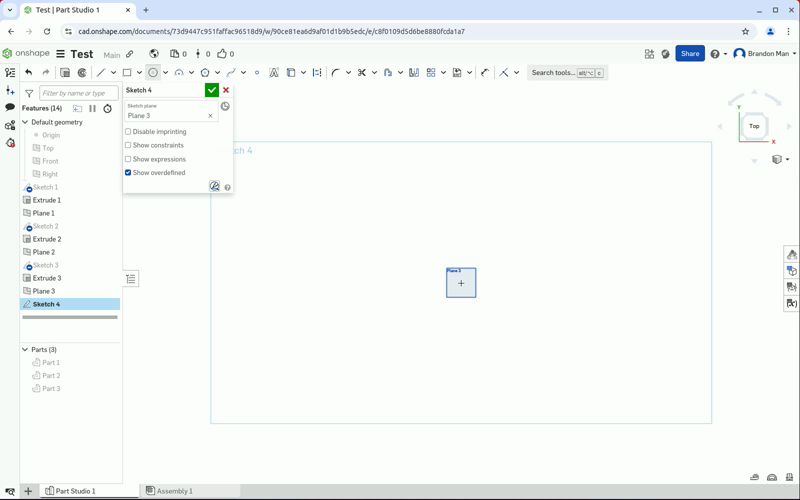
key_up(shift)
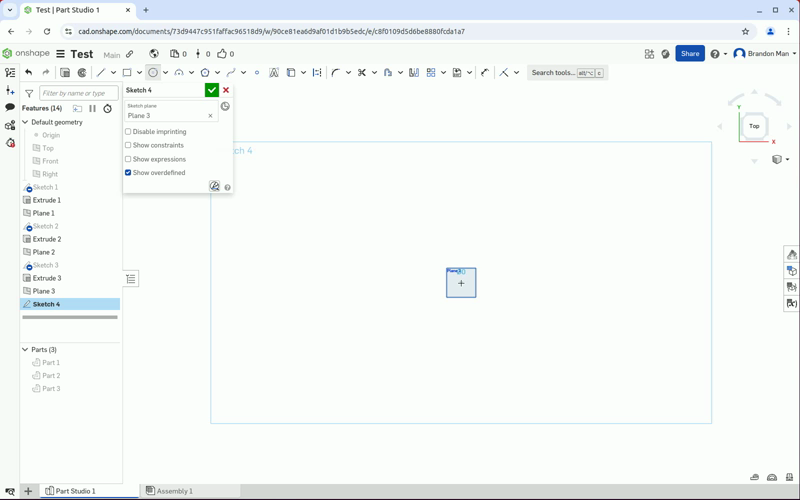
mouse_move(464, 282)
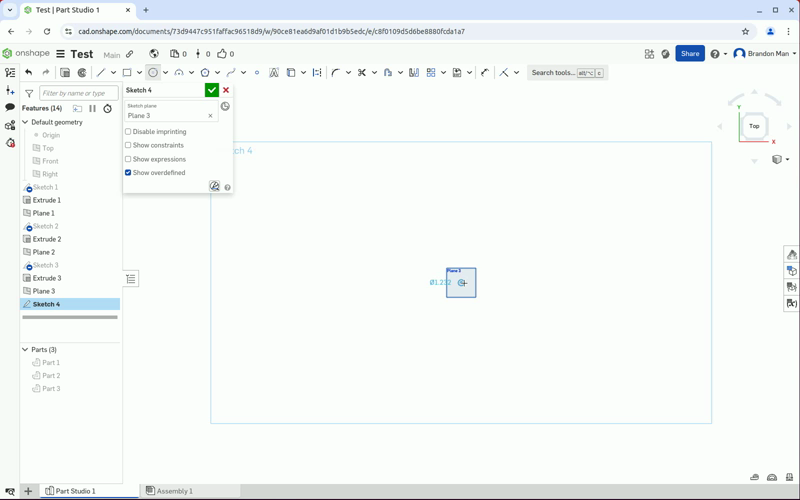
click(464, 282)
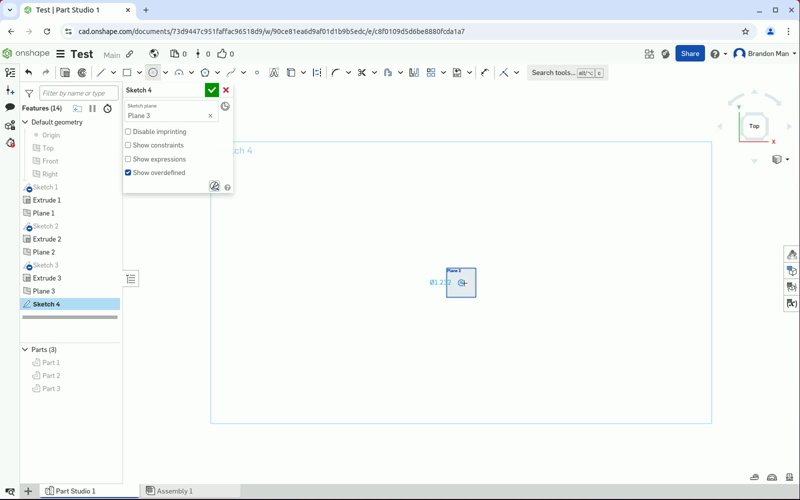
key(esc)
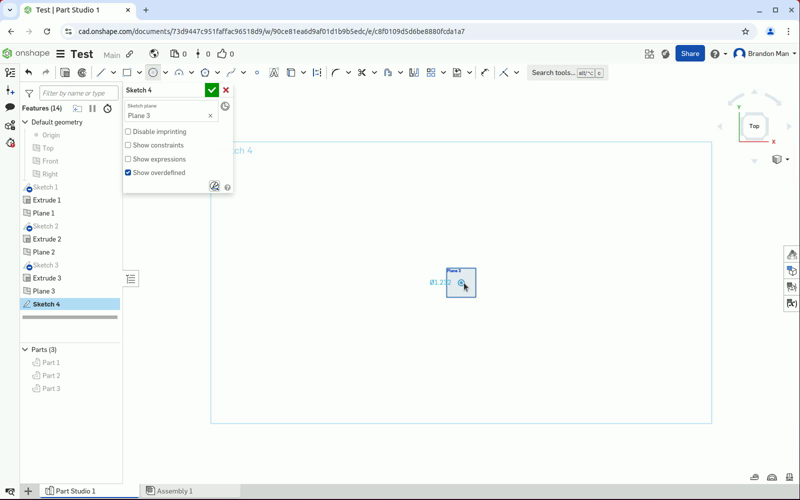
mouse_move(464, 281)
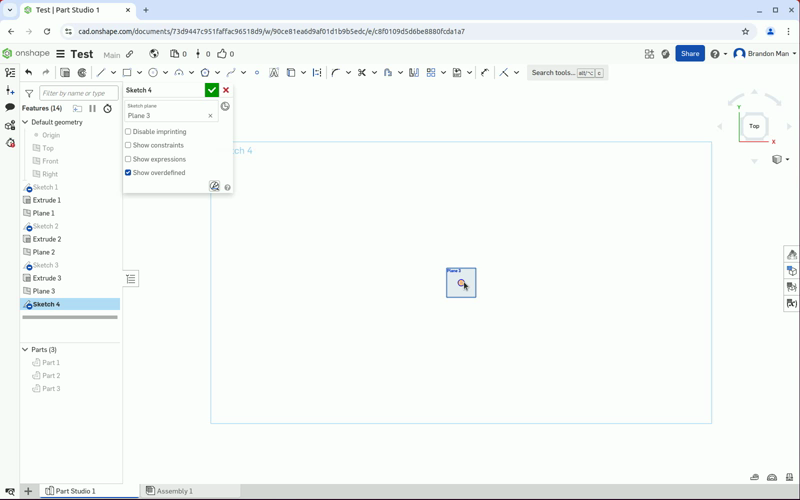
scroll(6)
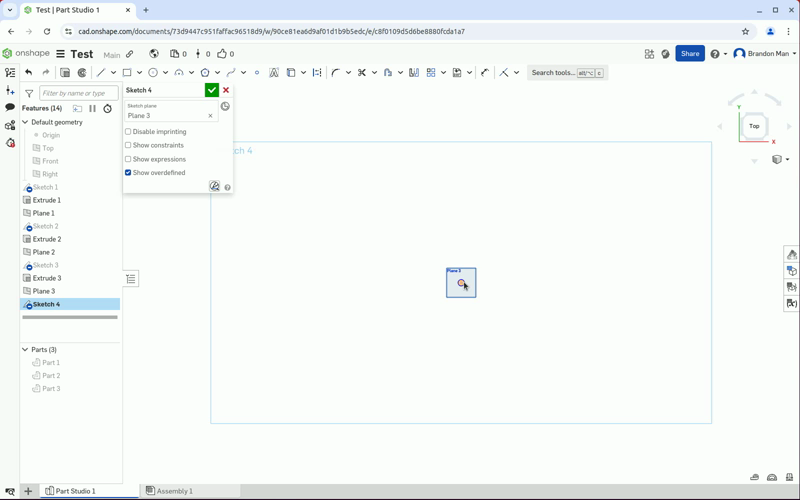
scroll(6)
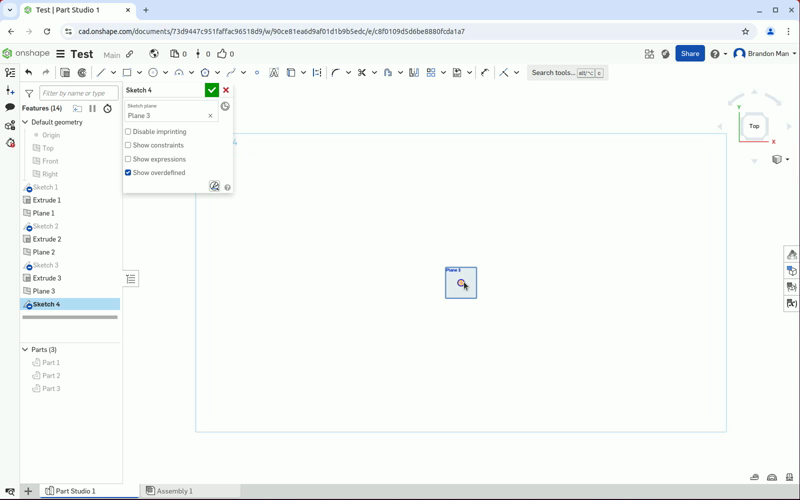
scroll(6)
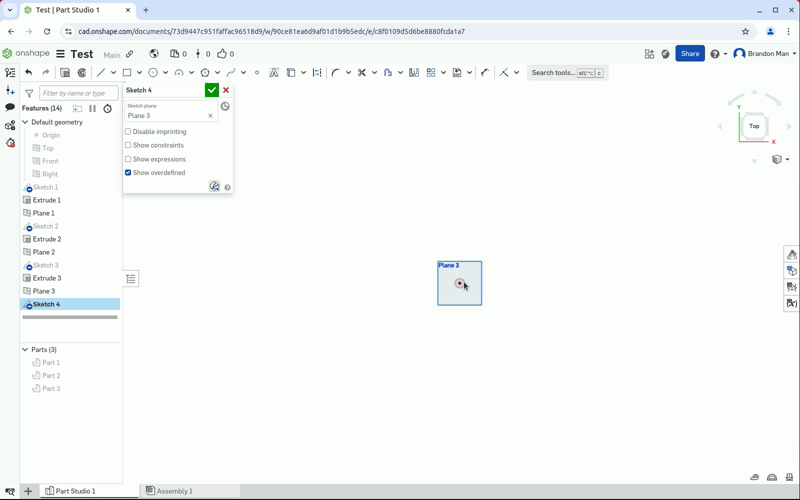
scroll(6)
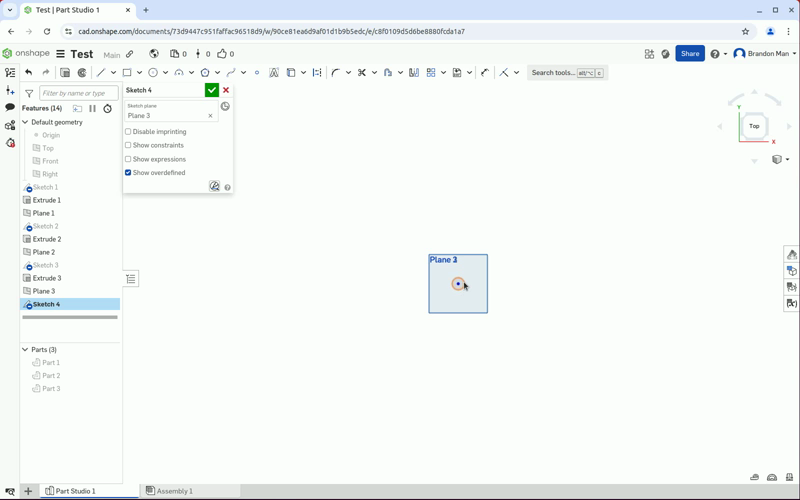
scroll(6)
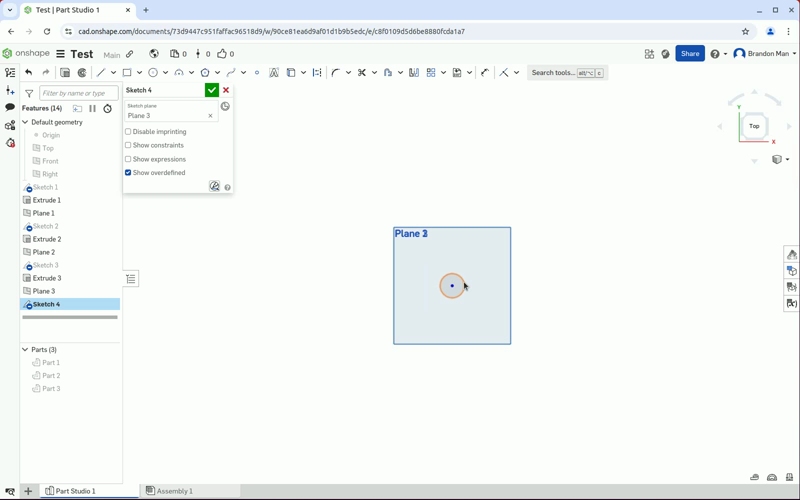
scroll(6)
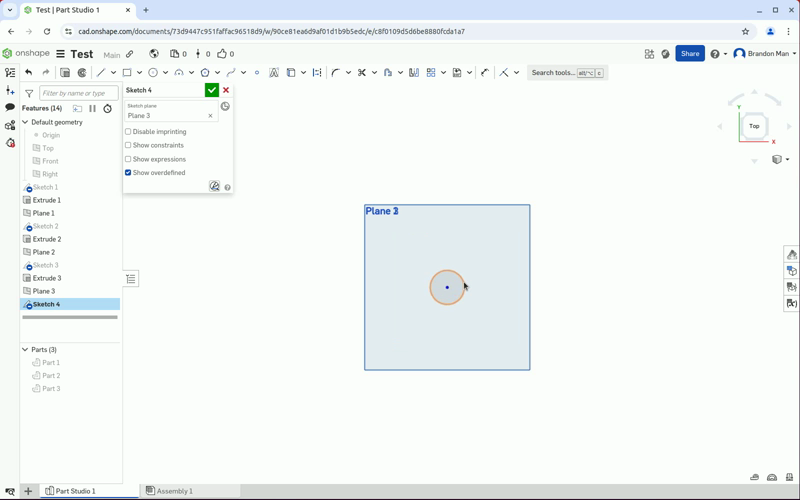
scroll(6)
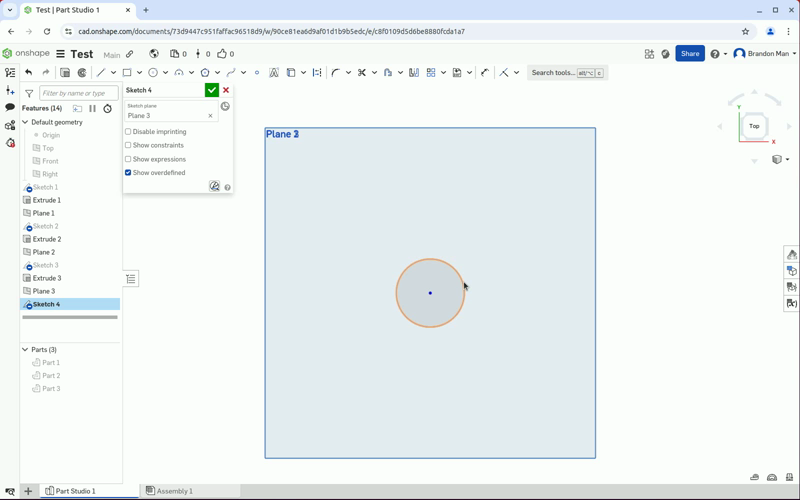
click(464, 281)
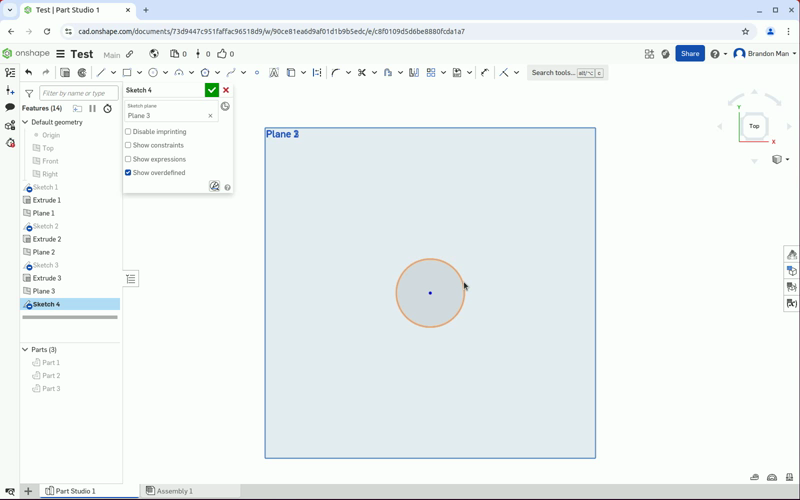
scroll(-6)
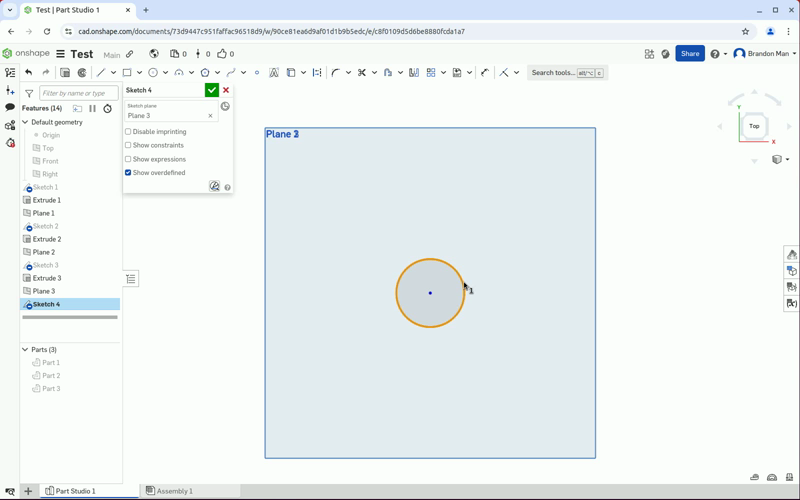
scroll(-6)
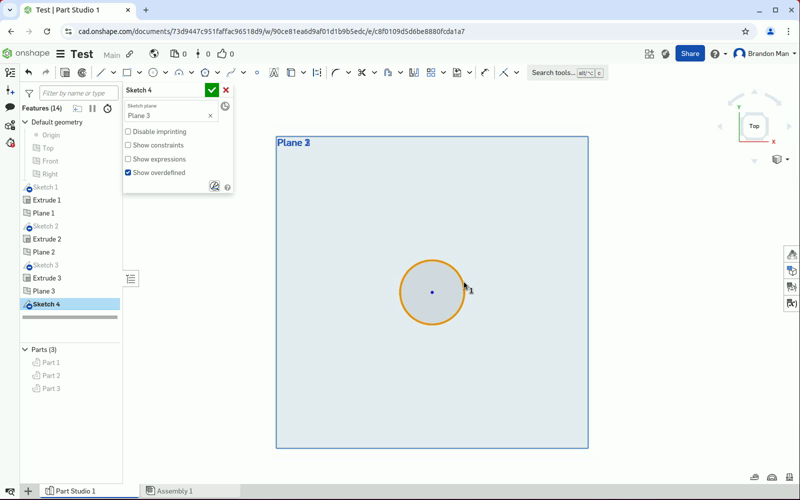
scroll(-6)
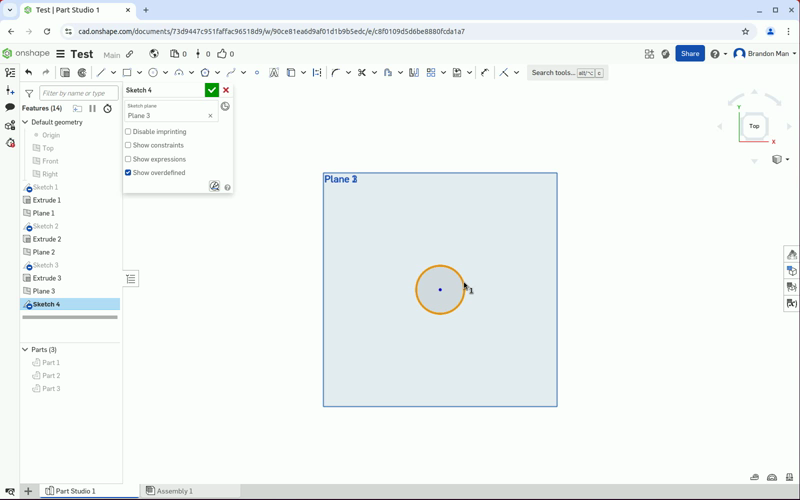
scroll(-6)
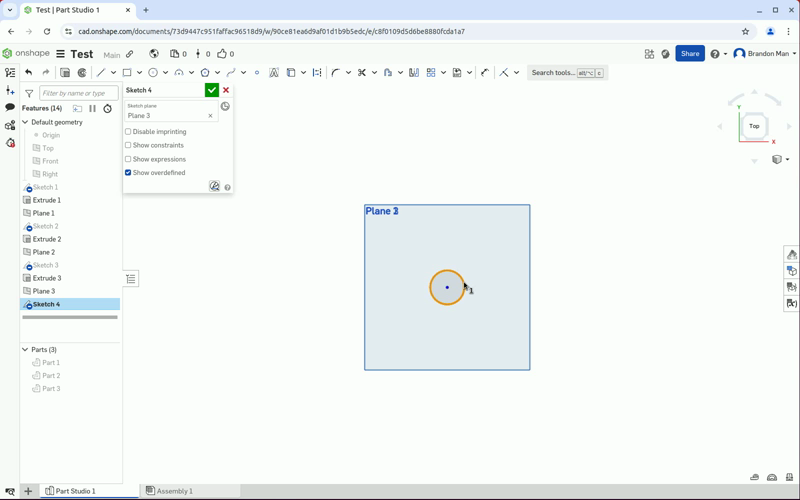
scroll(-6)
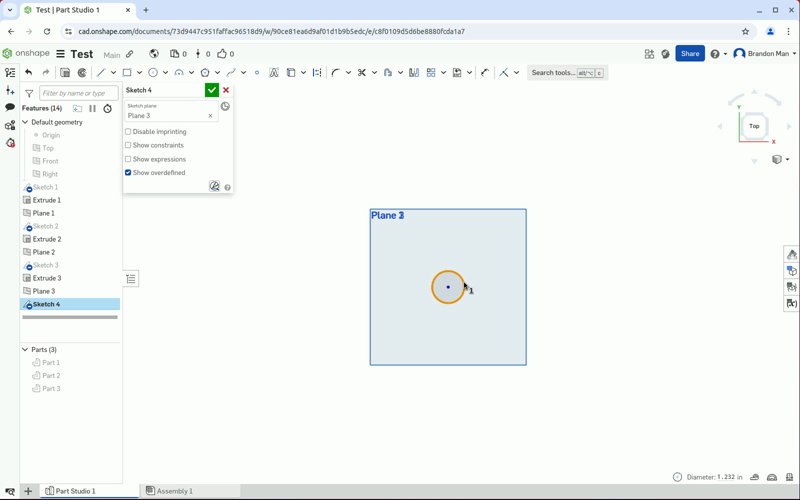
scroll(-6)
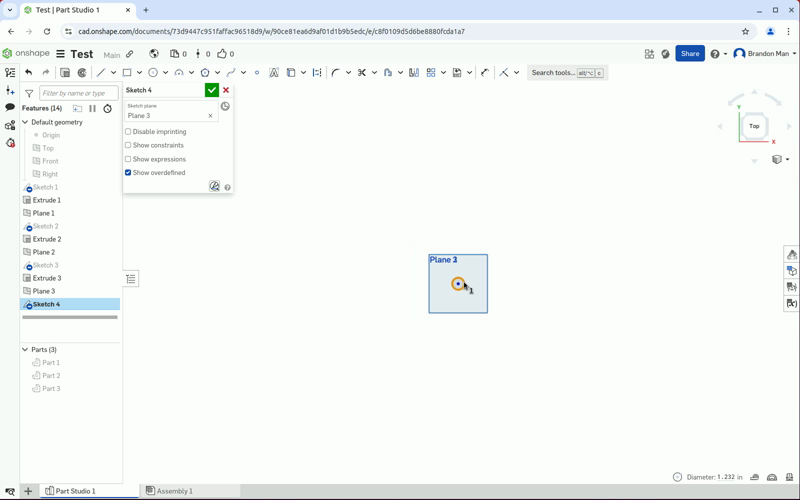
scroll(-6)
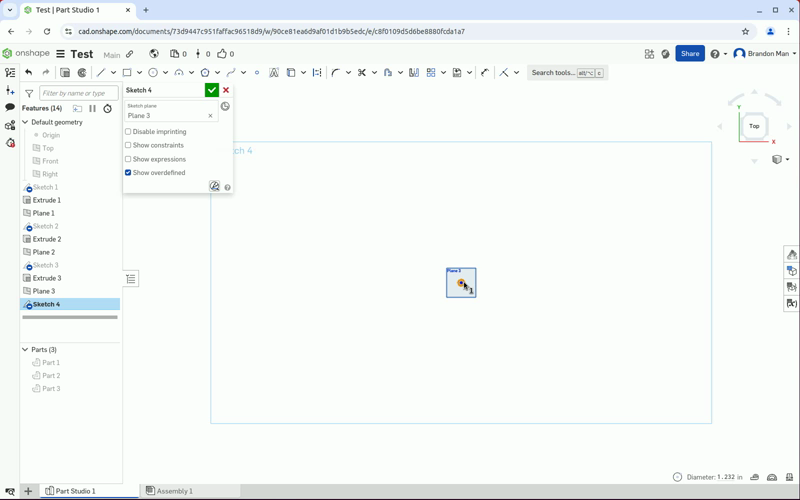
mouse_move(73, 352)
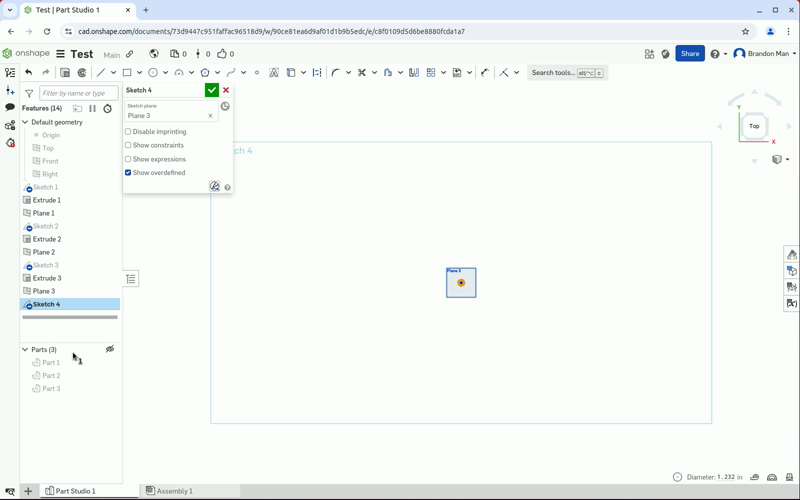
key(shift+y)
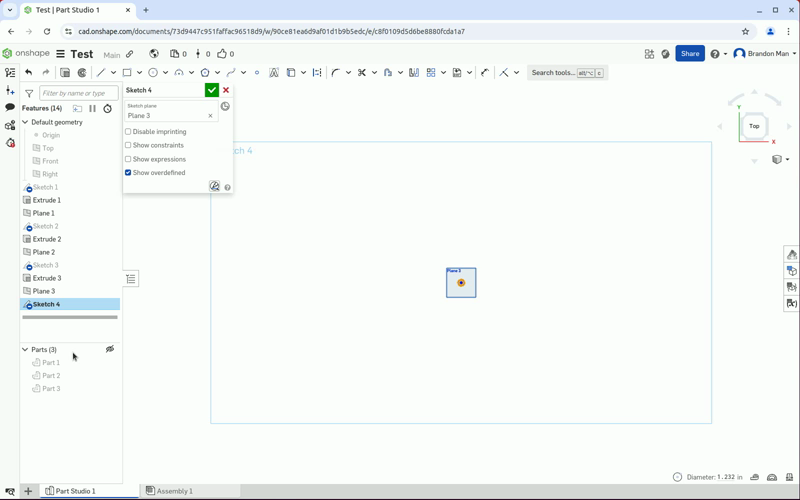
key(shift+e)
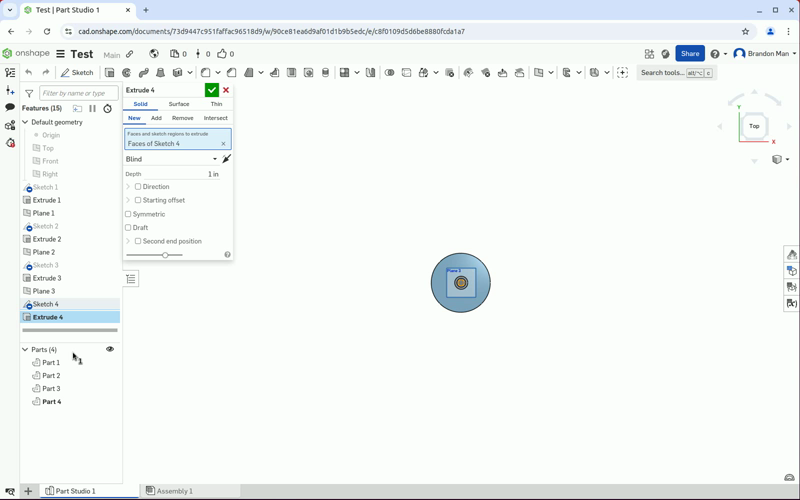
mouse_move(143, 106)
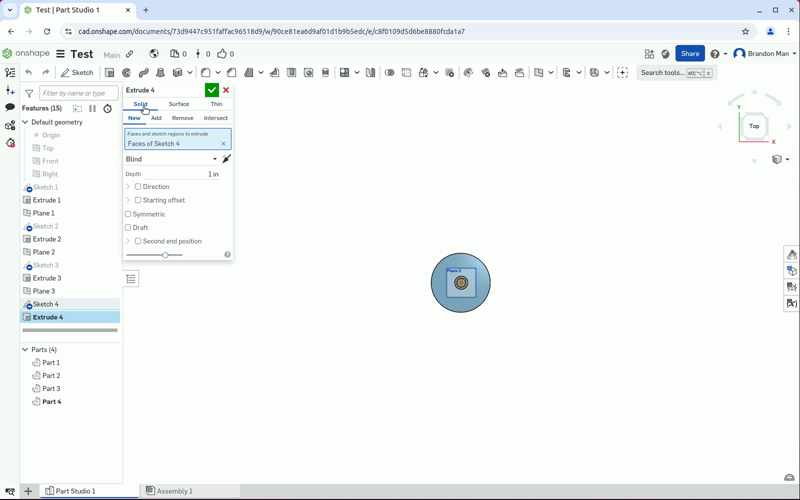
click(143, 106)
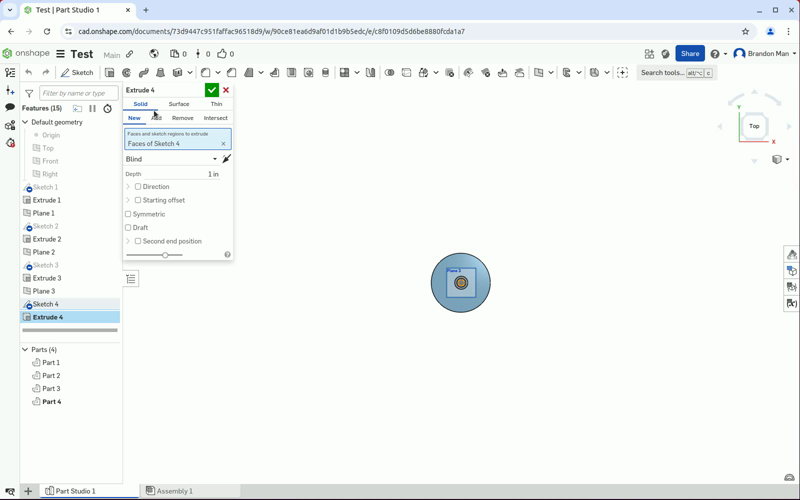
mouse_move(186, 120)
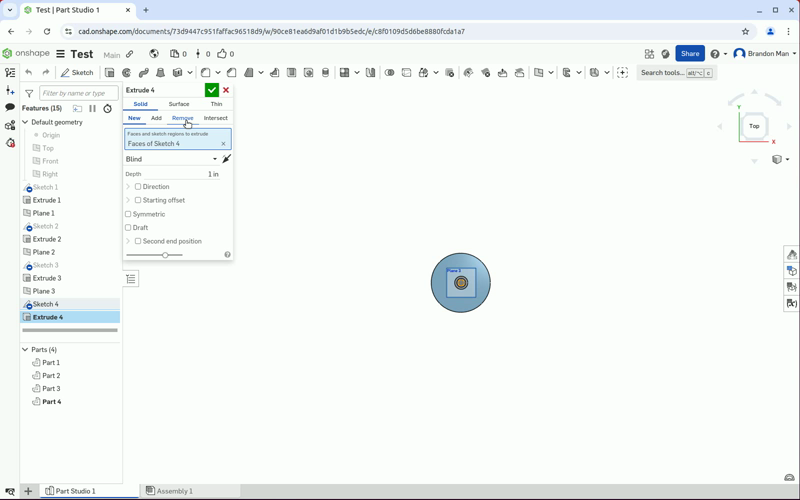
click(186, 120)
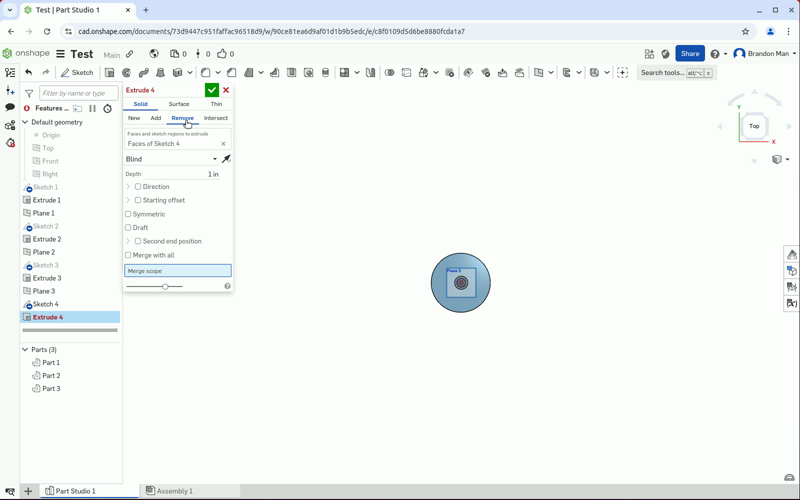
key(tab, 4)
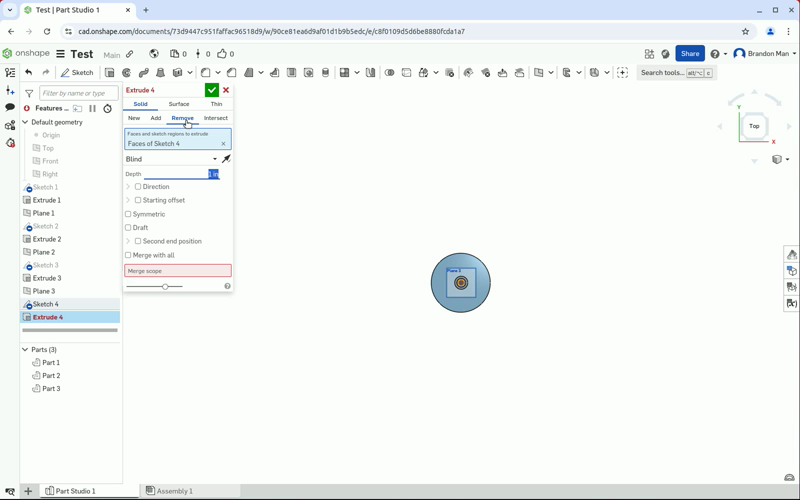
text(7.221)
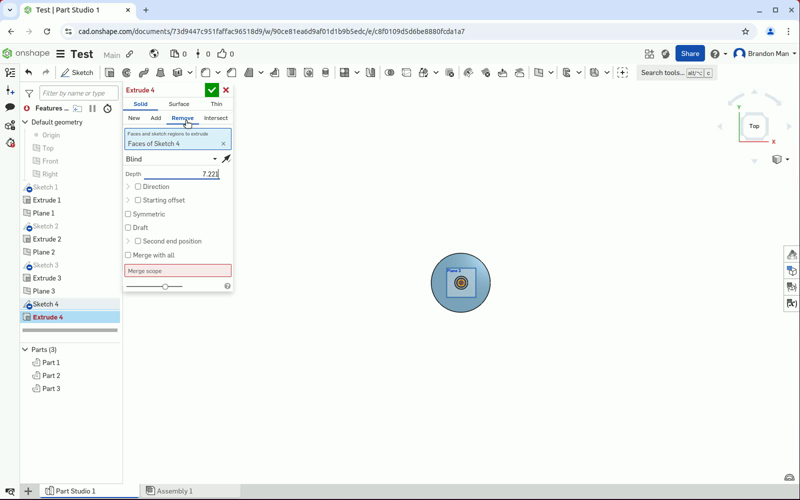
key(tab, 6)
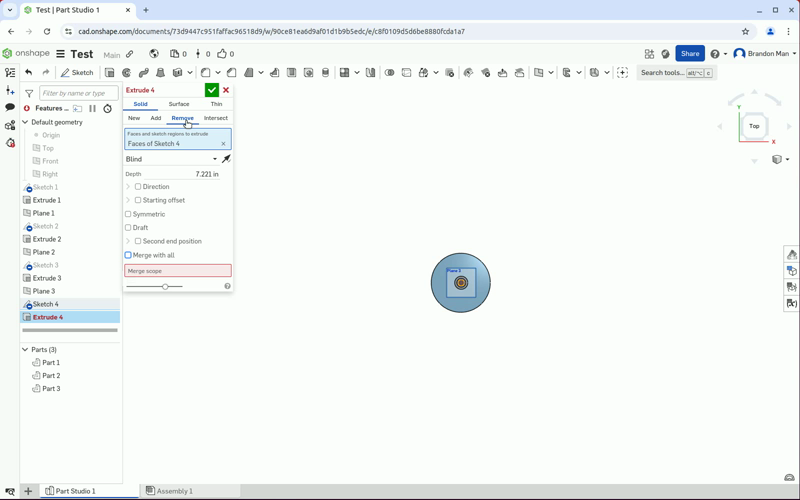
key(space)
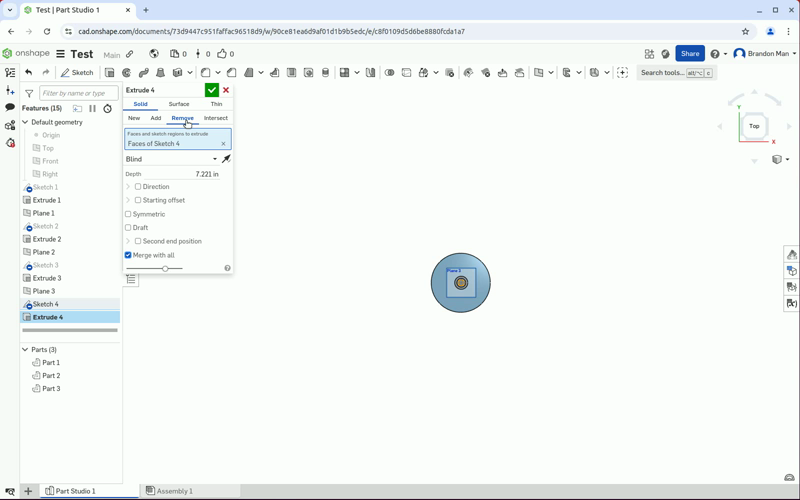
key(enter)
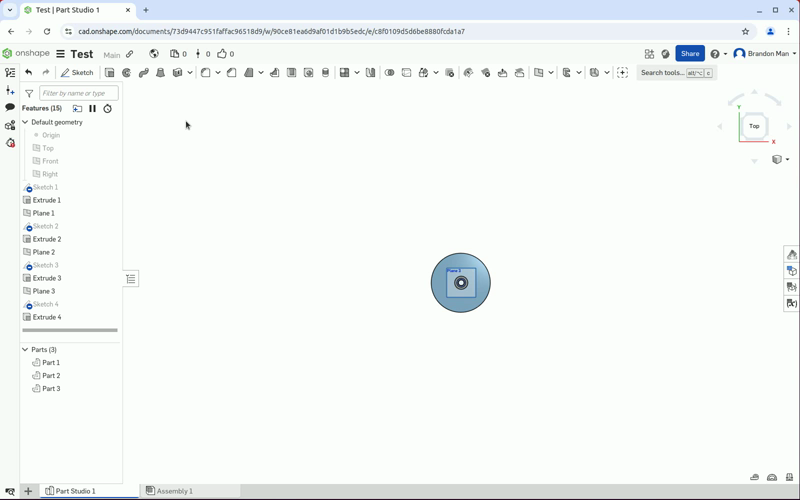
key(shift+h)
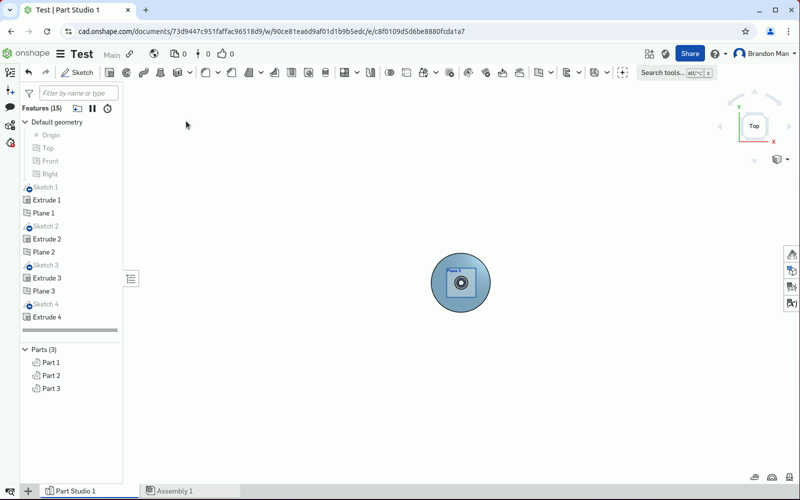
key(shift+h)
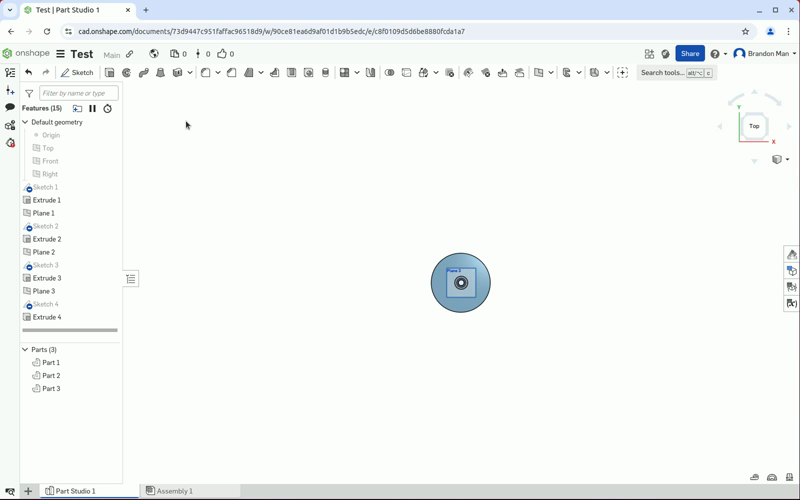
mouse_move(73, 189)
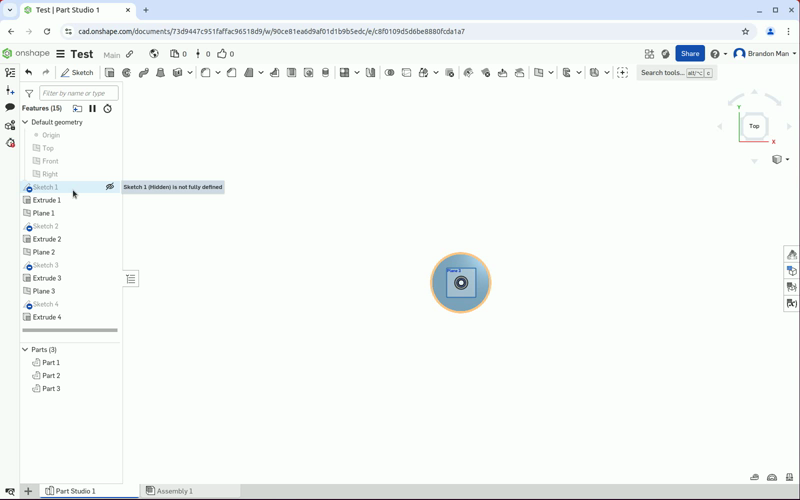
click(73, 189)
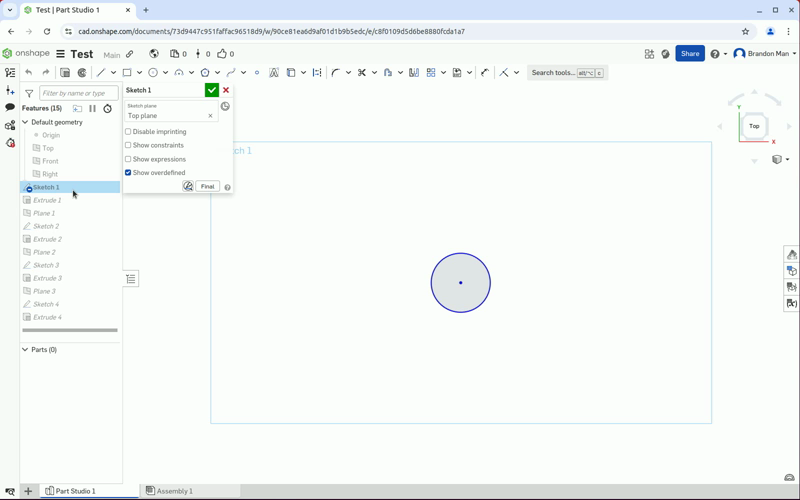
mouse_move(229, 92)
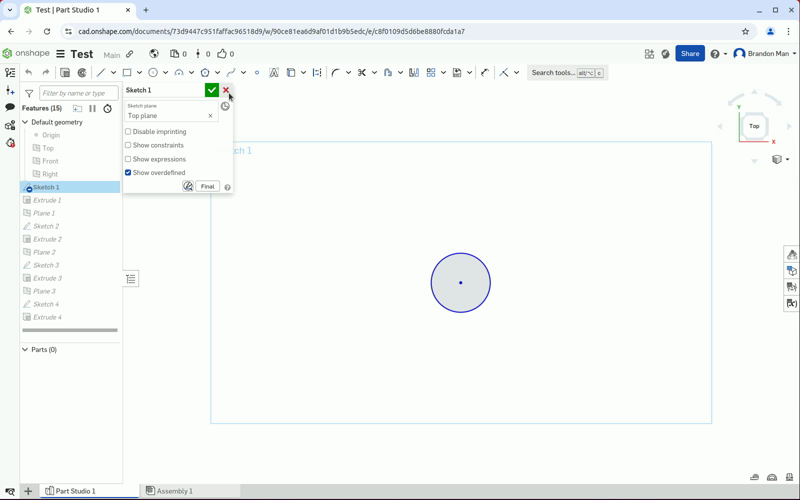
click(229, 92)
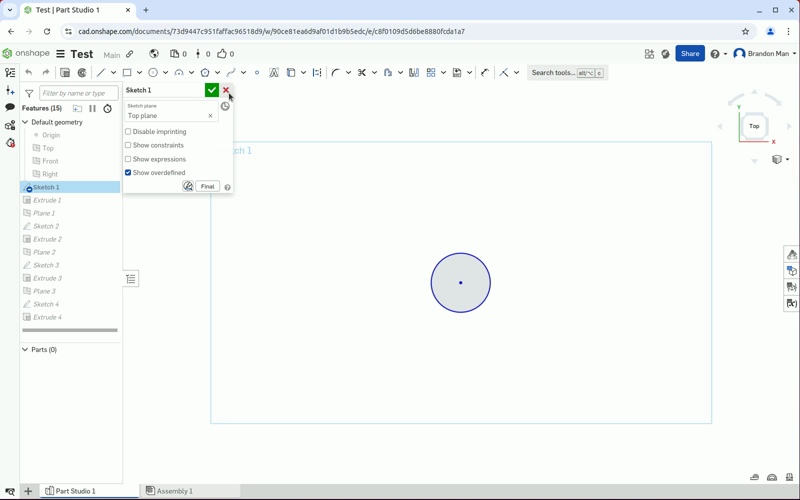
key(shift+s)
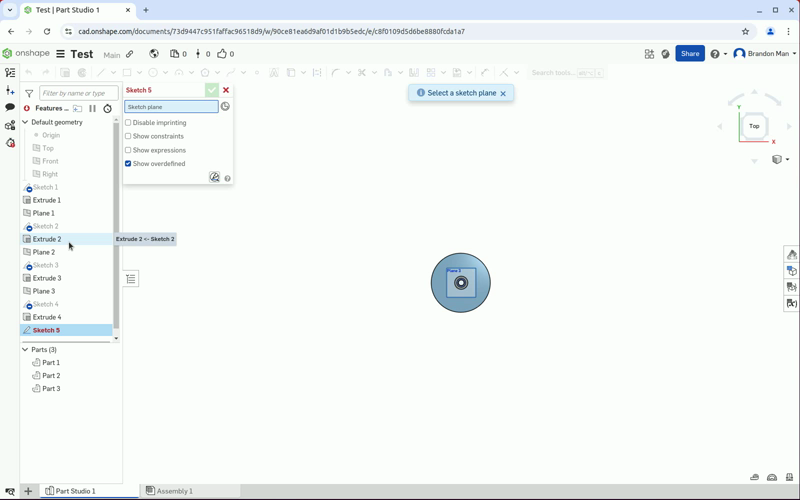
scroll(3)
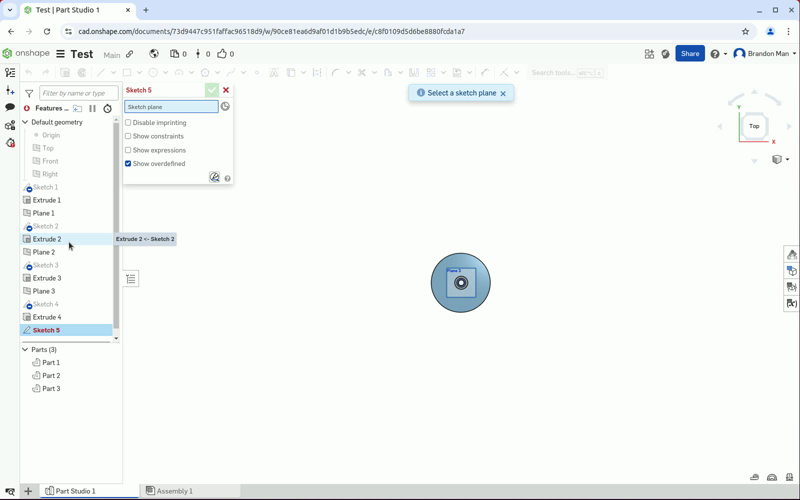
mouse_move(69, 150)
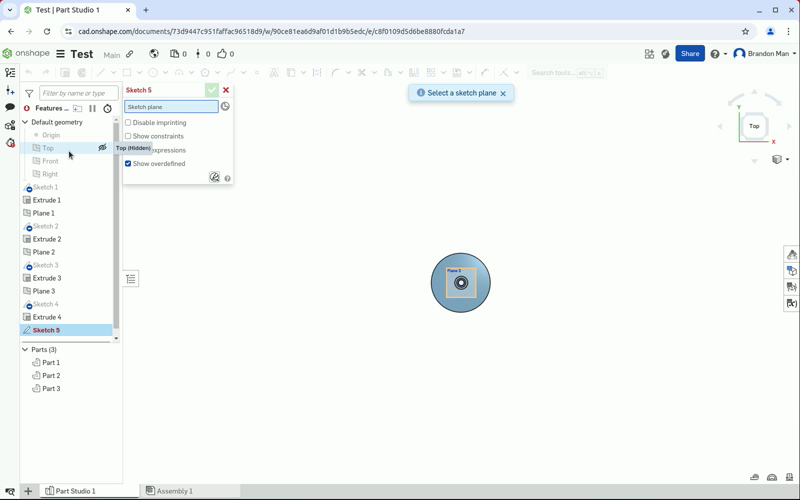
click(69, 150)
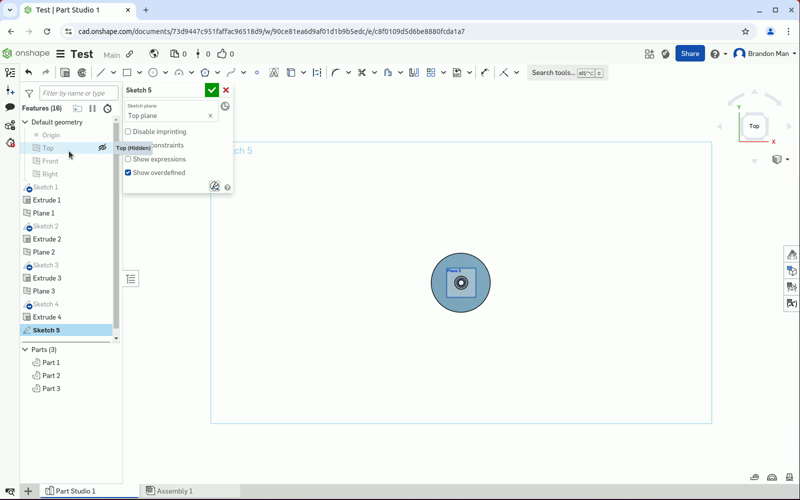
mouse_move(73, 352)
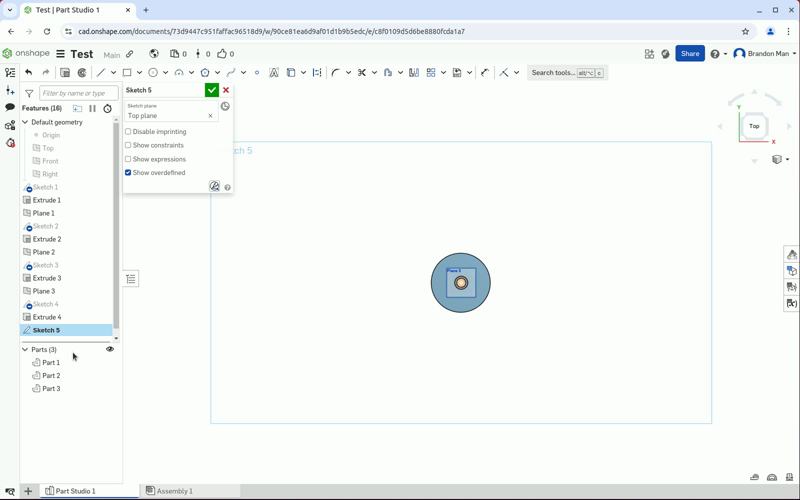
key(y)
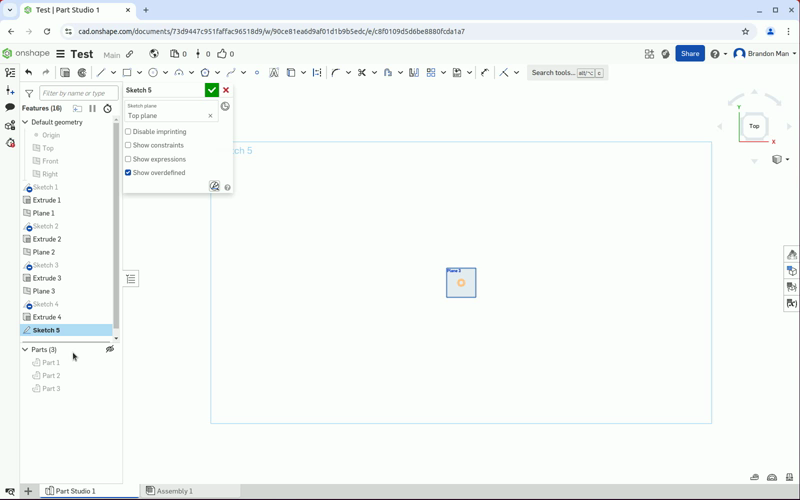
key(c)
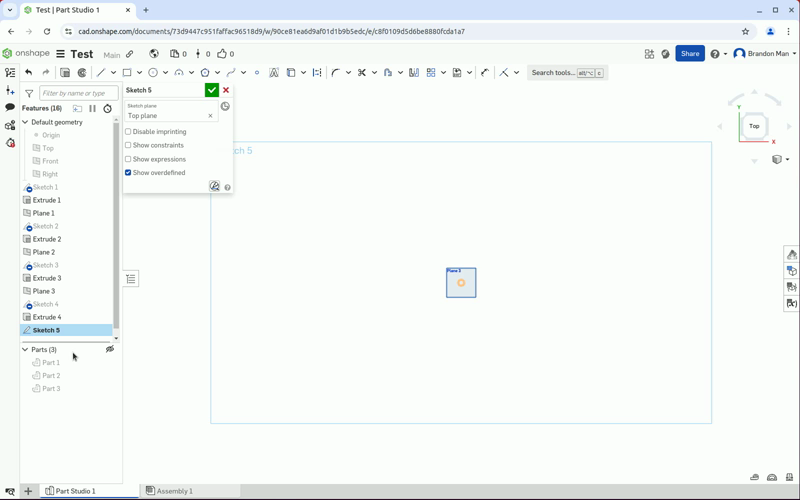
key_down(shift)
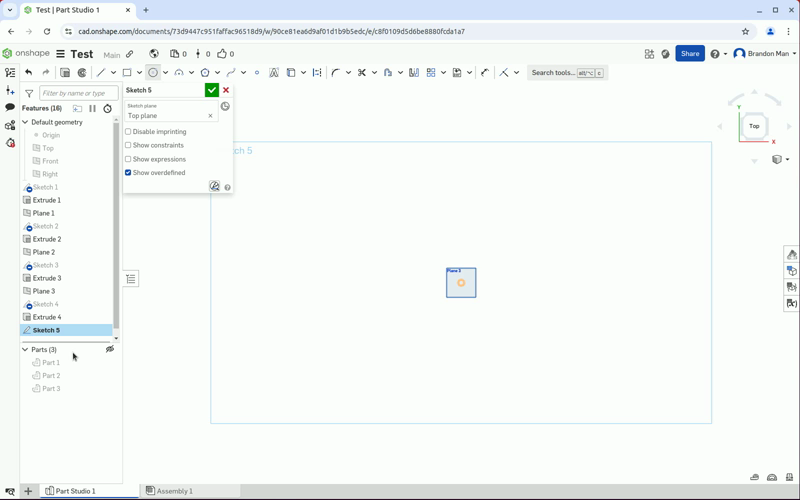
mouse_move(461, 282)
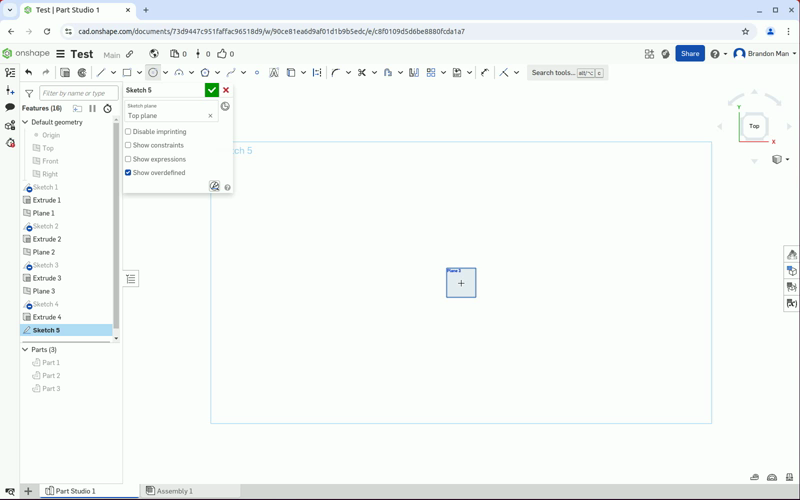
click(461, 282)
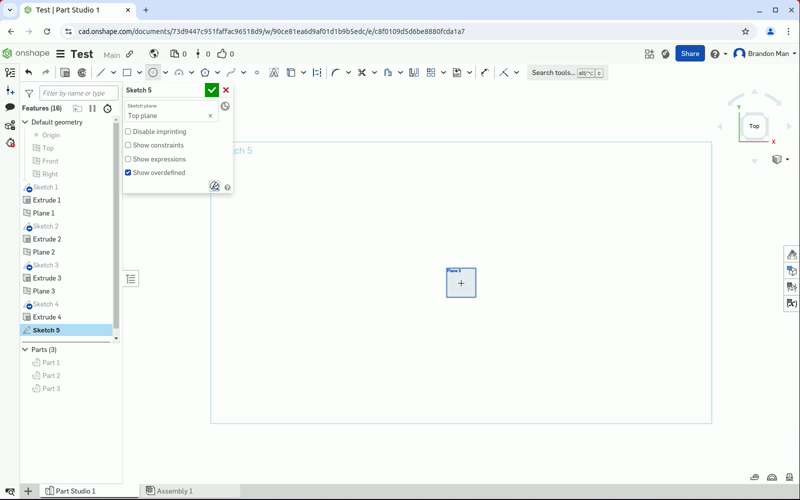
key_up(shift)
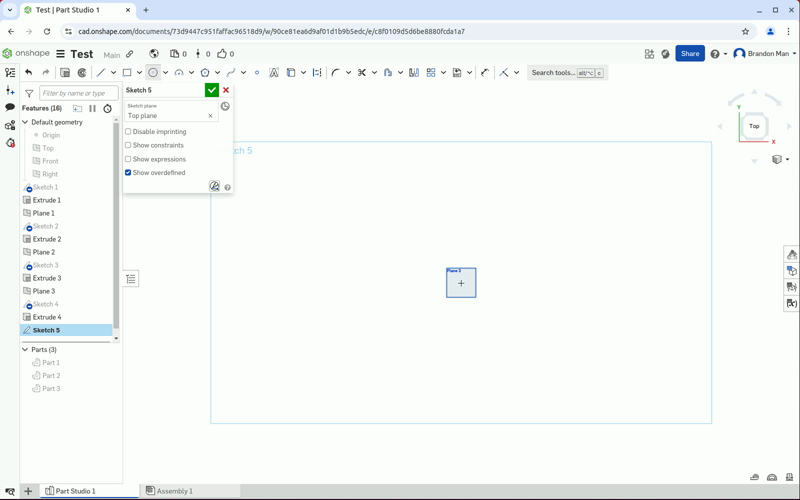
mouse_move(466, 282)
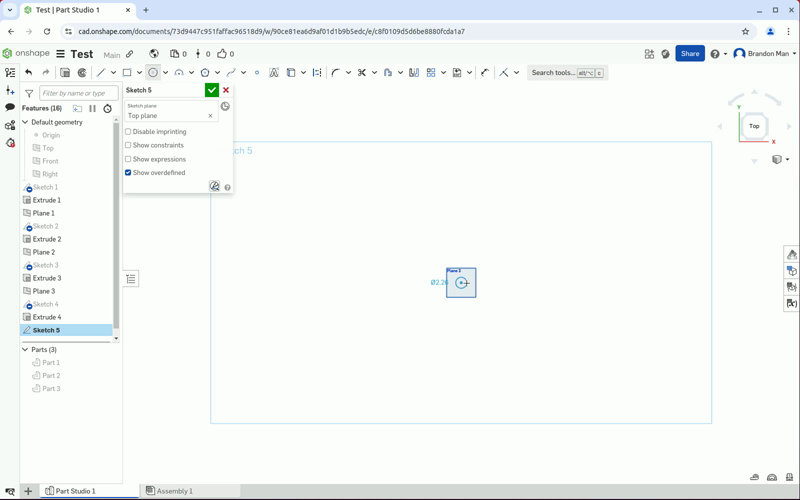
click(466, 282)
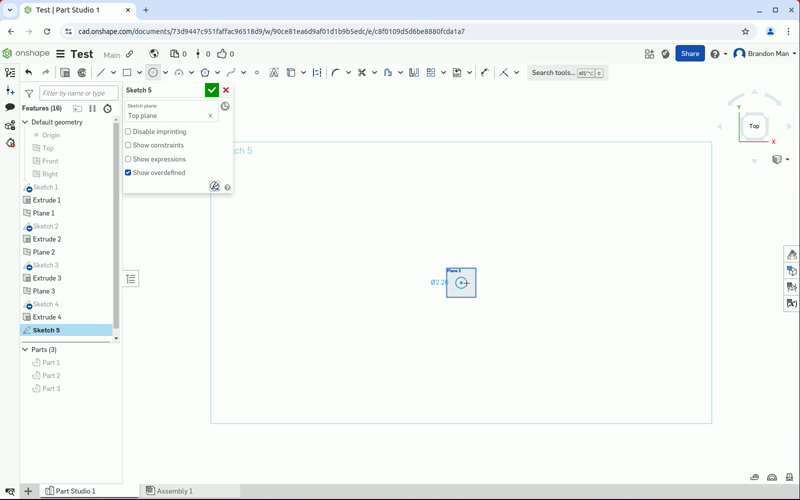
key(esc)
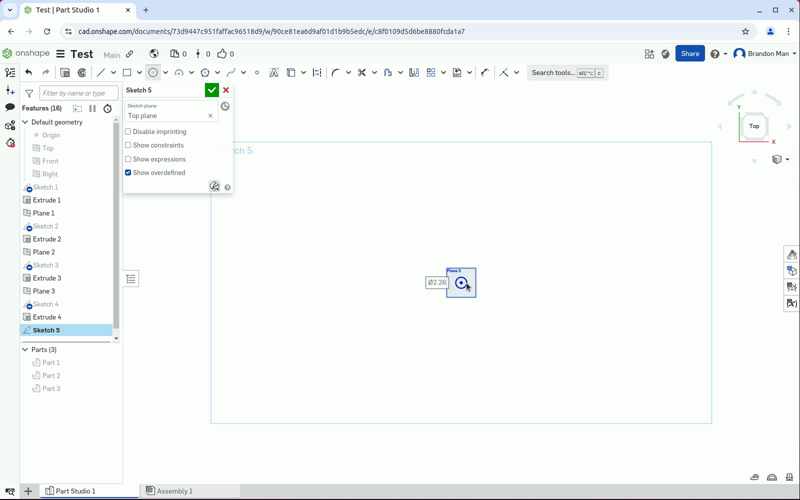
mouse_move(458, 282)
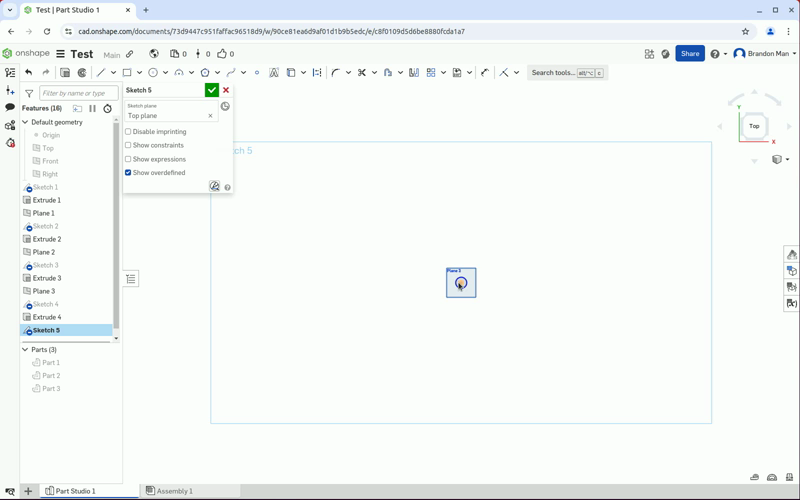
scroll(6)
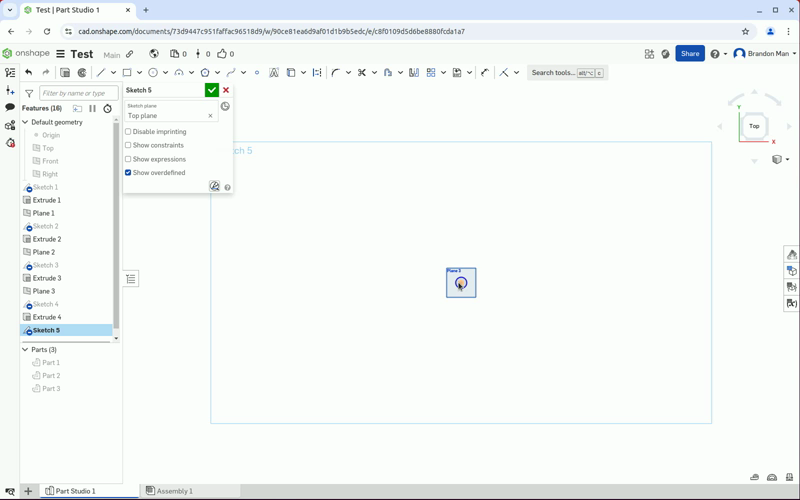
scroll(6)
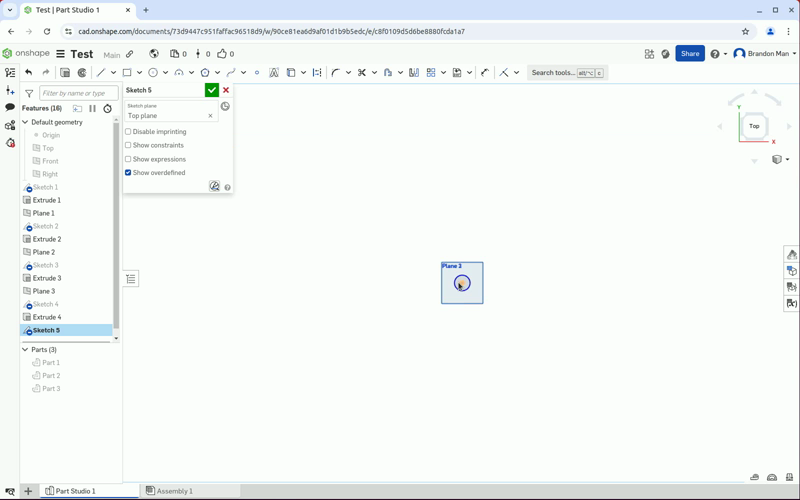
scroll(6)
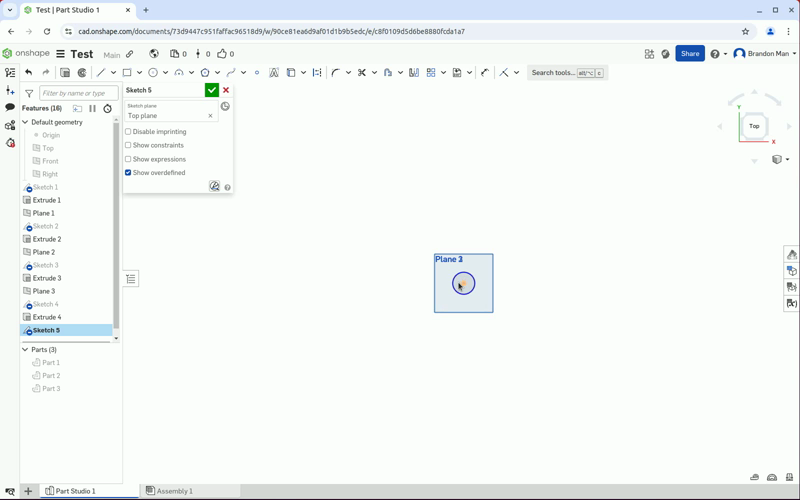
scroll(6)
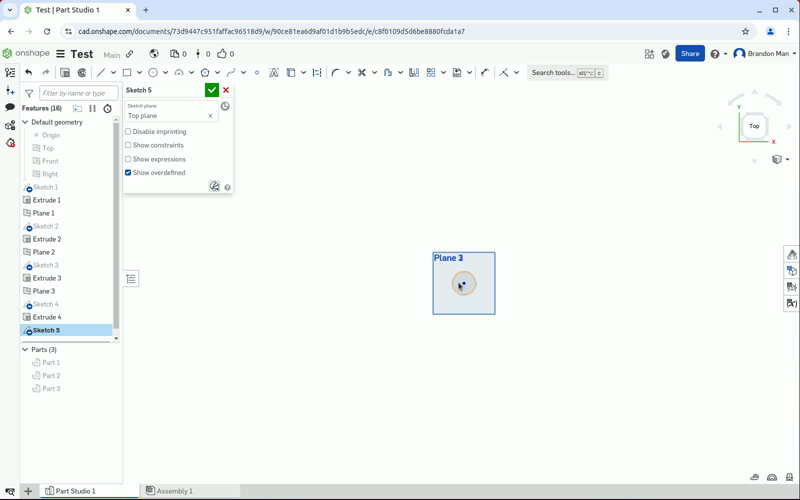
scroll(6)
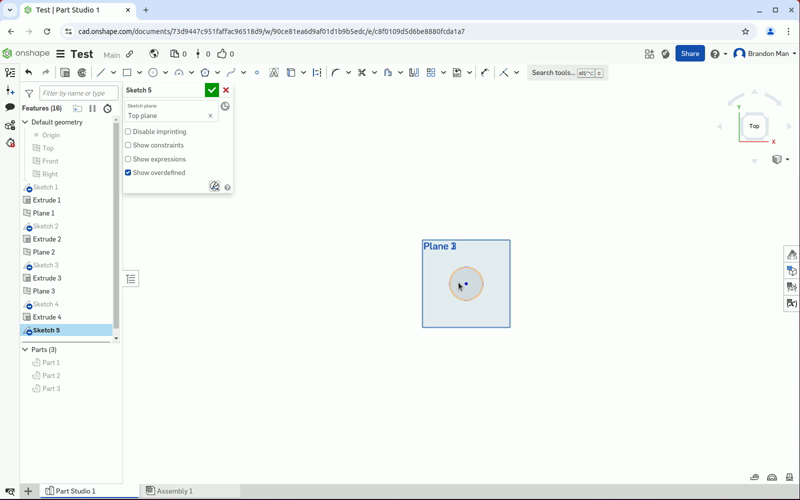
scroll(6)
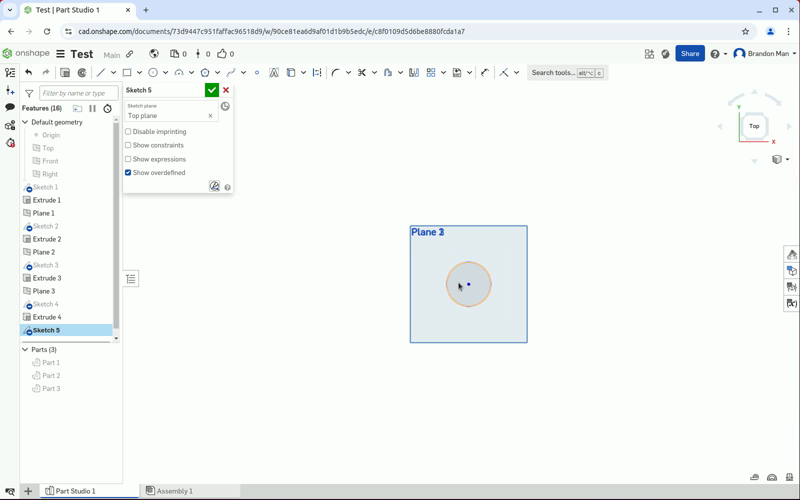
scroll(6)
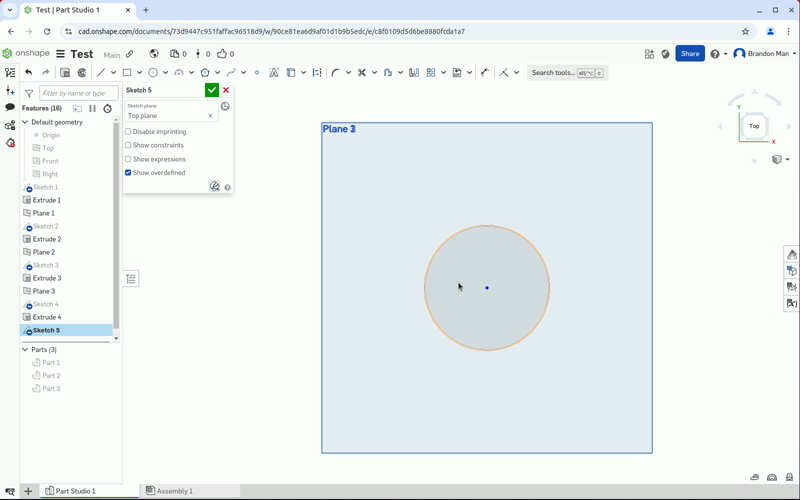
click(458, 282)
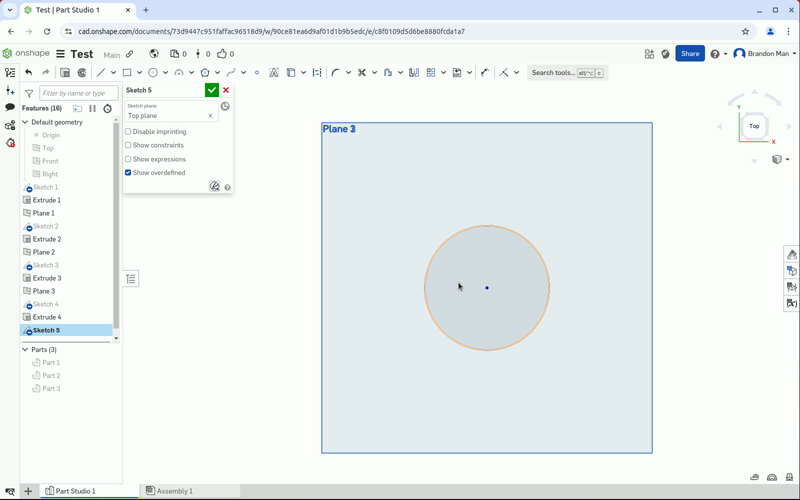
scroll(-6)
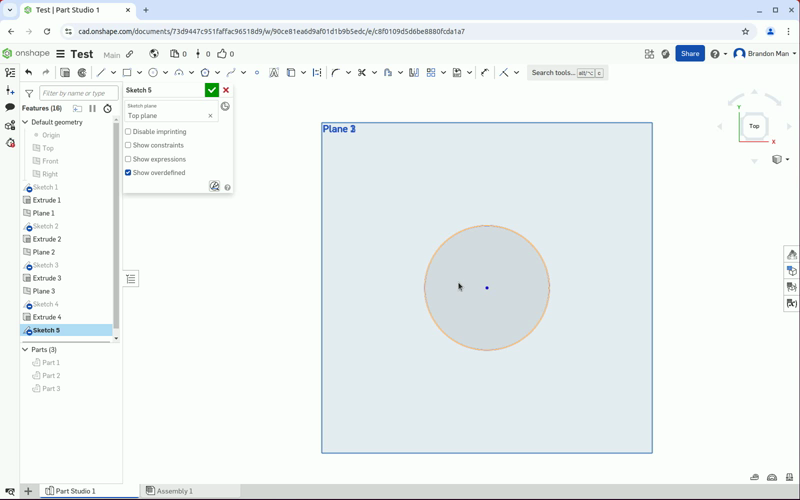
scroll(-6)
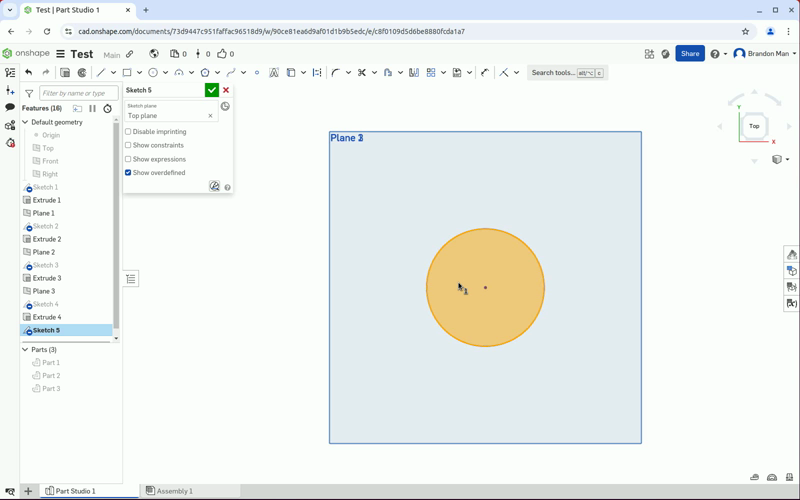
scroll(-6)
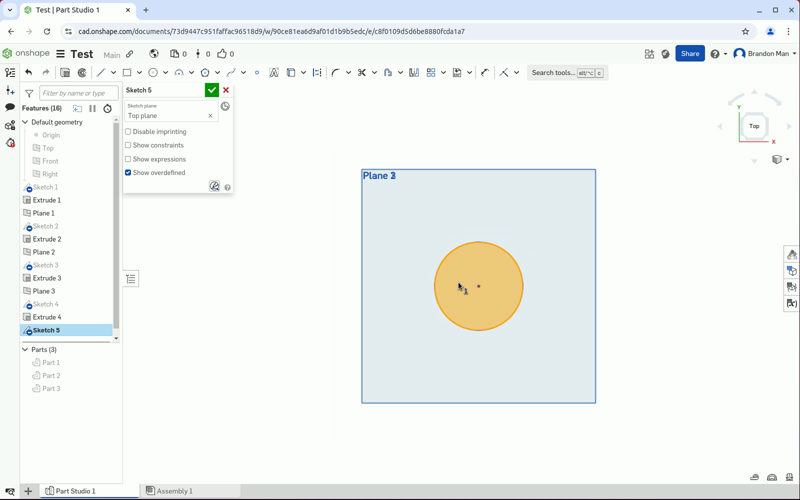
scroll(-6)
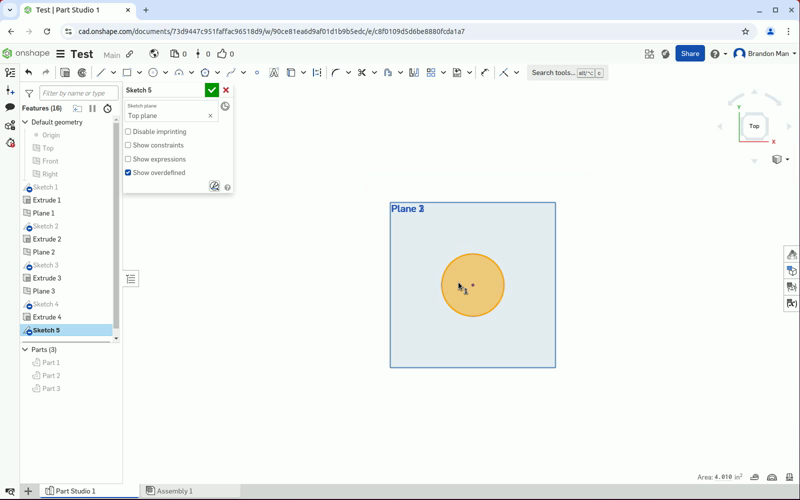
scroll(-6)
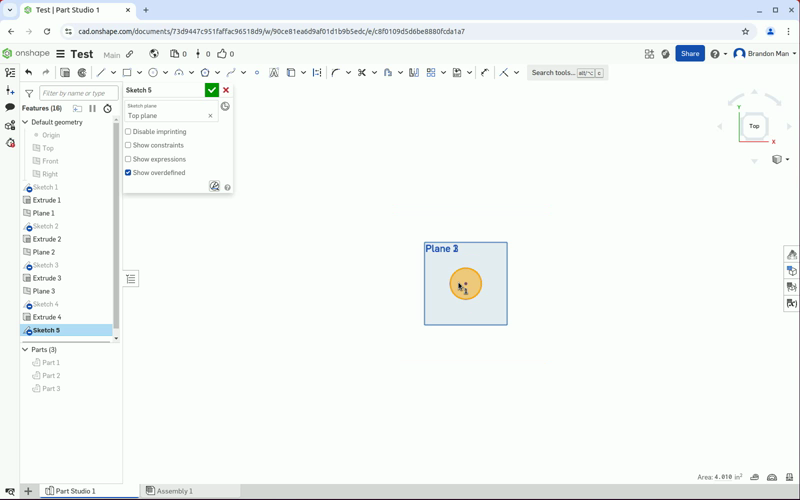
scroll(-6)
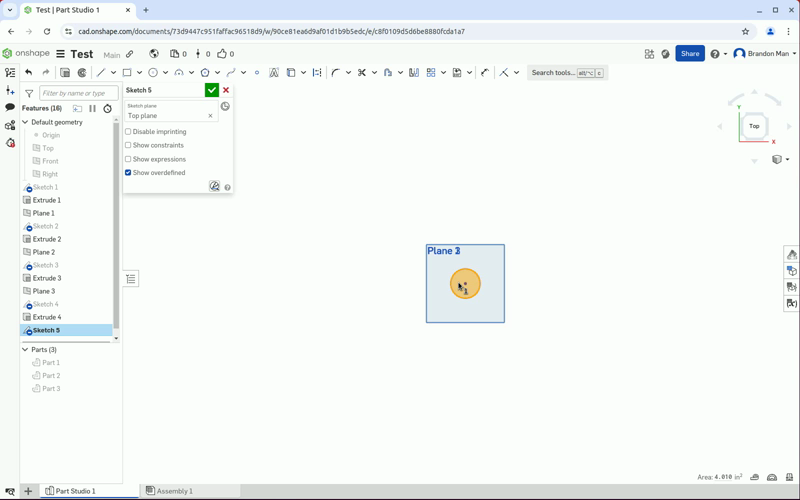
scroll(-6)
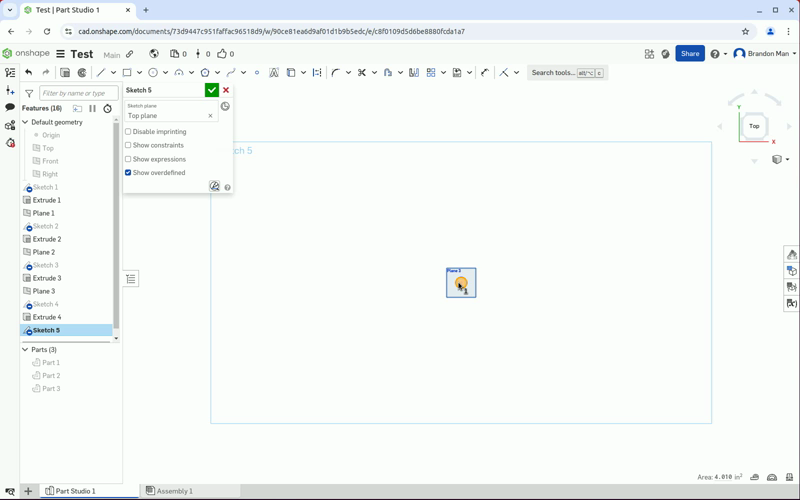
mouse_move(73, 352)
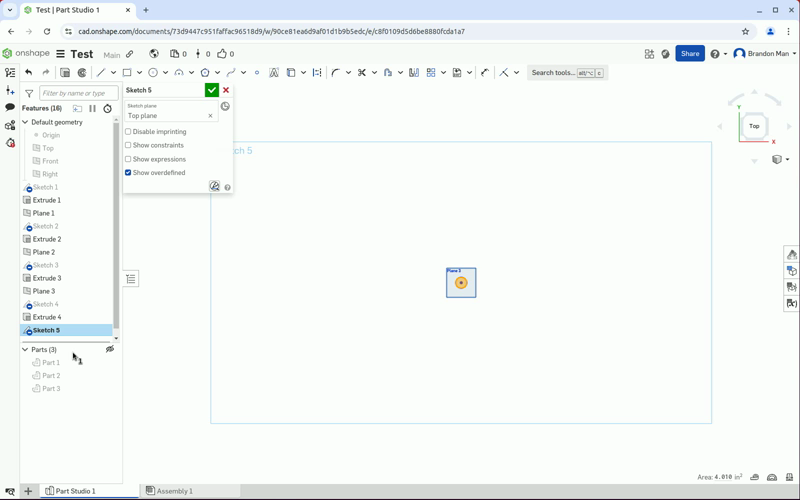
key(shift+y)
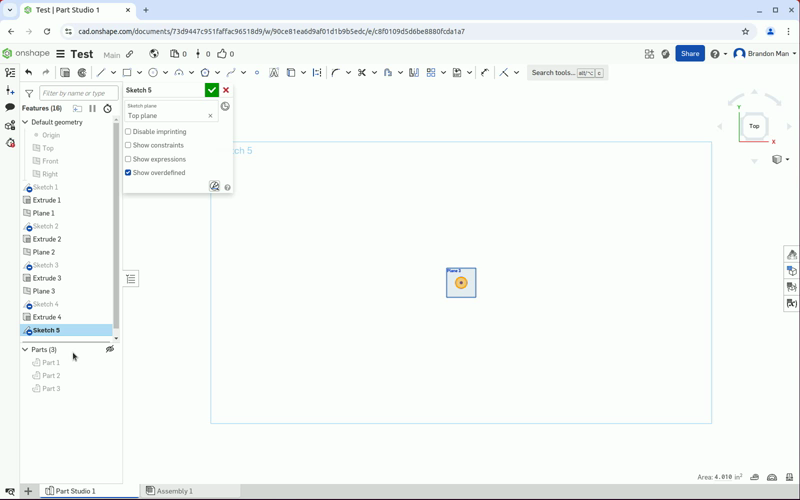
key(shift+e)
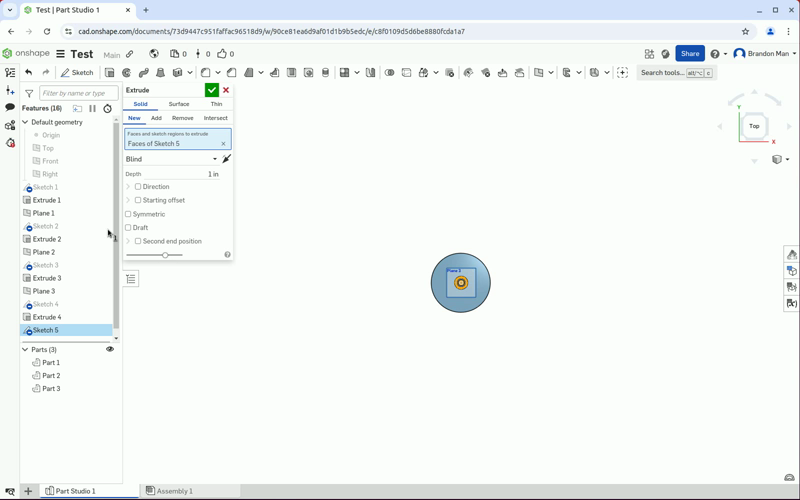
mouse_move(143, 106)
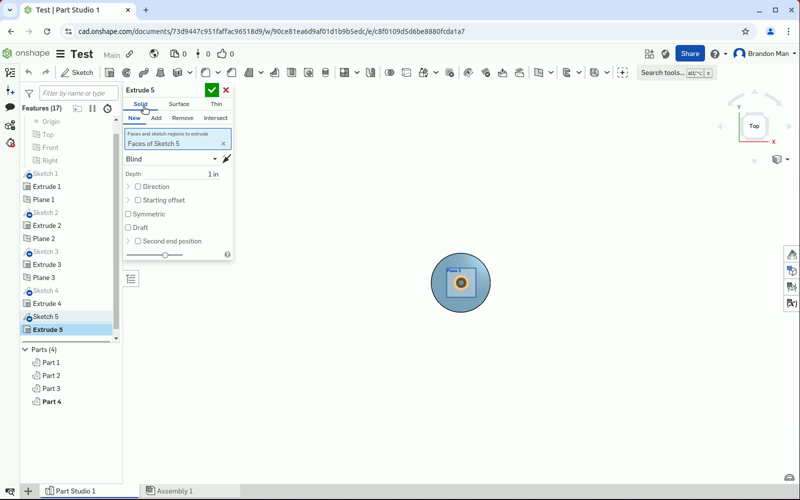
click(143, 106)
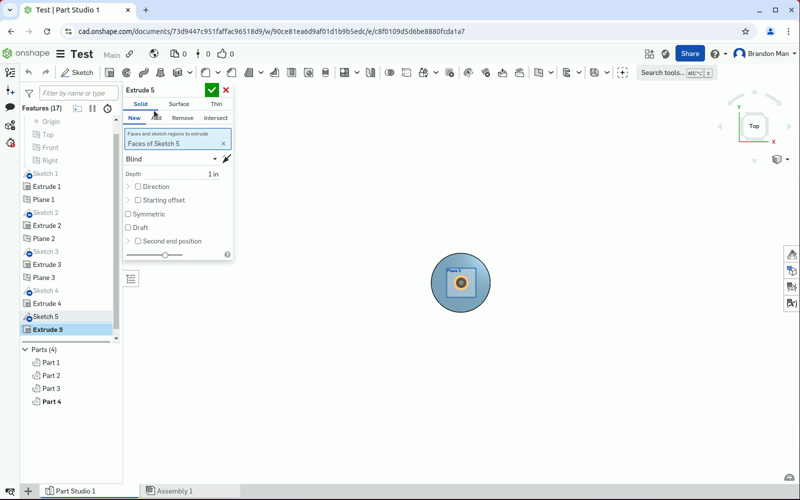
mouse_move(186, 120)
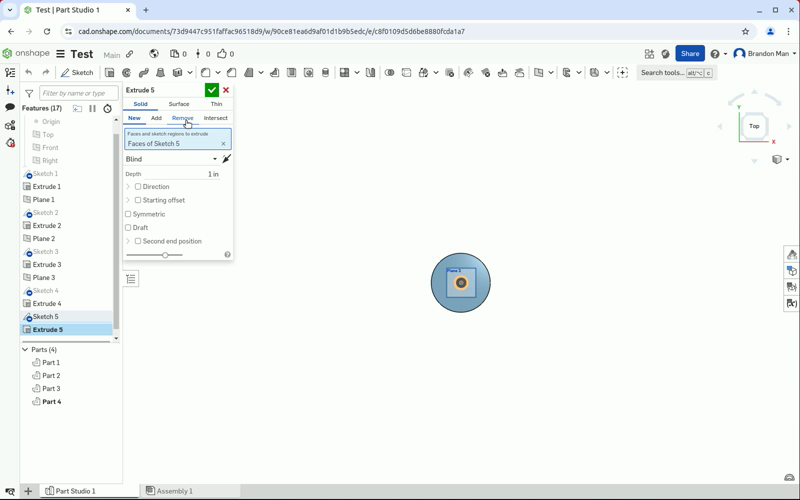
click(186, 120)
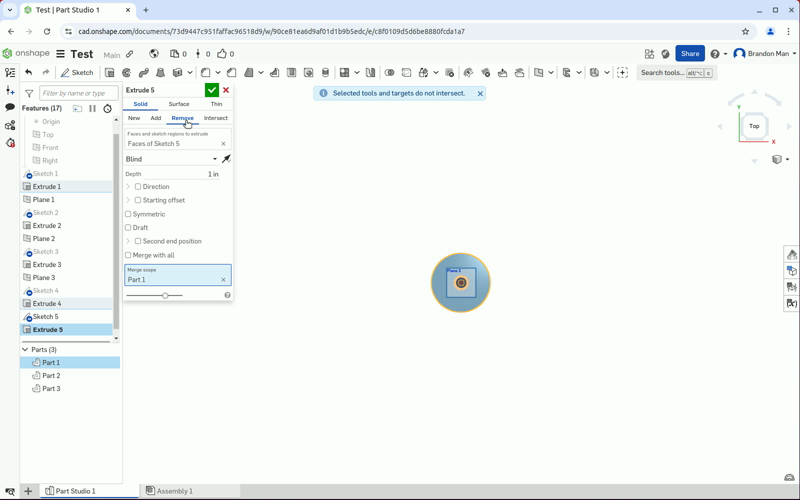
key(tab, 4)
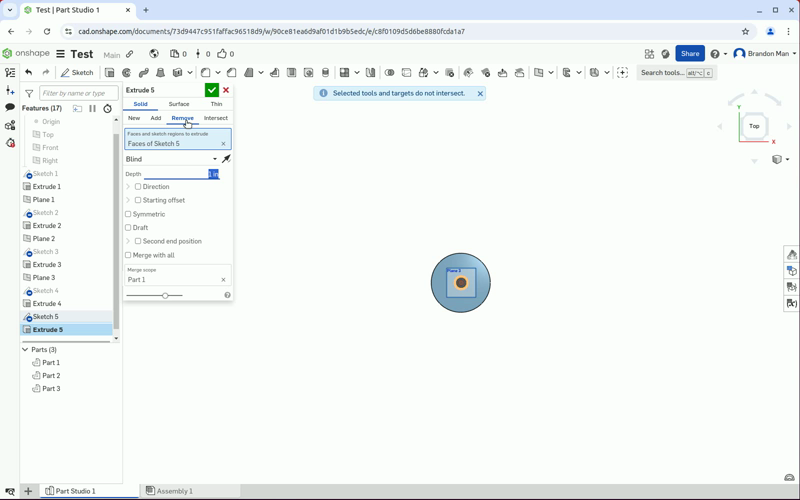
text(2.407)
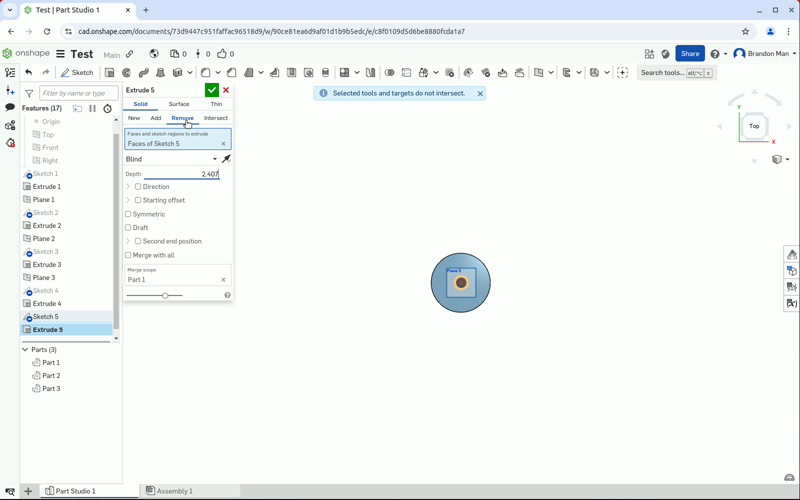
key(tab, 6)
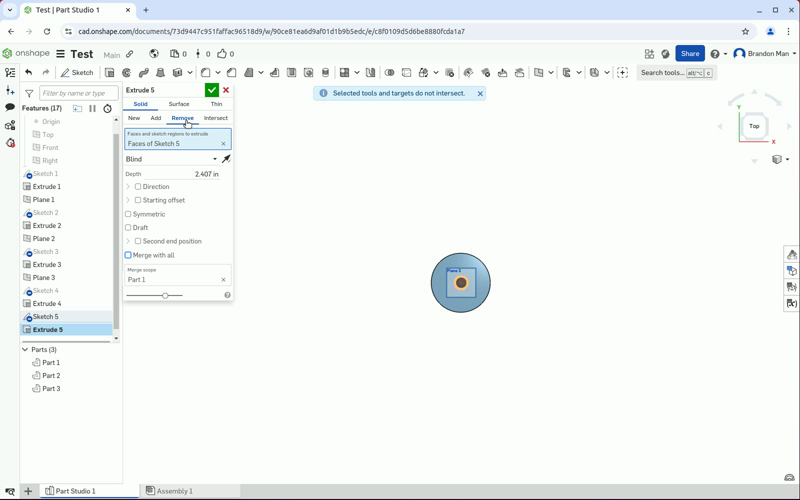
key(space)
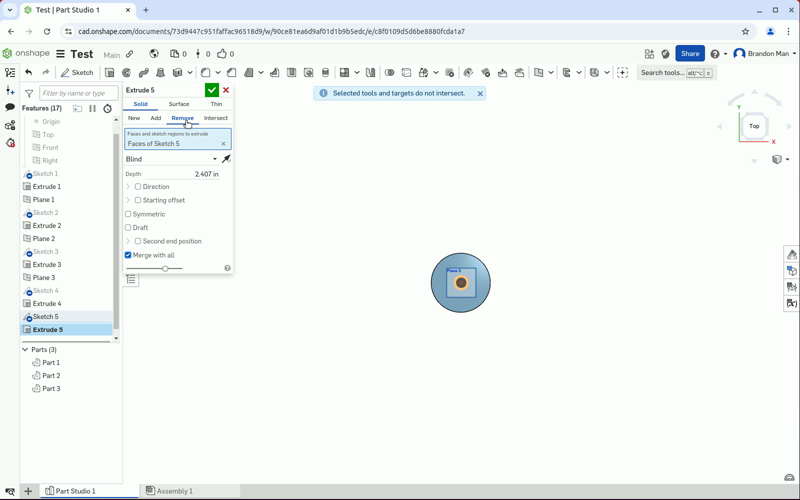
key(enter)
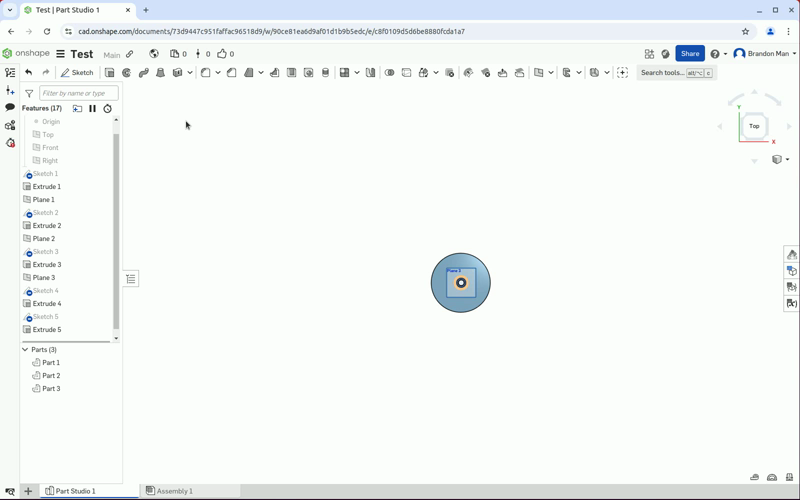
key(shift+h)
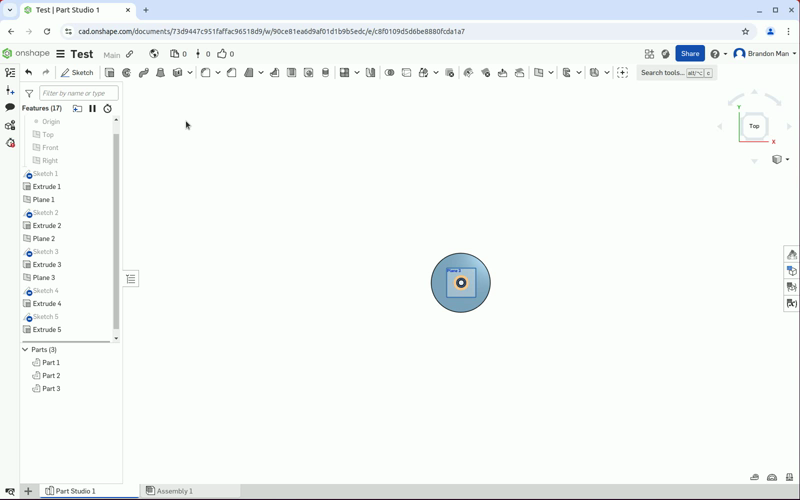
key(shift+h)
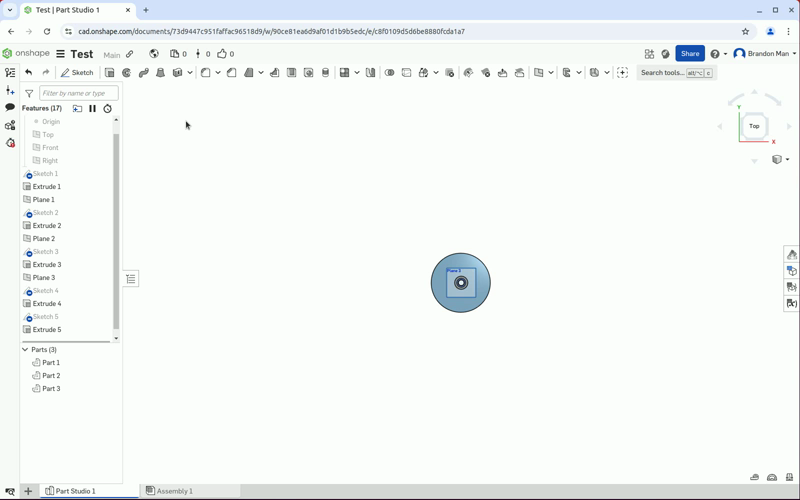
mouse_move(69, 176)
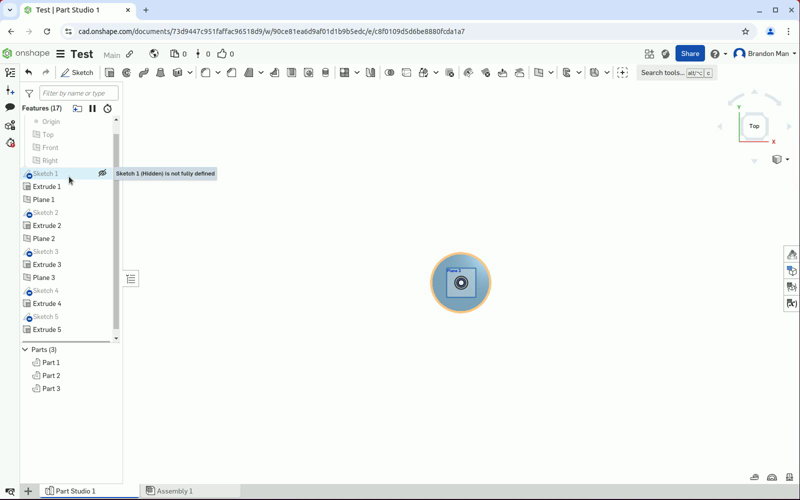
click(69, 176)
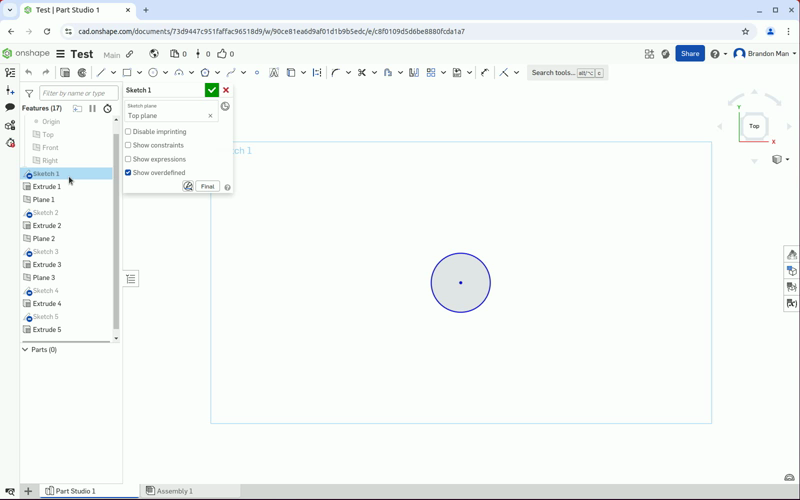
mouse_move(229, 92)
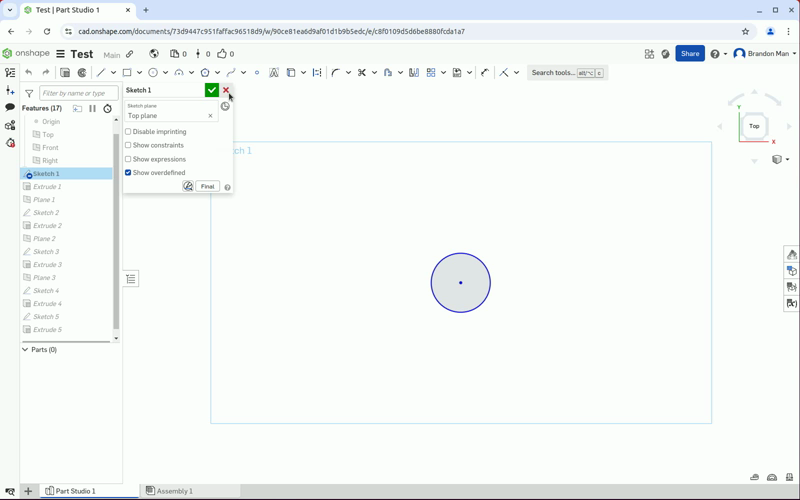
click(229, 92)
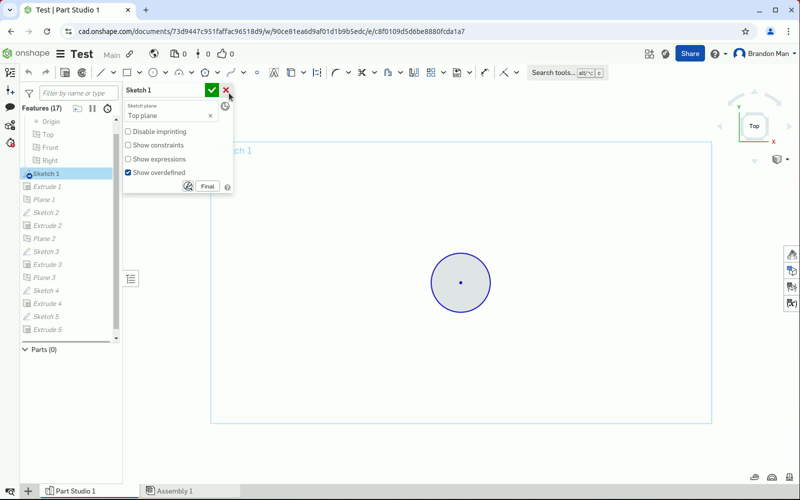
key(shift+s)
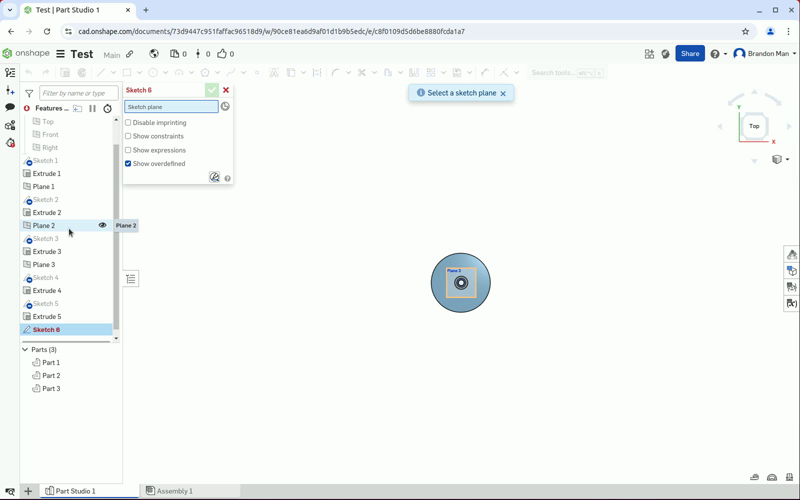
scroll(3)
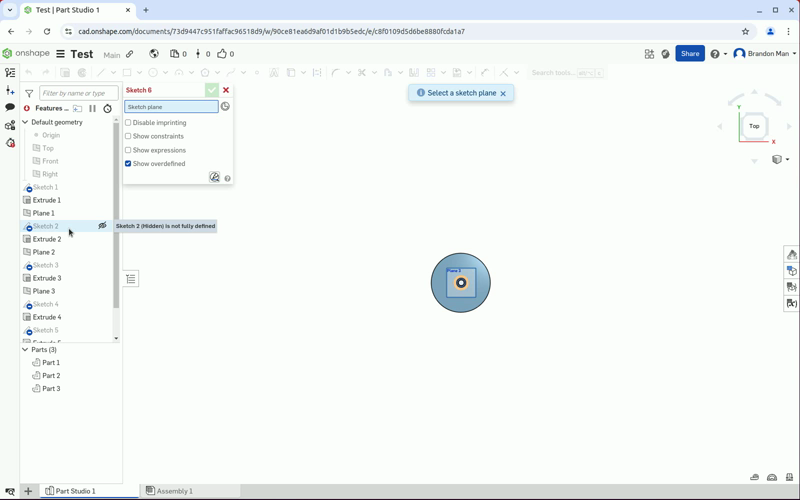
mouse_move(69, 150)
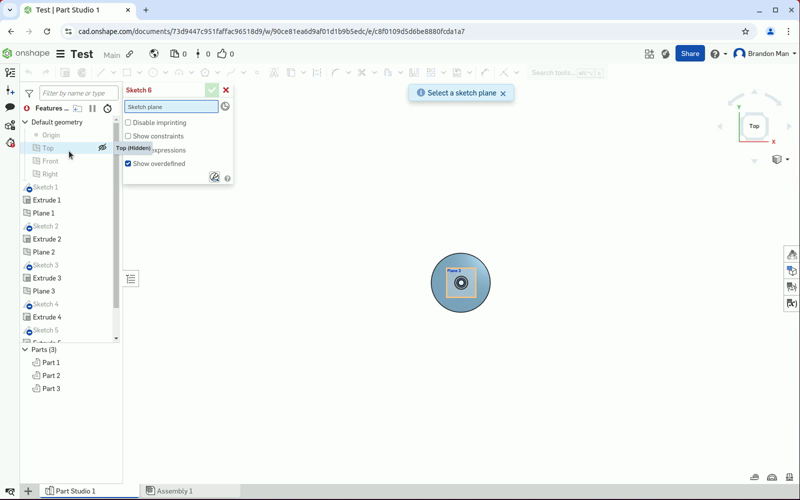
click(69, 150)
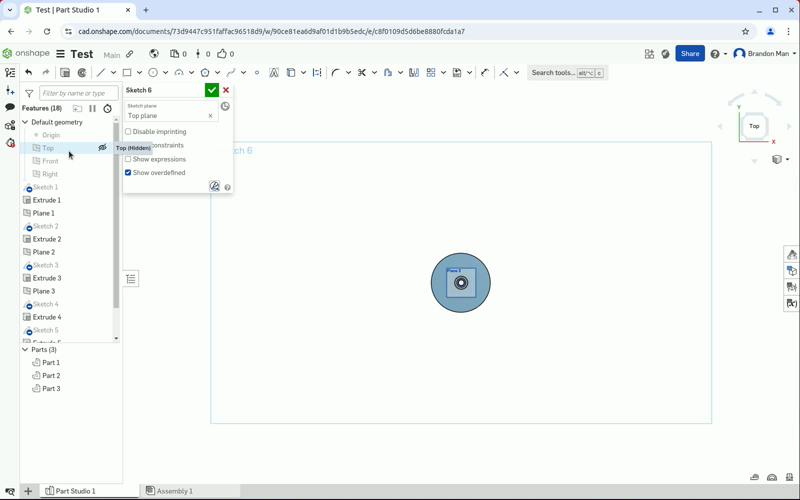
mouse_move(73, 352)
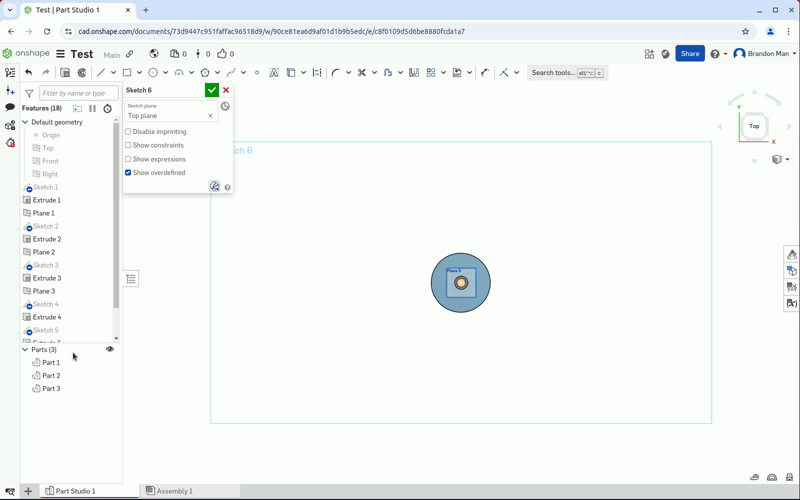
key(y)
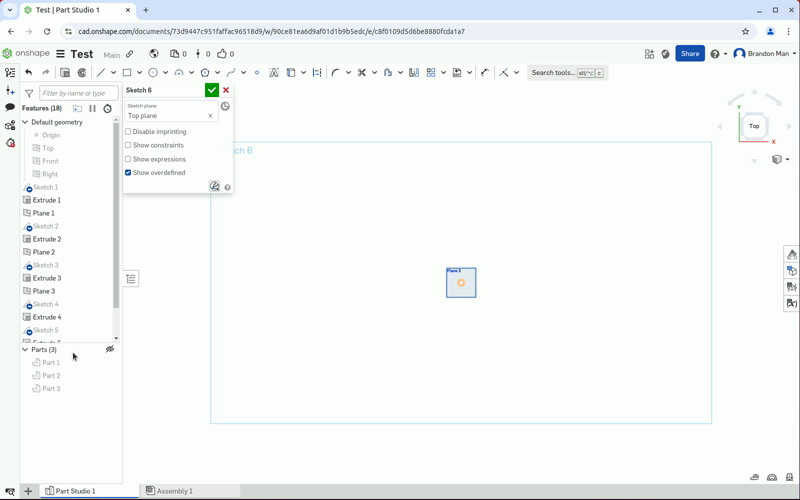
key(c)
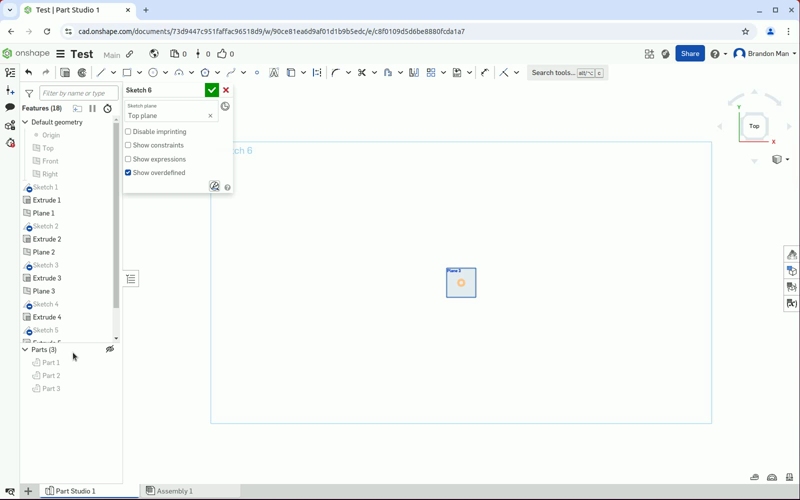
key_down(shift)
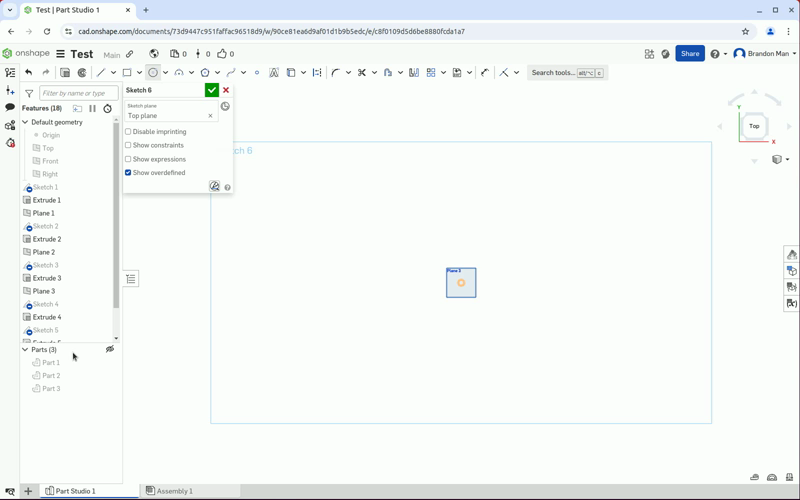
mouse_move(371, 206)
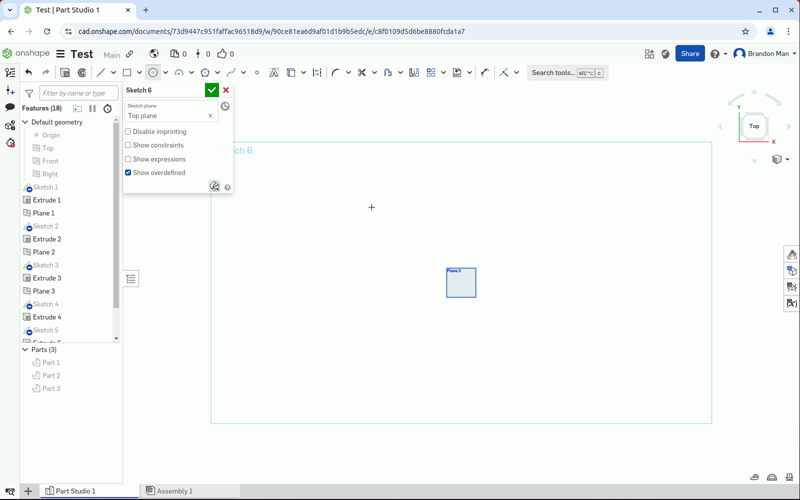
click(371, 206)
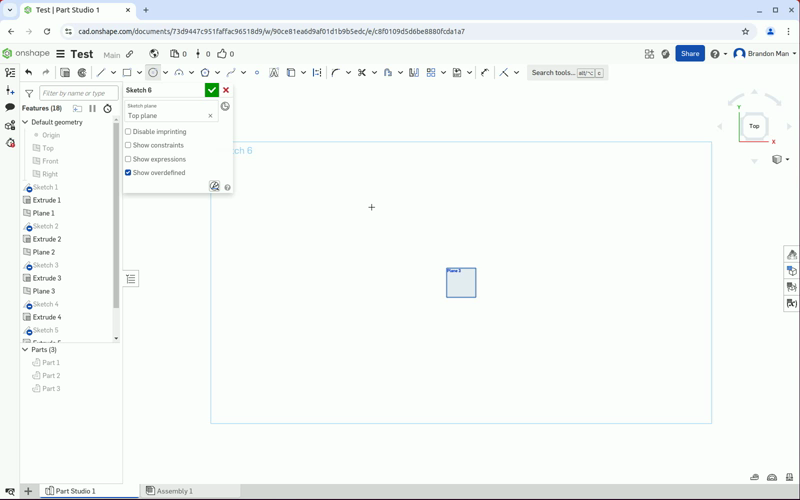
key_up(shift)
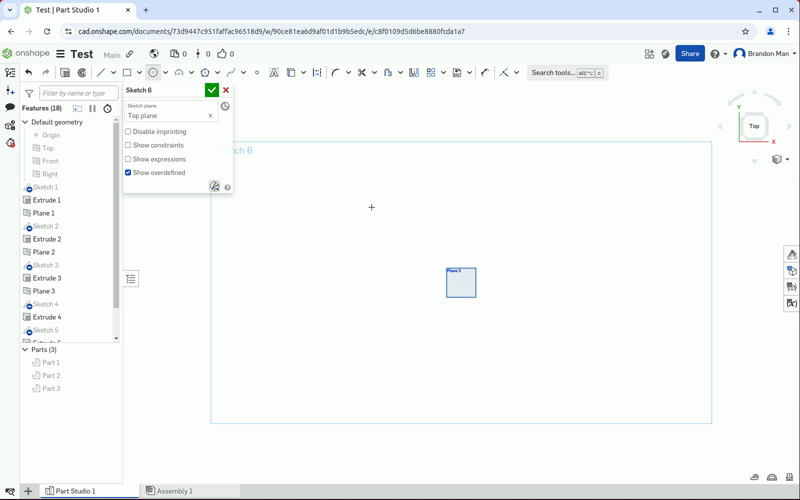
mouse_move(395, 206)
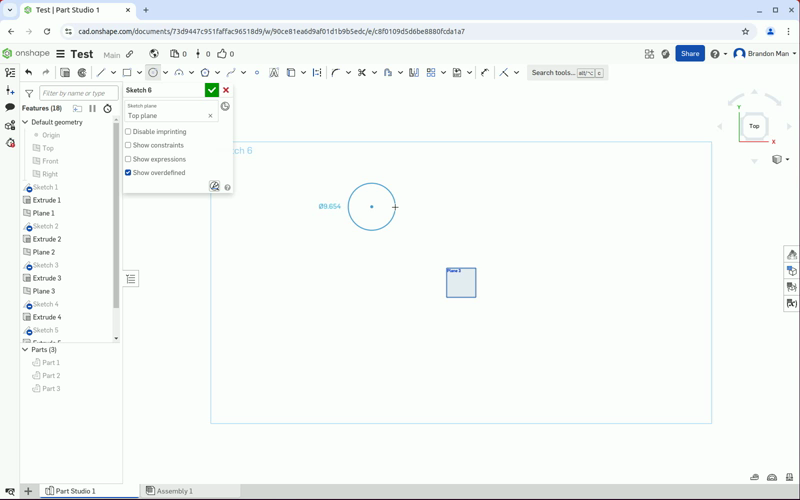
click(395, 206)
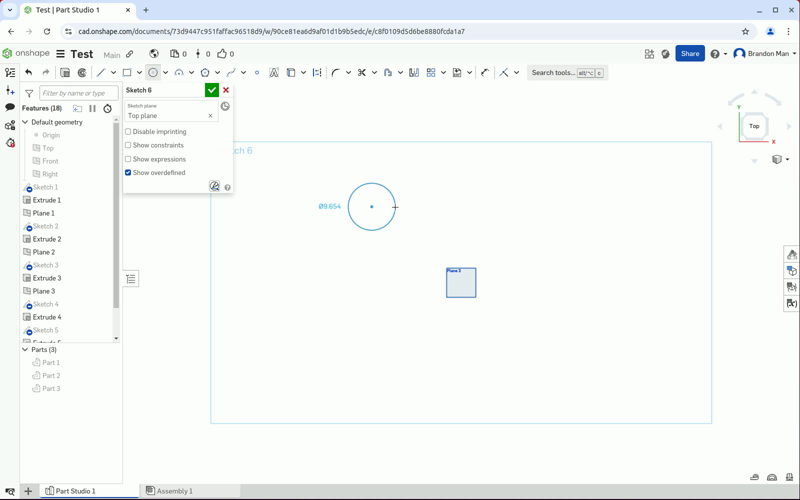
key(esc)
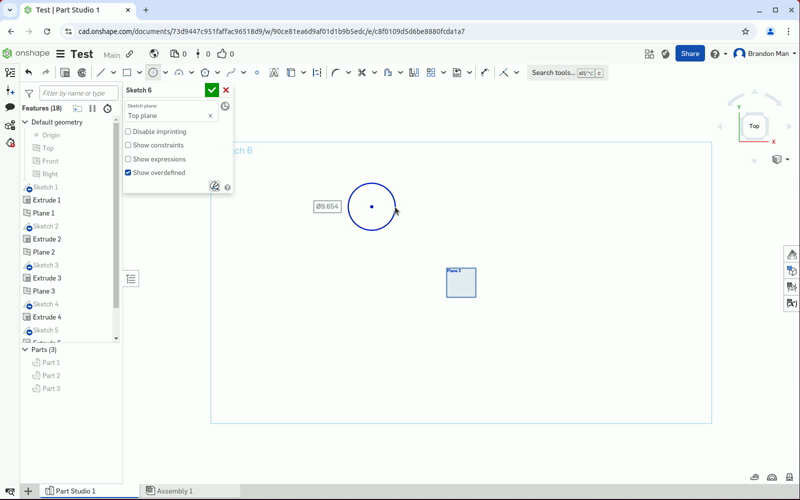
mouse_move(379, 197)
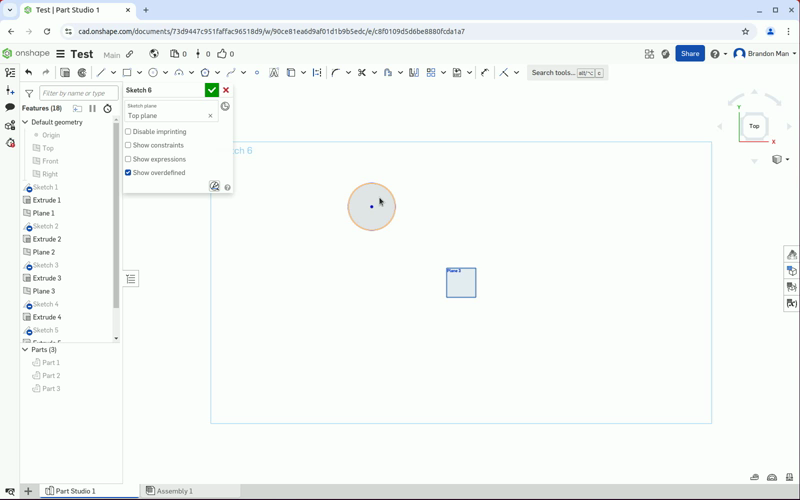
scroll(6)
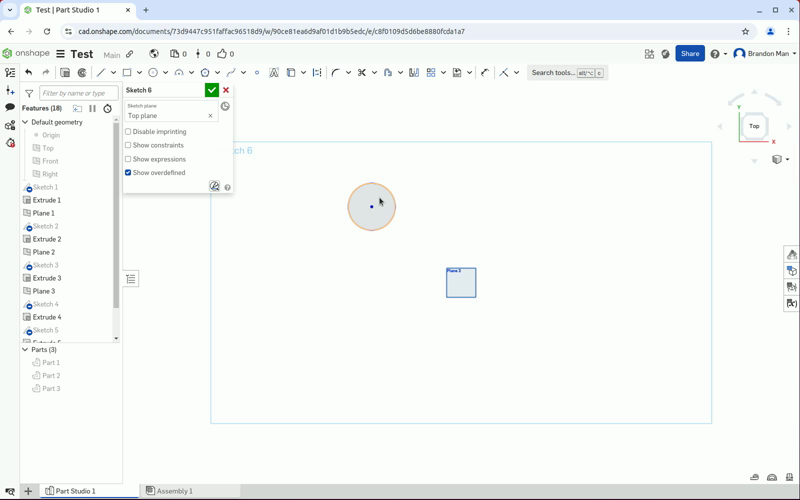
scroll(6)
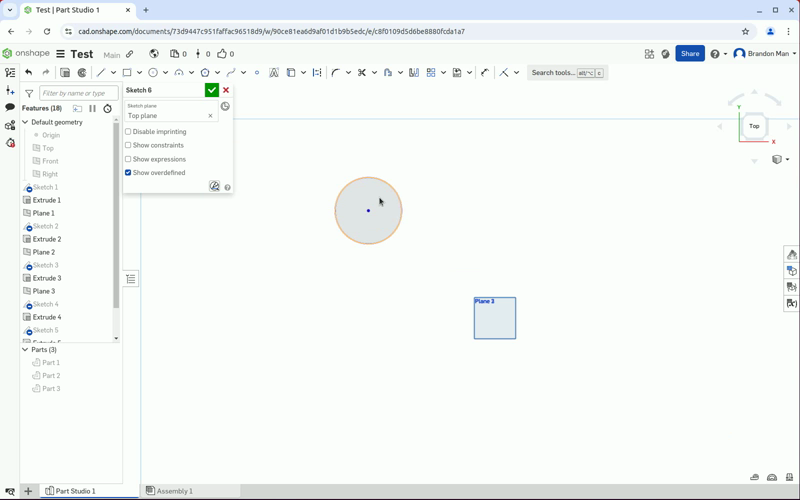
scroll(6)
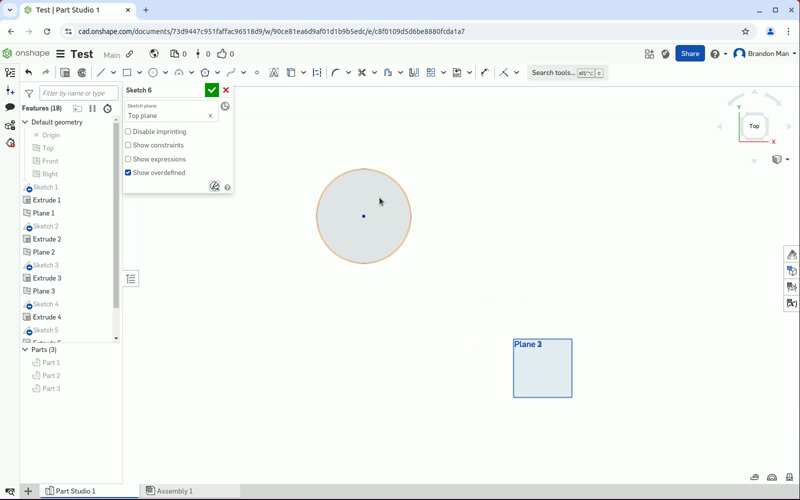
scroll(6)
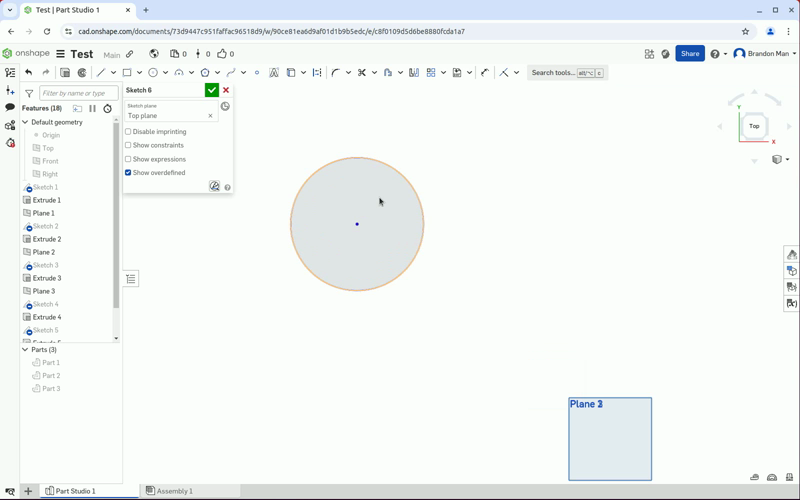
scroll(6)
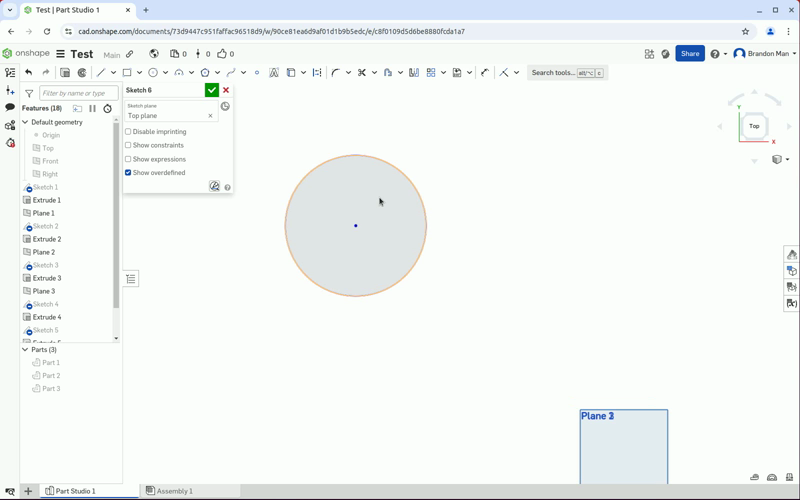
scroll(6)
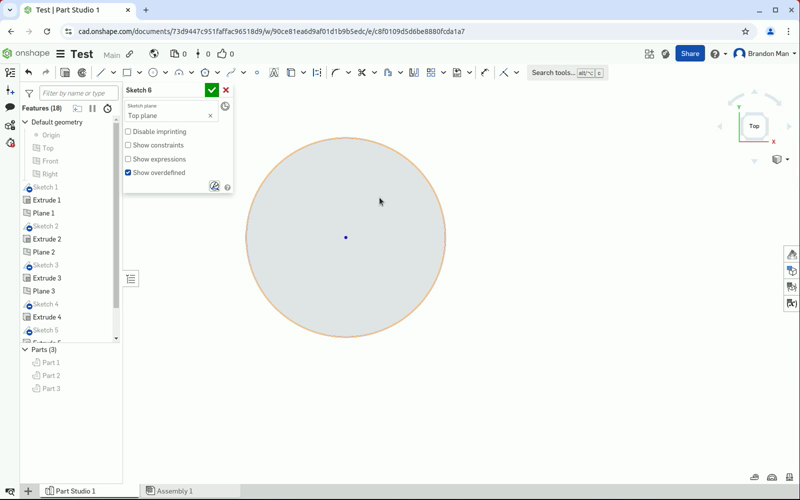
scroll(6)
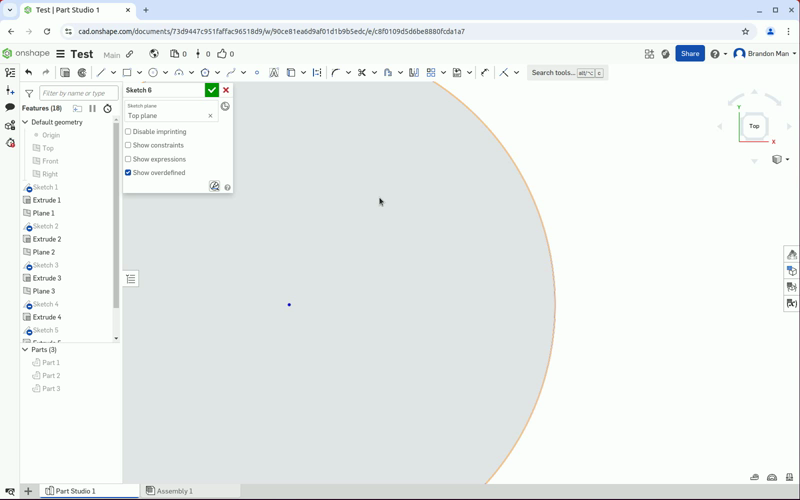
click(379, 197)
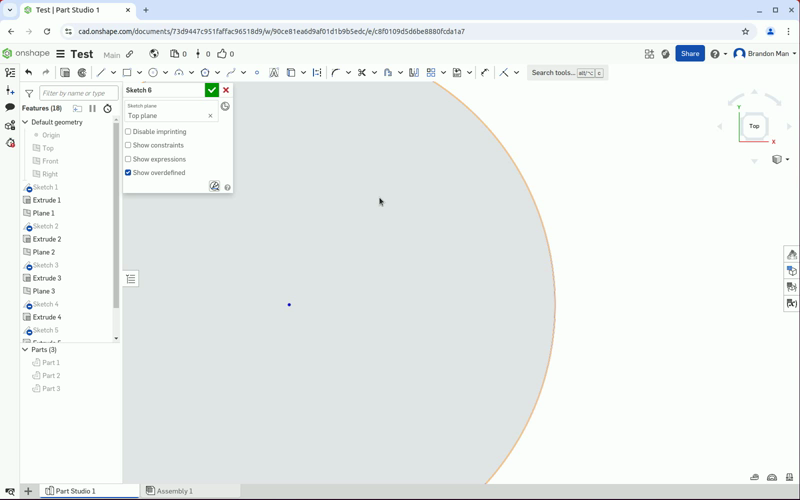
scroll(-6)
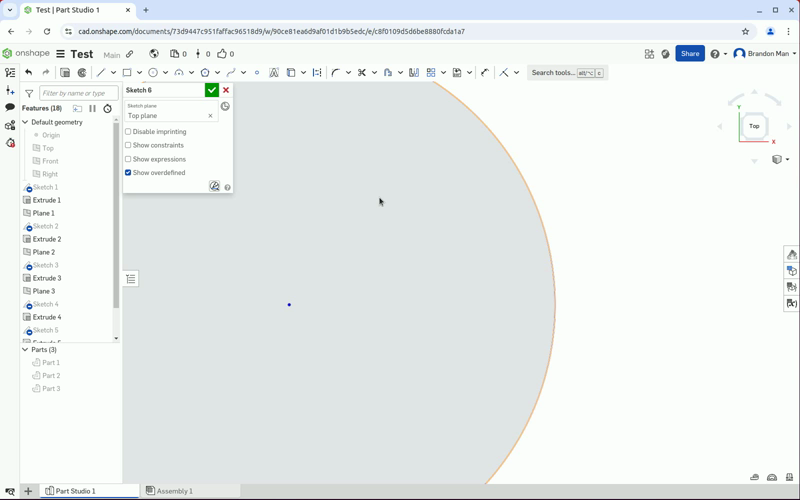
scroll(-6)
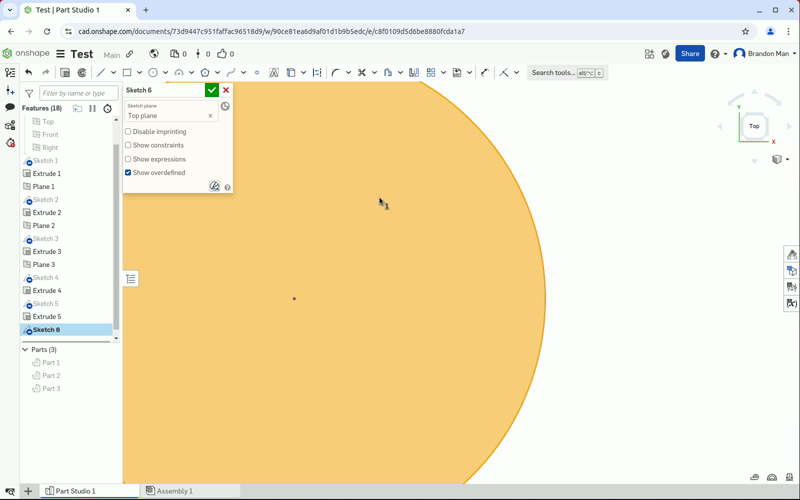
scroll(-6)
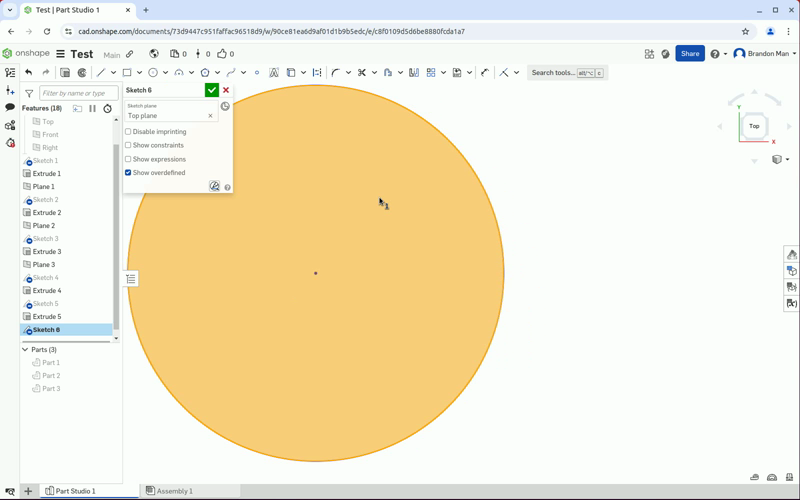
scroll(-6)
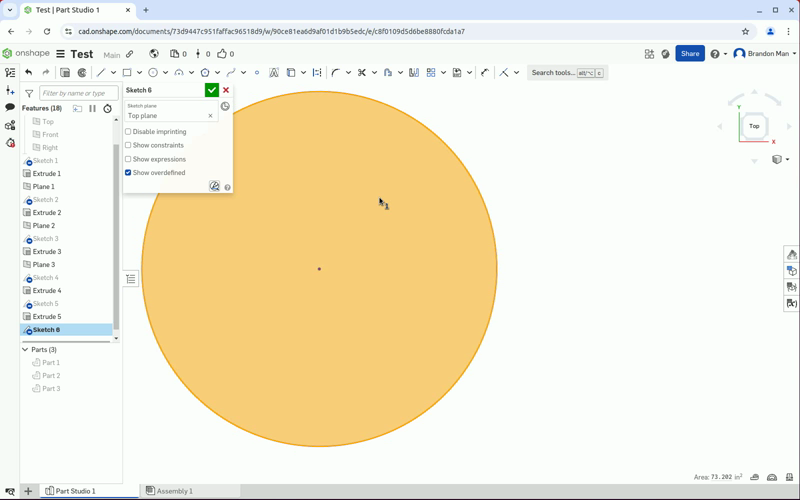
scroll(-6)
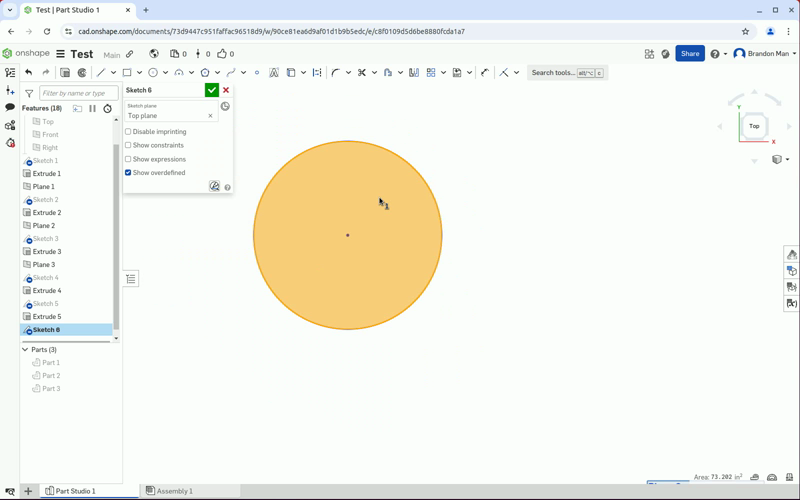
scroll(-6)
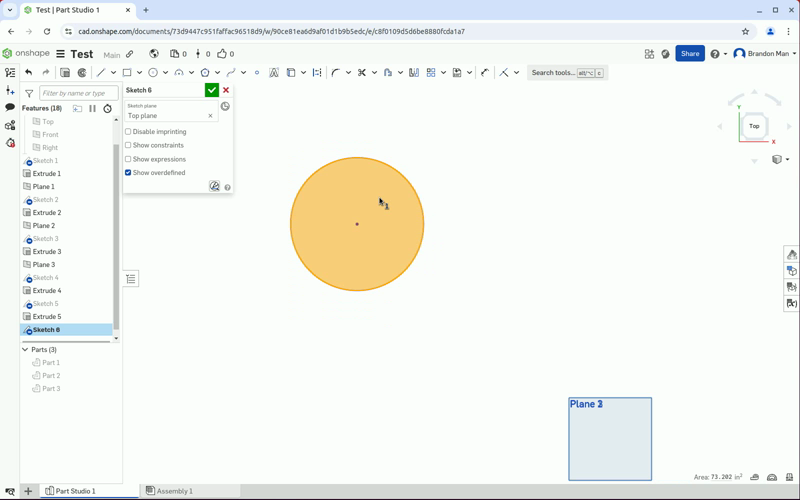
scroll(-6)
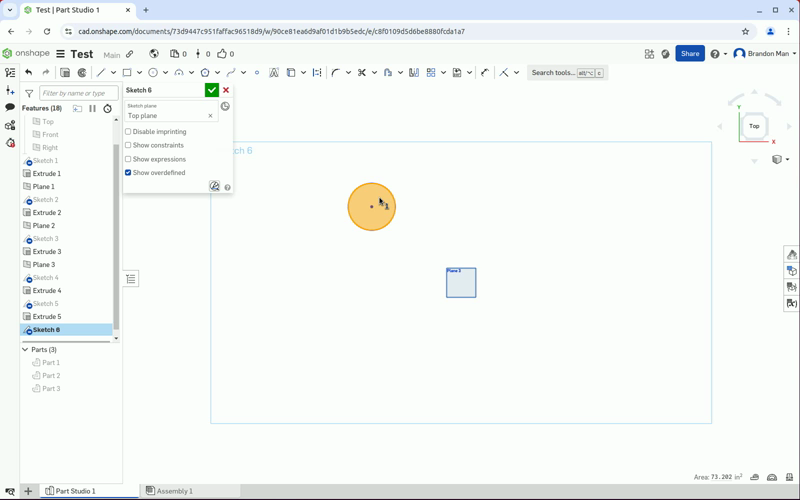
mouse_move(73, 352)
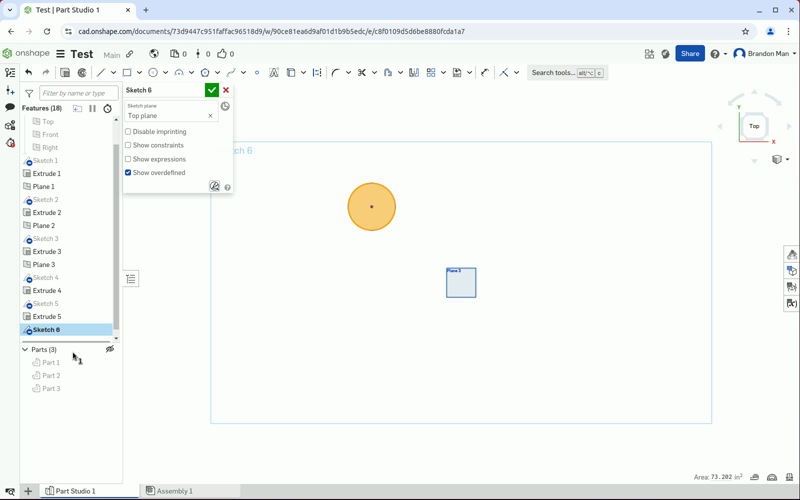
key(shift+y)
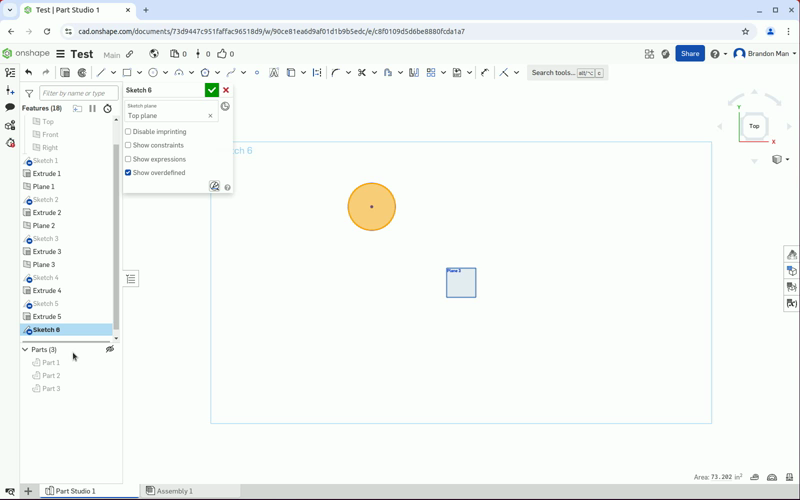
key(shift+e)
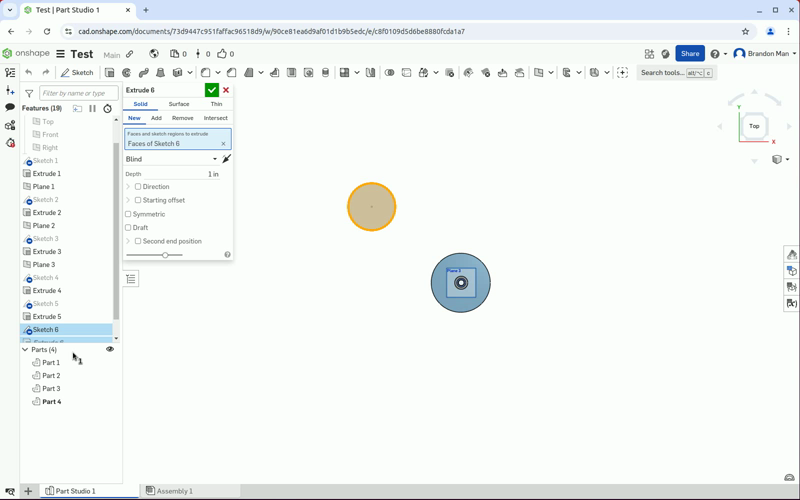
mouse_move(143, 106)
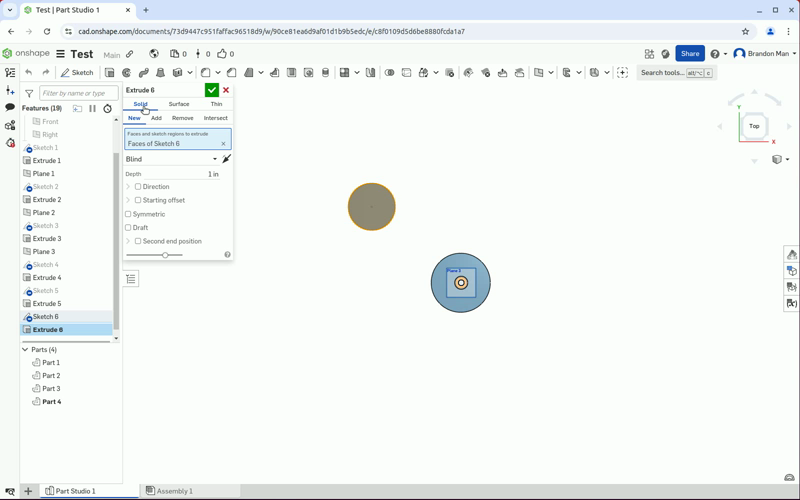
click(143, 106)
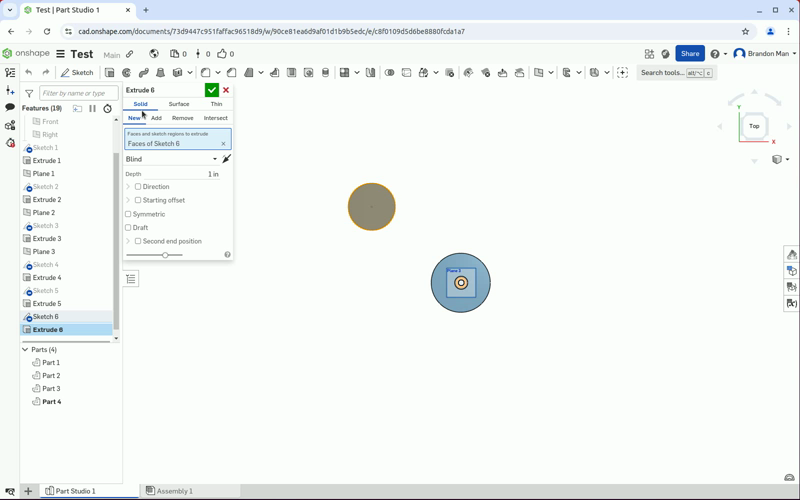
mouse_move(137, 120)
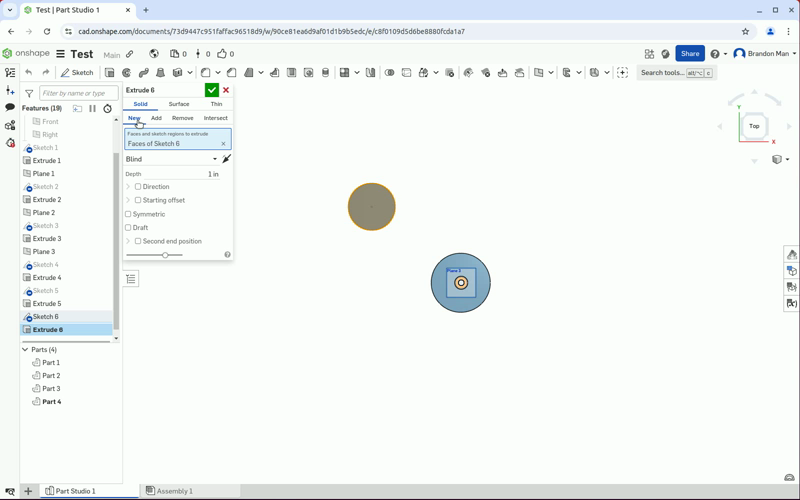
click(137, 120)
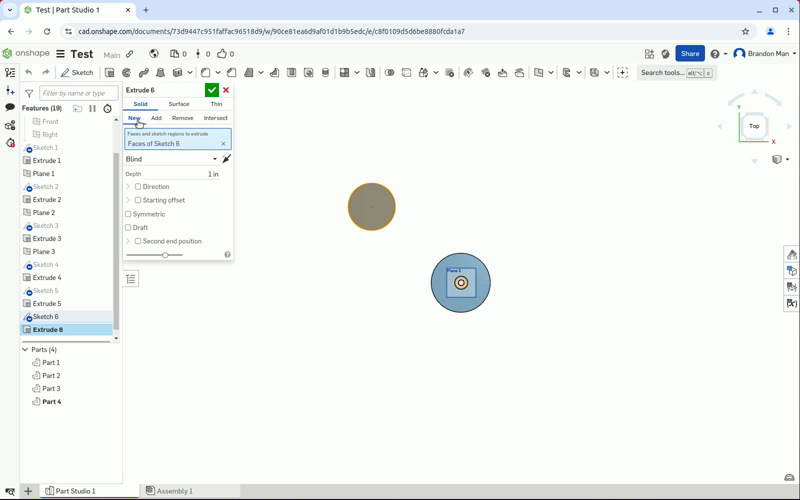
key(tab, 4)
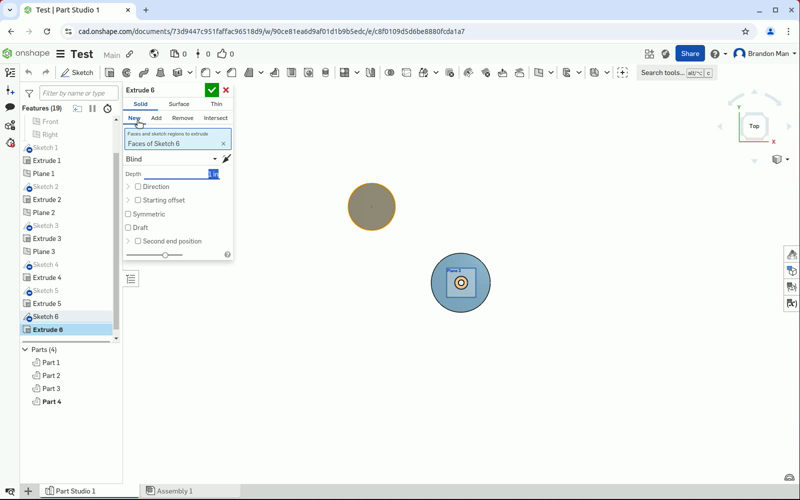
text(0.963)
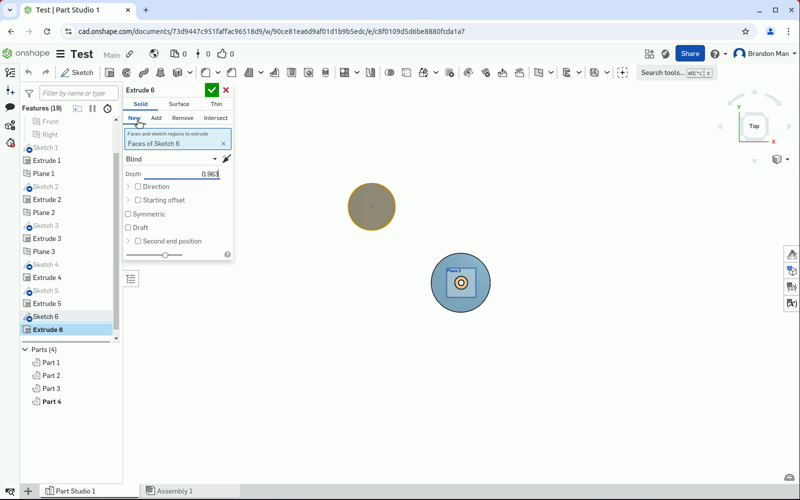
key(enter)
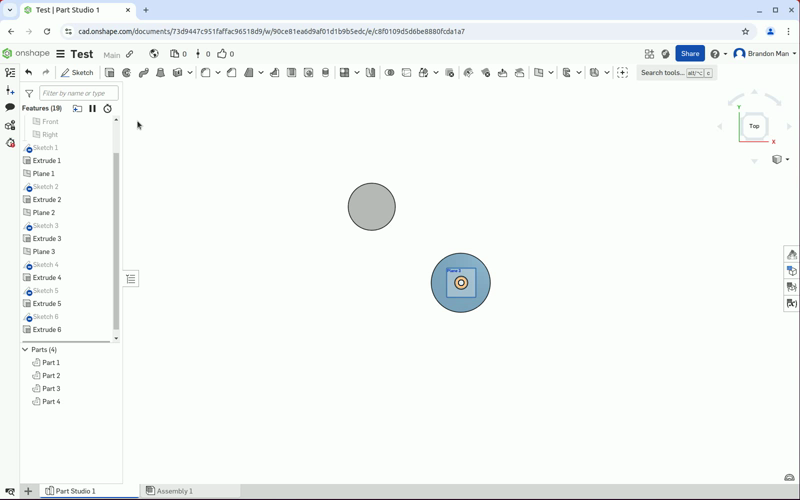
key(shift+h)
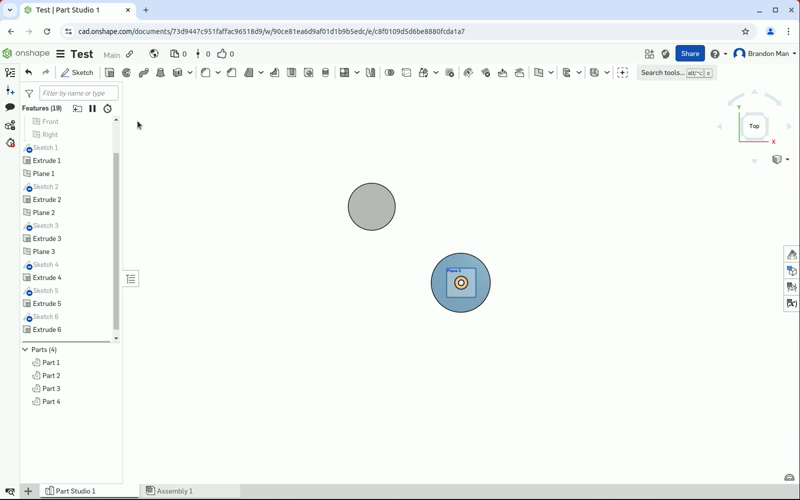
key(shift+h)
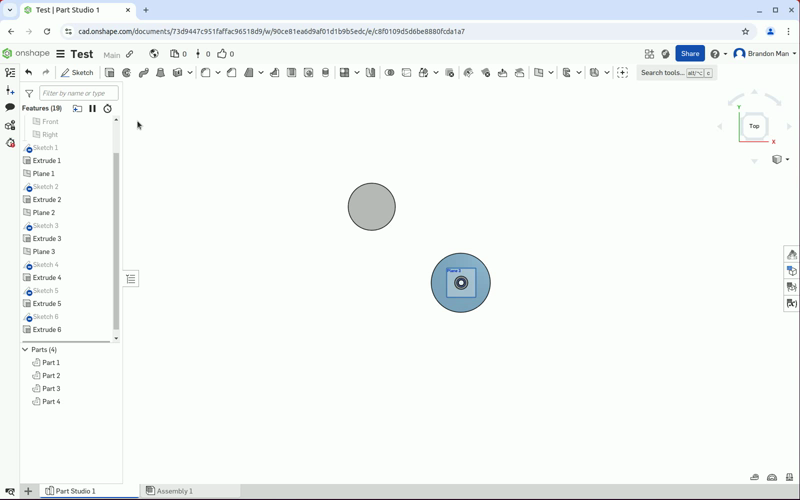
mouse_move(69, 150)
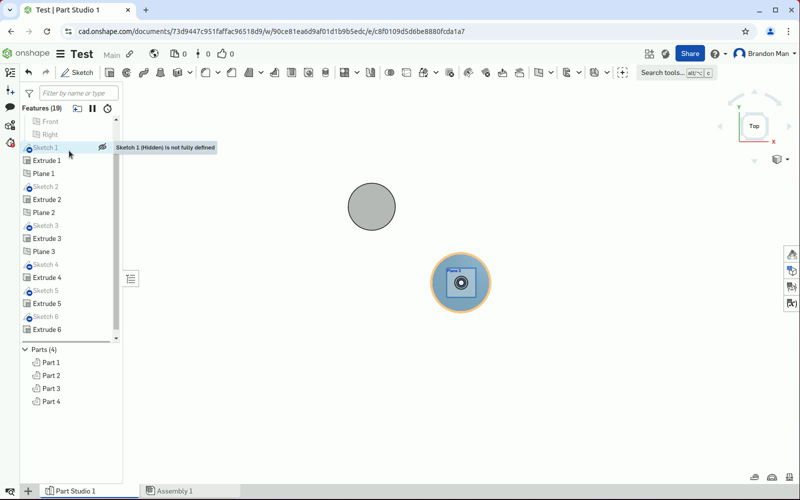
click(69, 150)
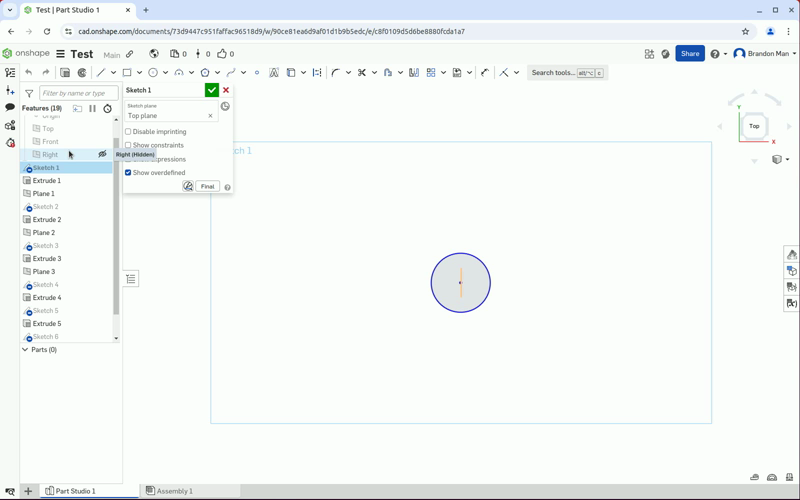
mouse_move(229, 92)
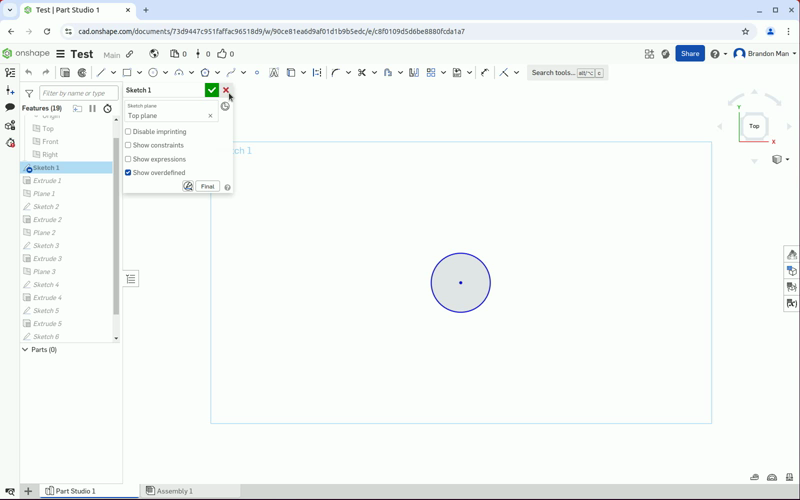
click(229, 92)
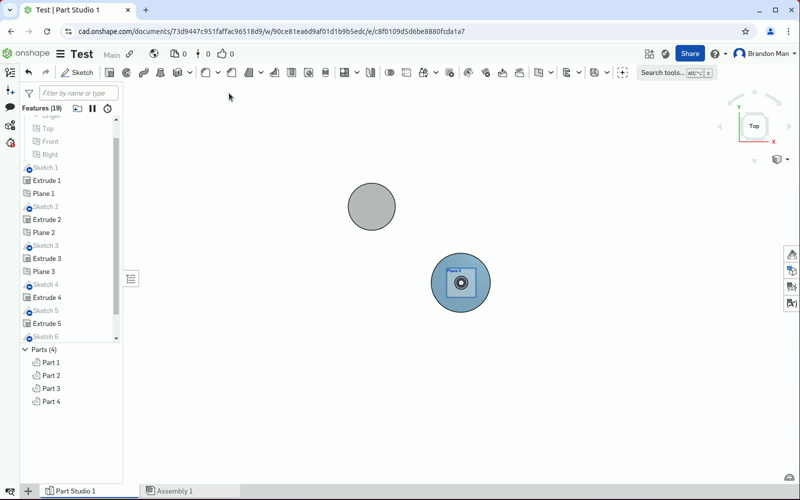
mouse_move(541, 75)
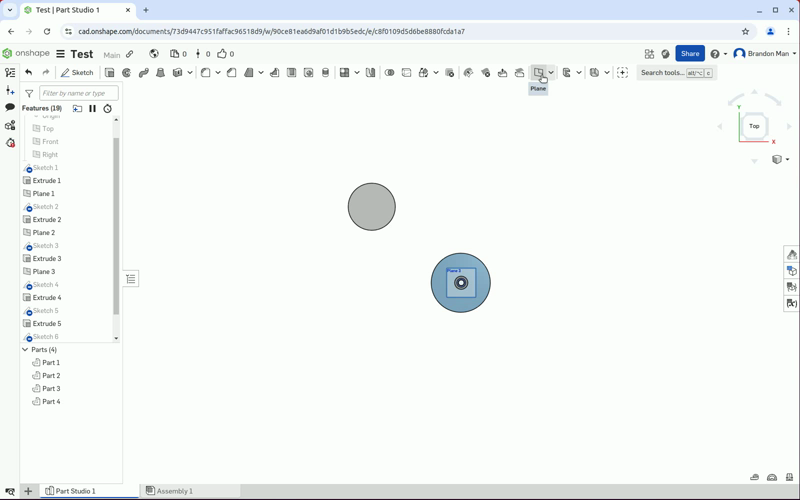
click(541, 75)
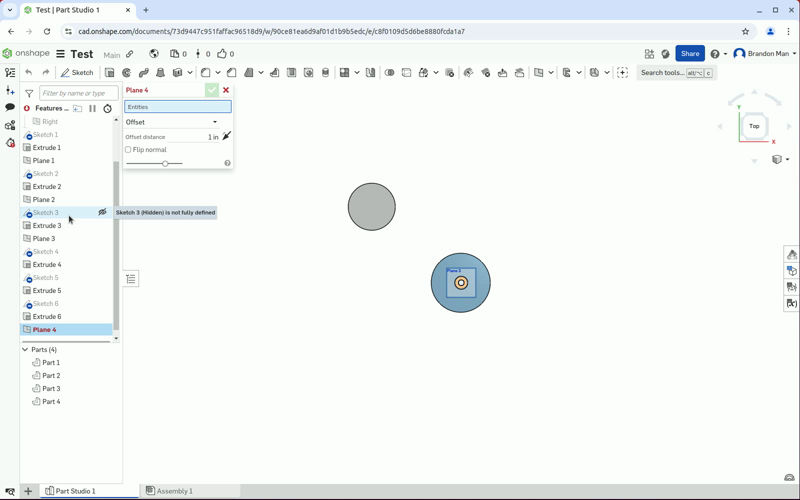
scroll(3)
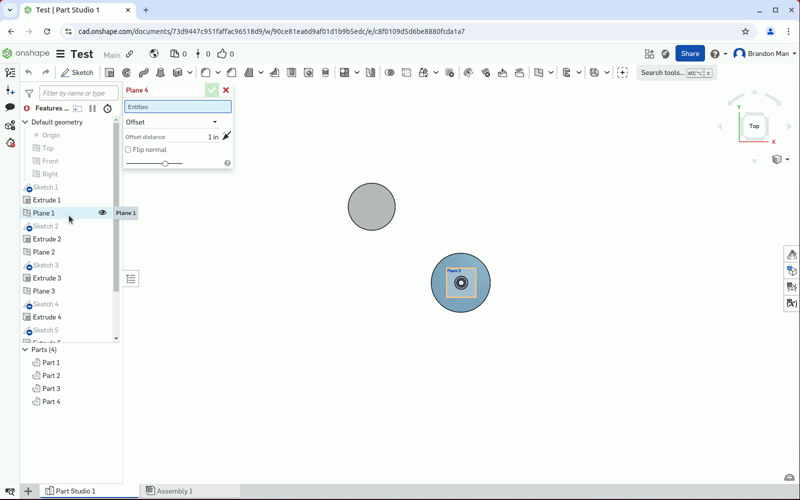
mouse_move(69, 150)
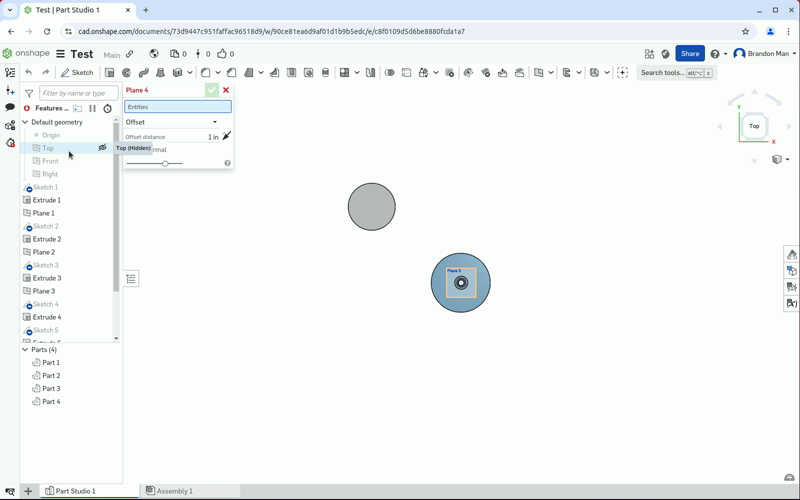
click(69, 150)
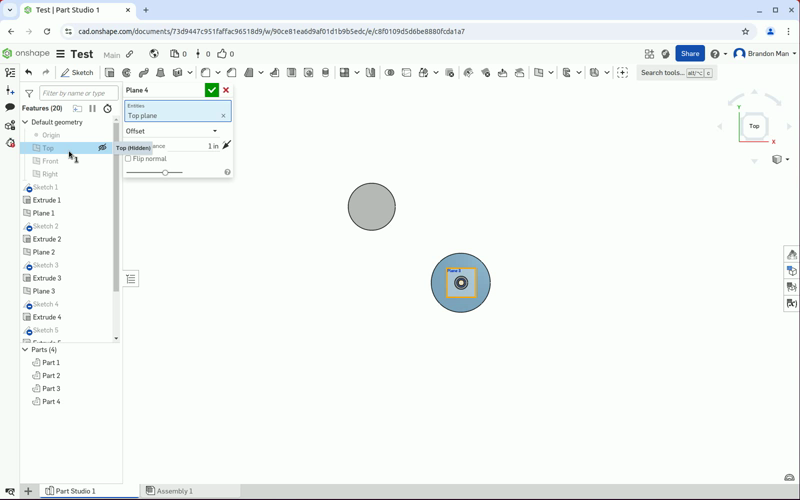
key(tab, 2)
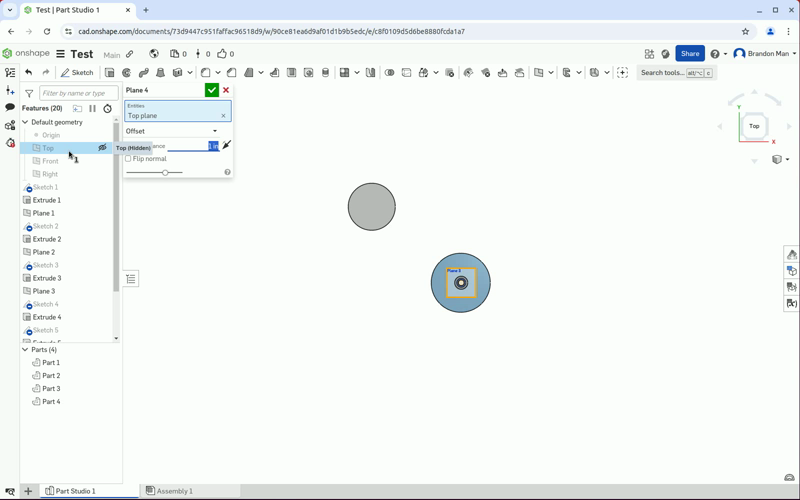
text(0.955)
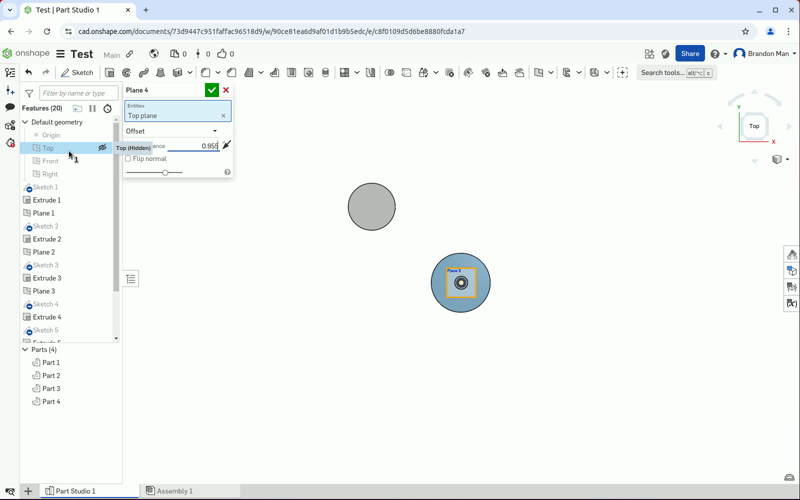
key(enter, 2)
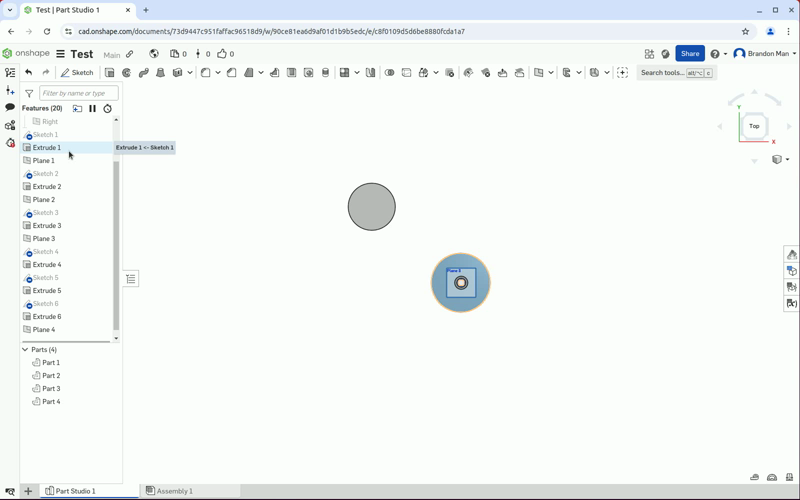
key(shift+s)
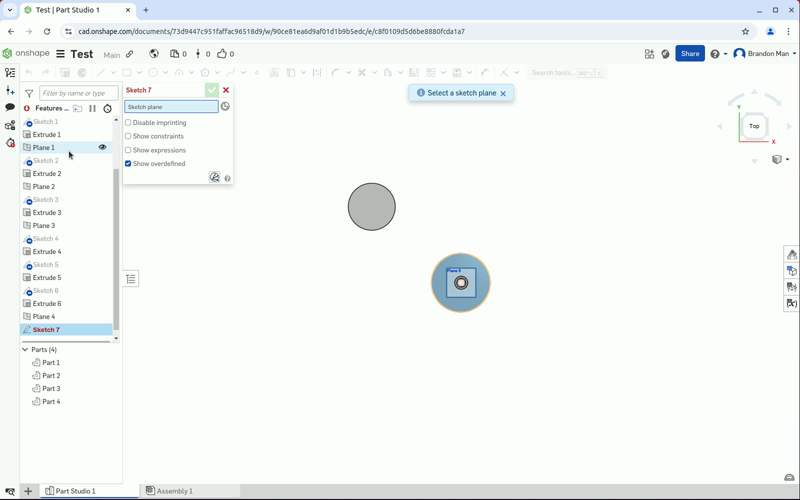
mouse_move(69, 319)
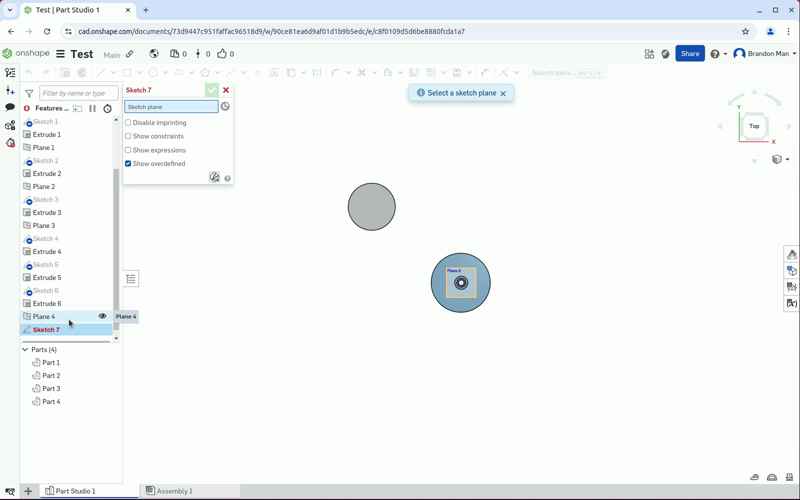
click(69, 319)
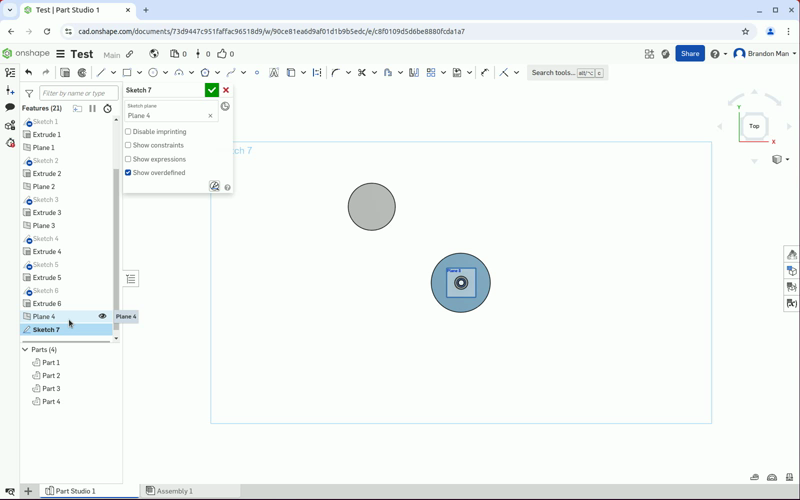
mouse_move(73, 352)
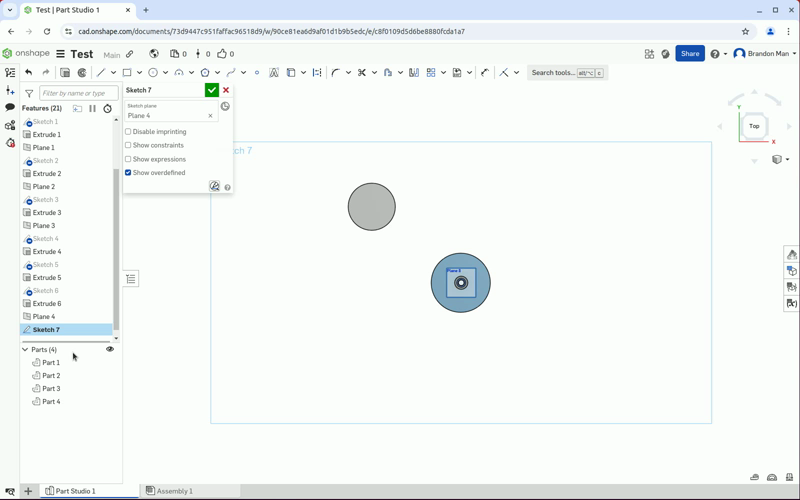
key(y)
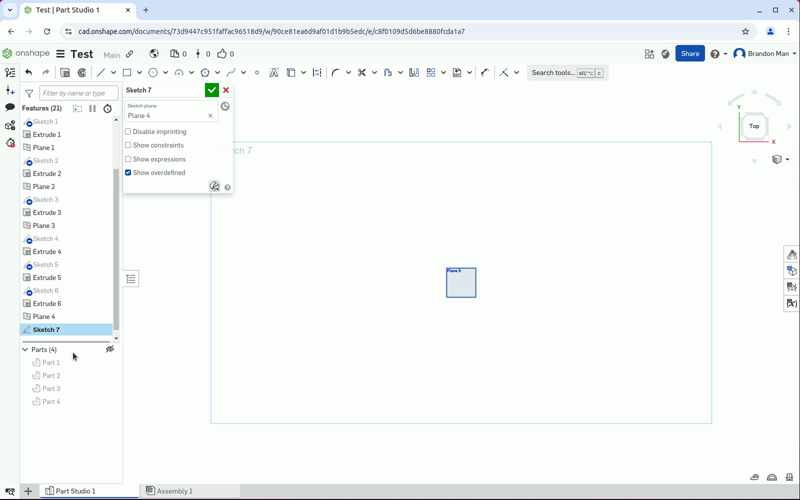
key(c)
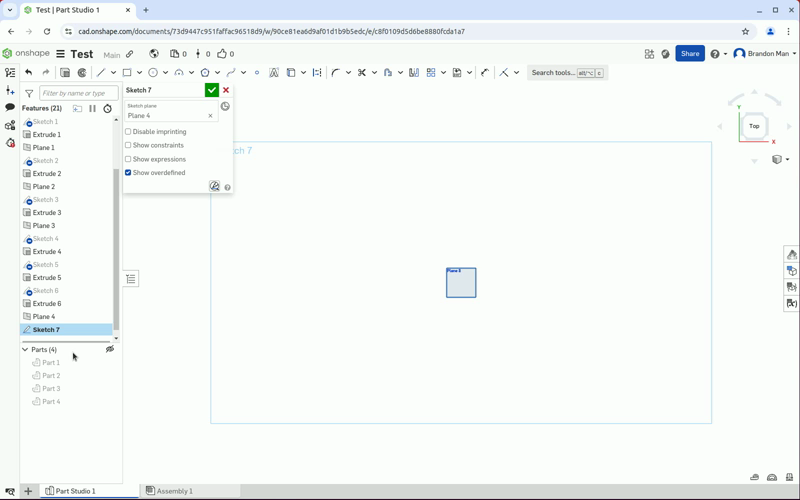
key_down(shift)
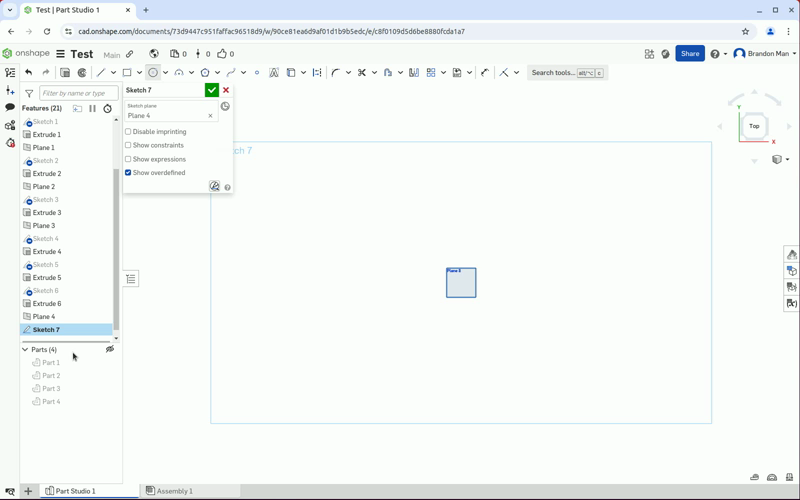
mouse_move(372, 206)
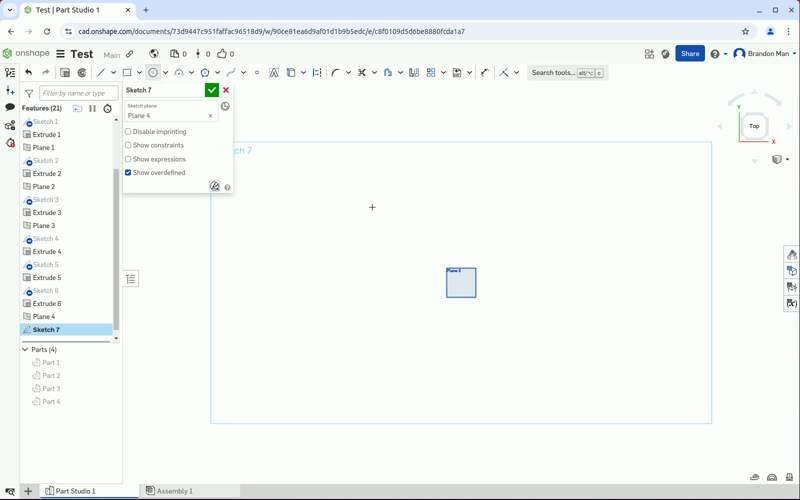
click(372, 206)
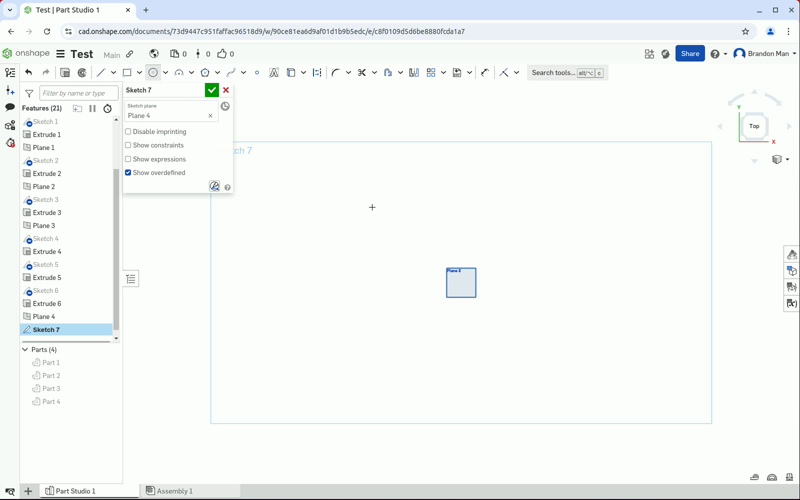
key_up(shift)
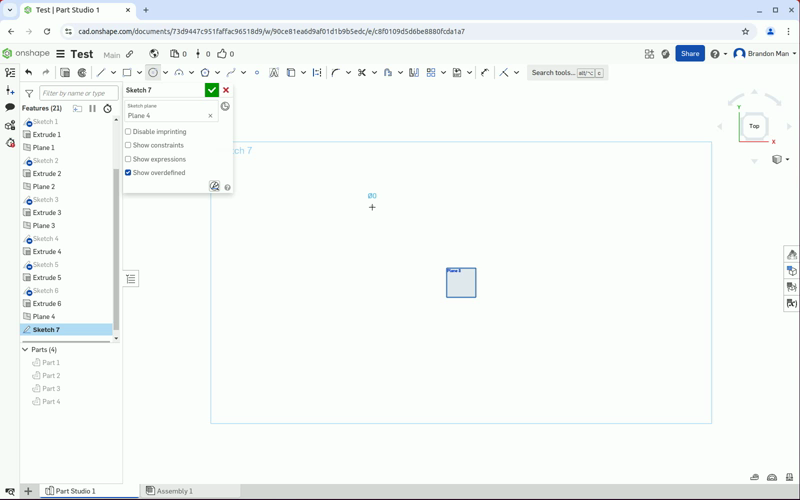
mouse_move(378, 206)
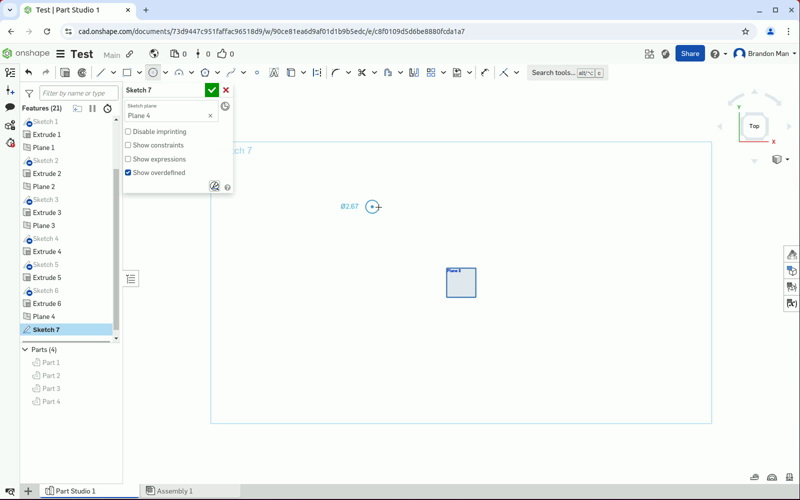
click(378, 206)
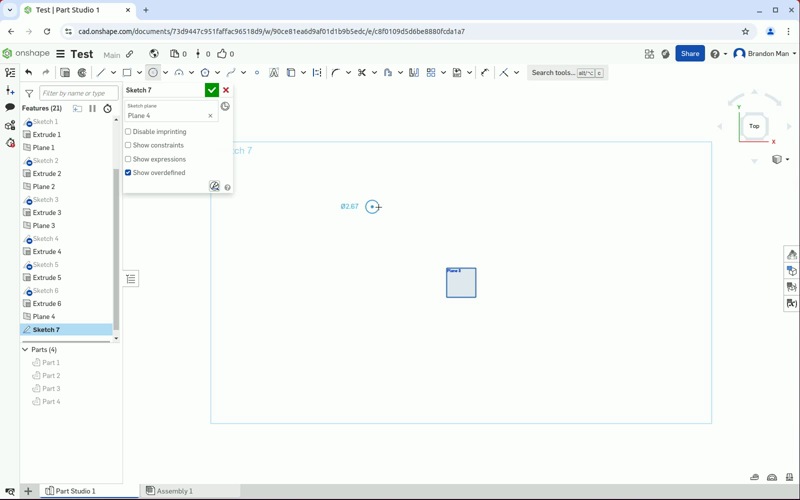
key(esc)
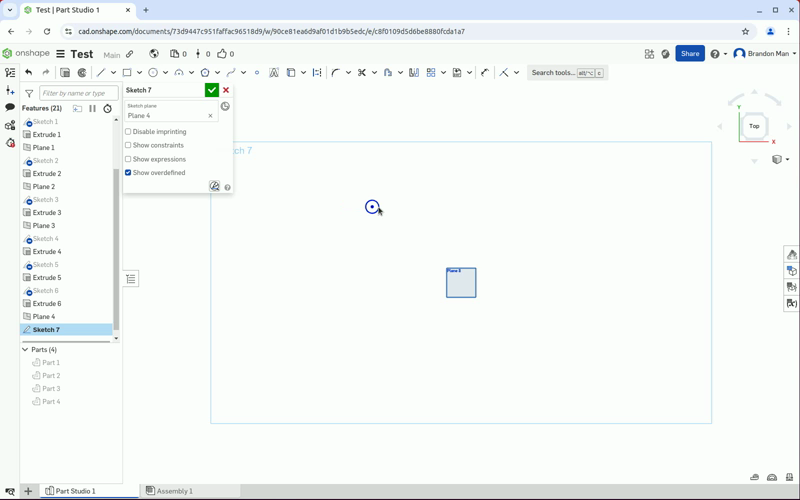
mouse_move(374, 207)
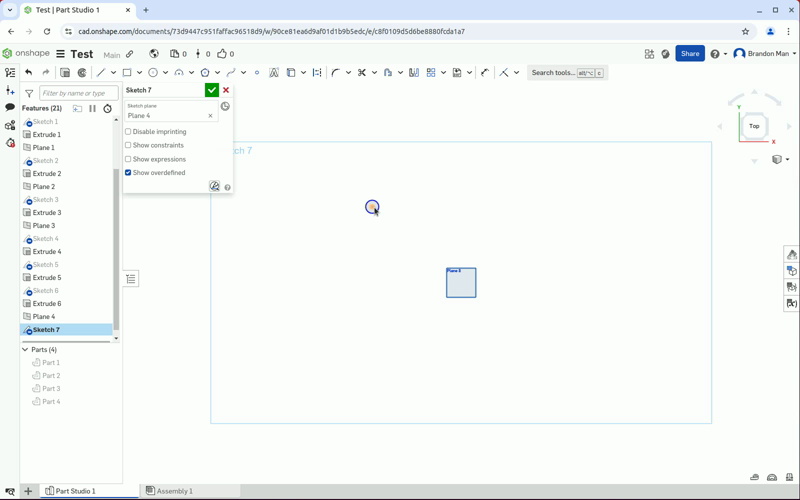
scroll(6)
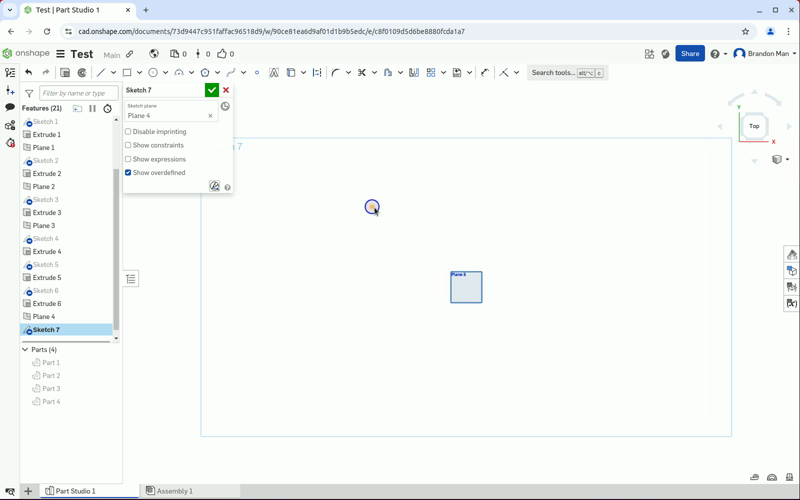
scroll(6)
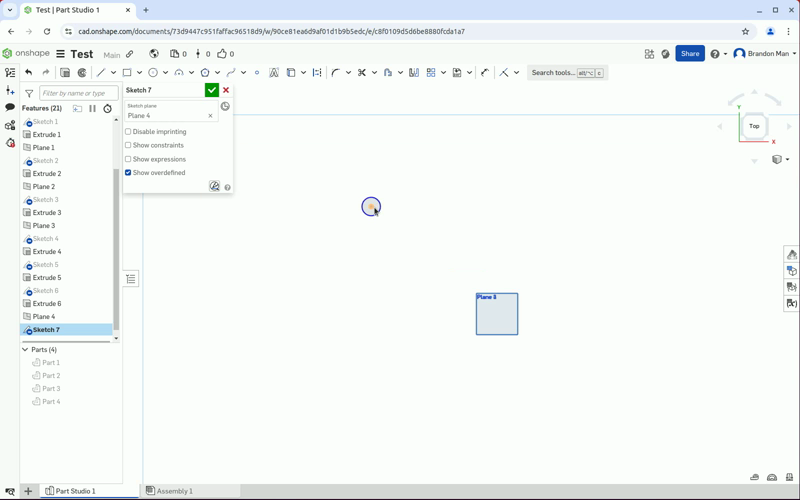
scroll(6)
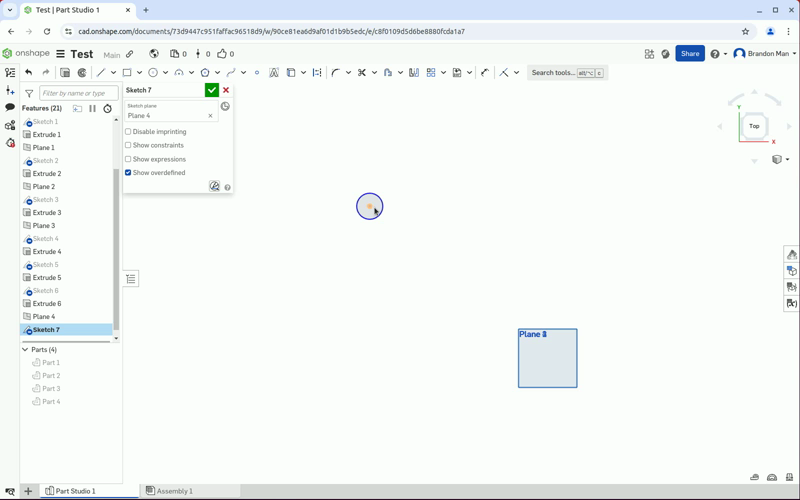
scroll(6)
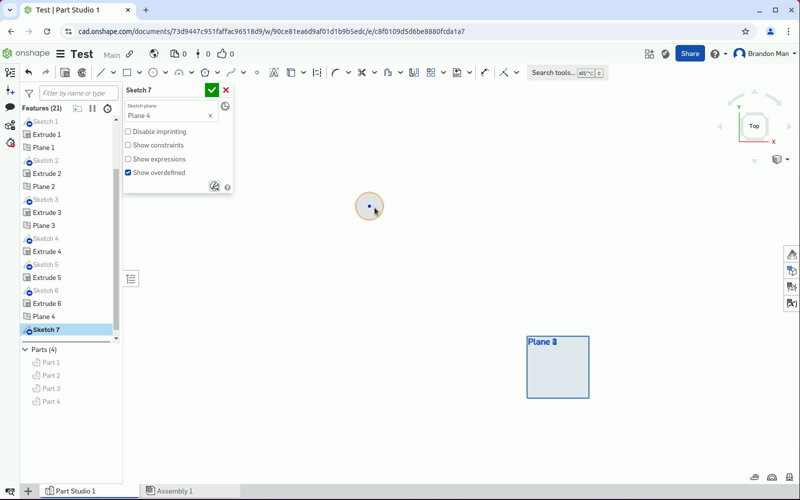
scroll(6)
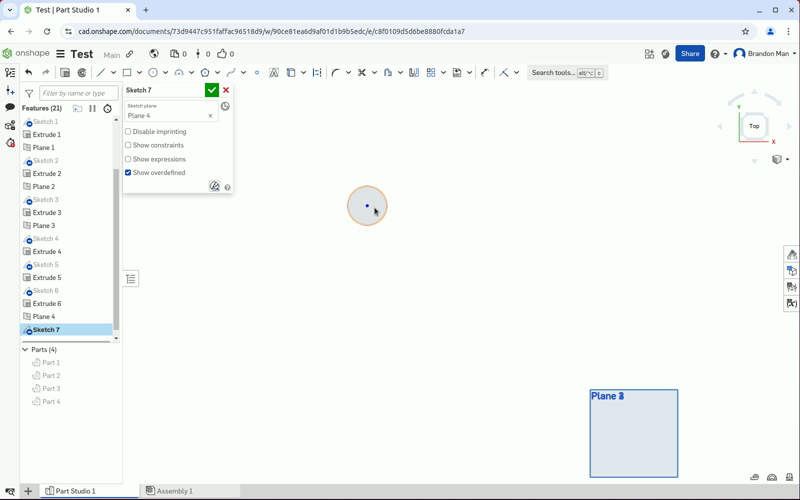
scroll(6)
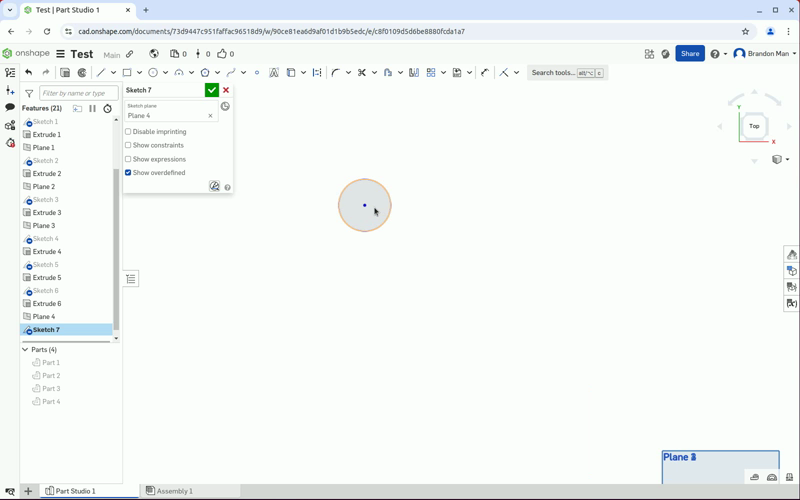
scroll(6)
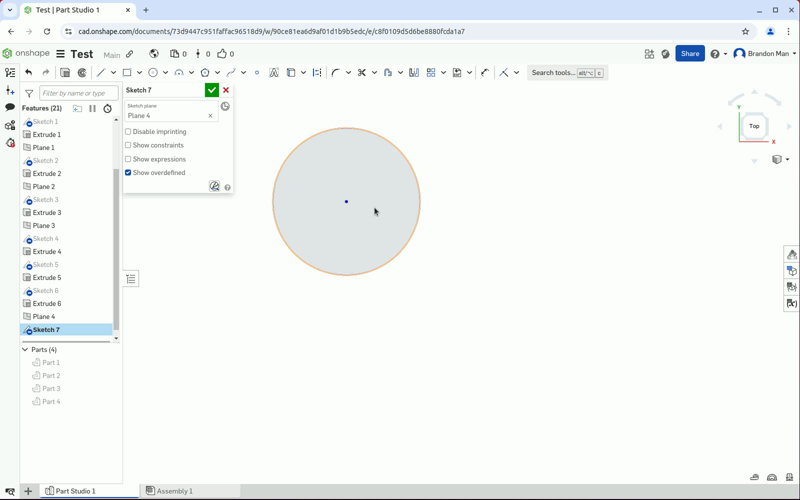
click(374, 207)
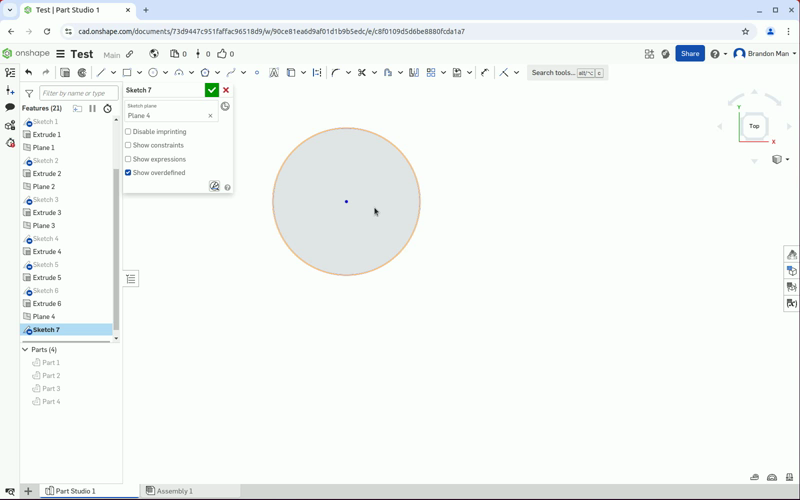
scroll(-6)
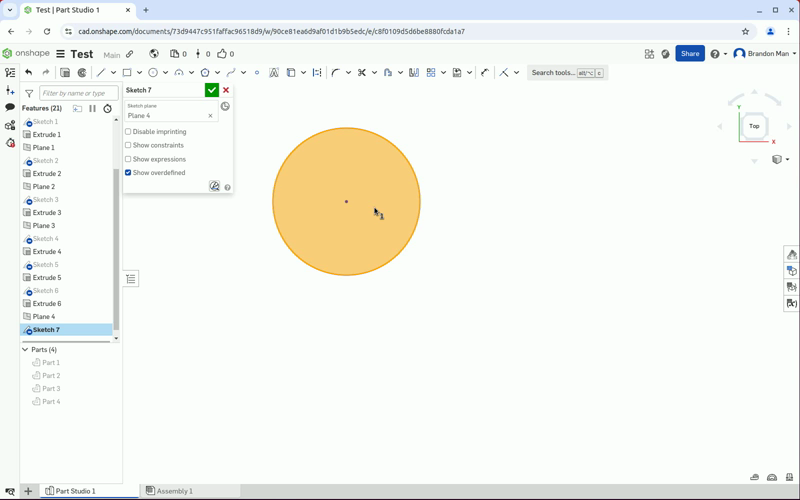
scroll(-6)
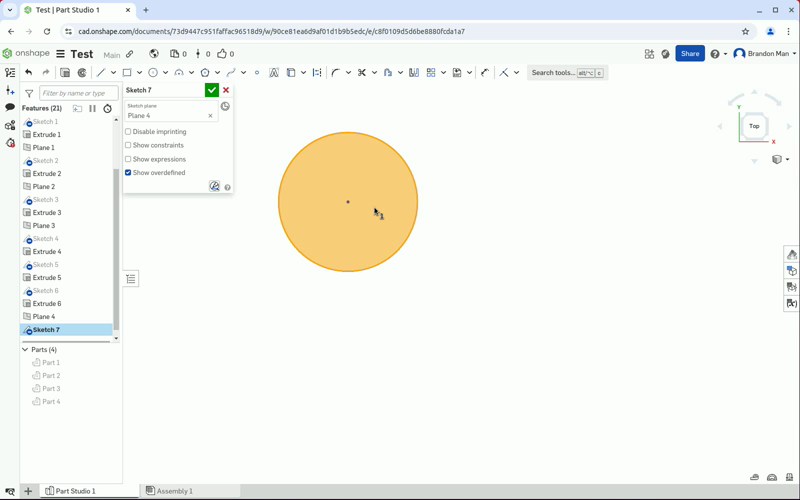
scroll(-6)
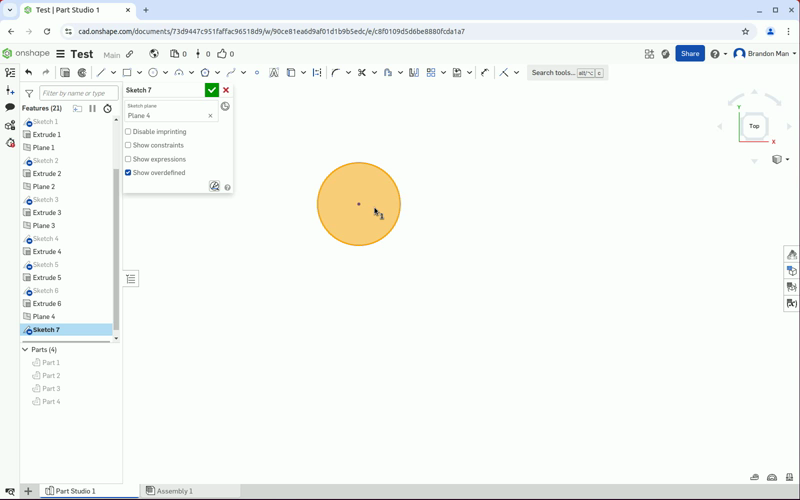
scroll(-6)
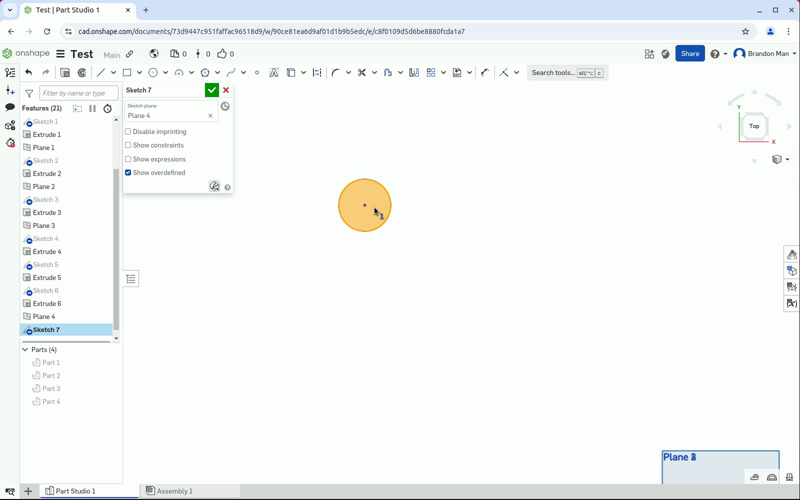
scroll(-6)
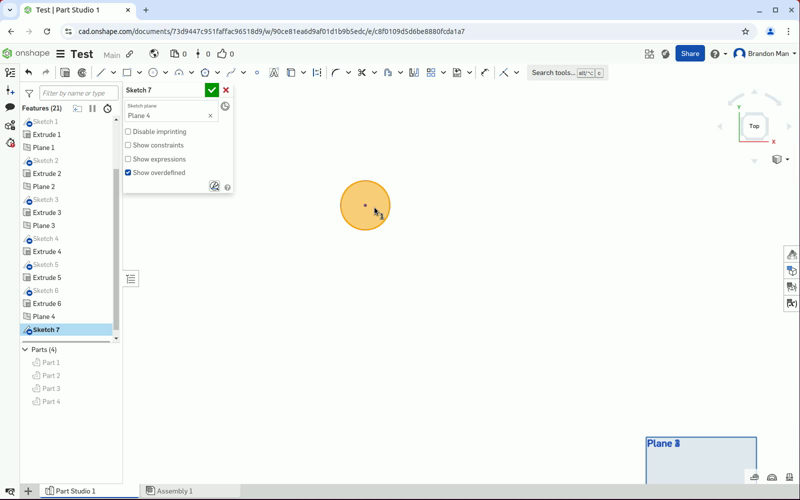
scroll(-6)
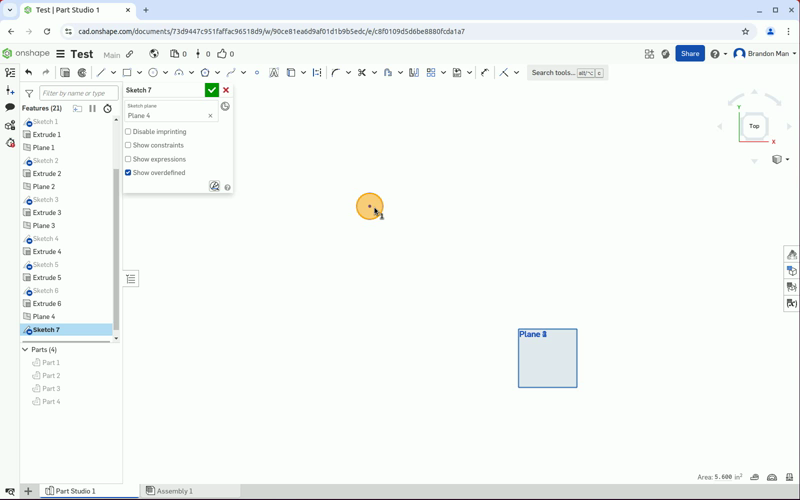
scroll(-6)
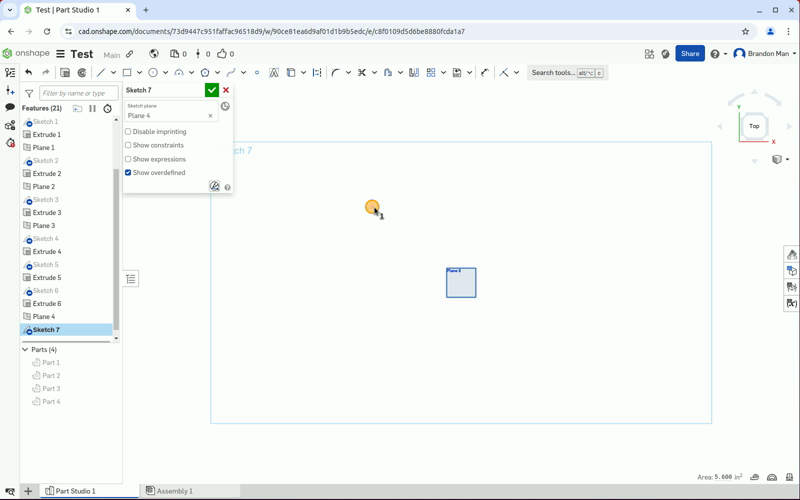
mouse_move(73, 352)
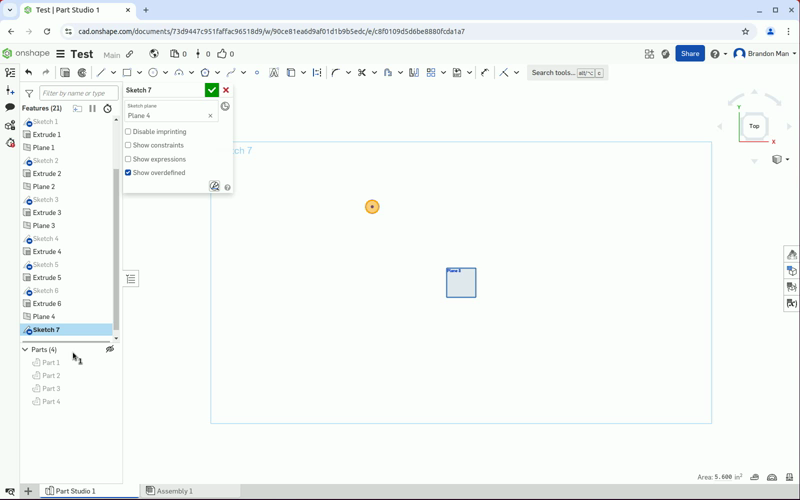
key(shift+y)
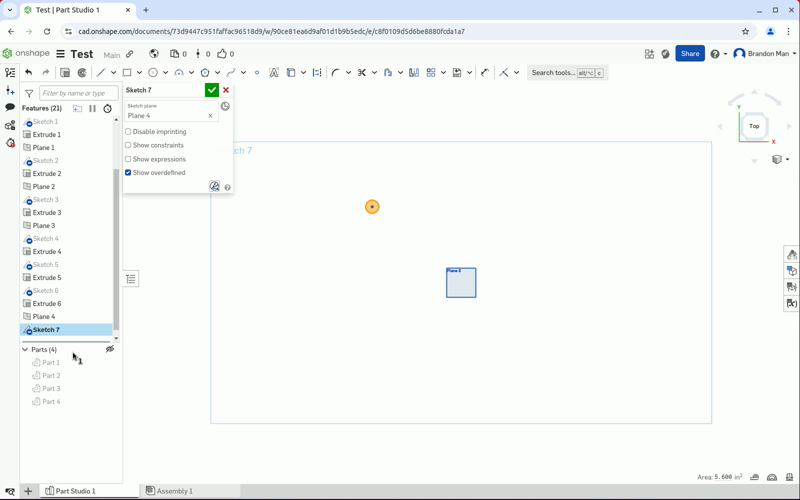
key(shift+e)
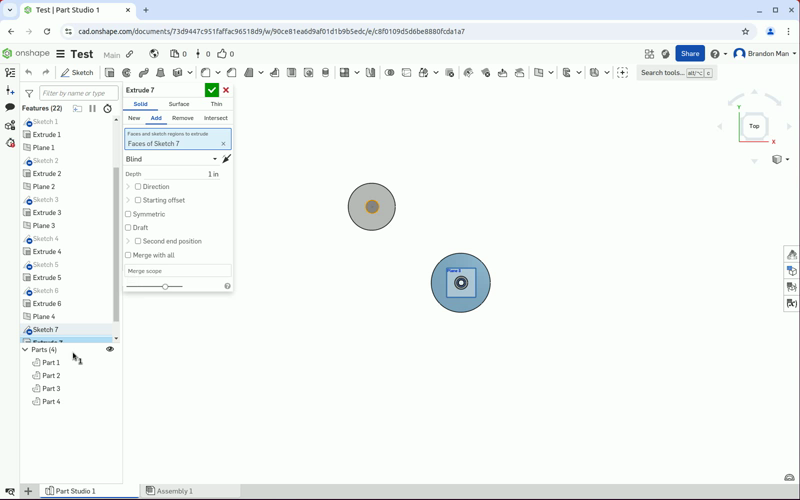
mouse_move(143, 106)
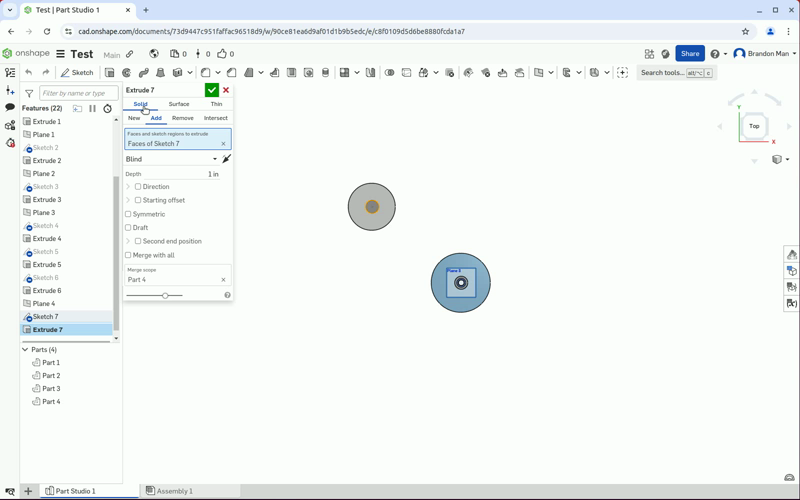
click(143, 106)
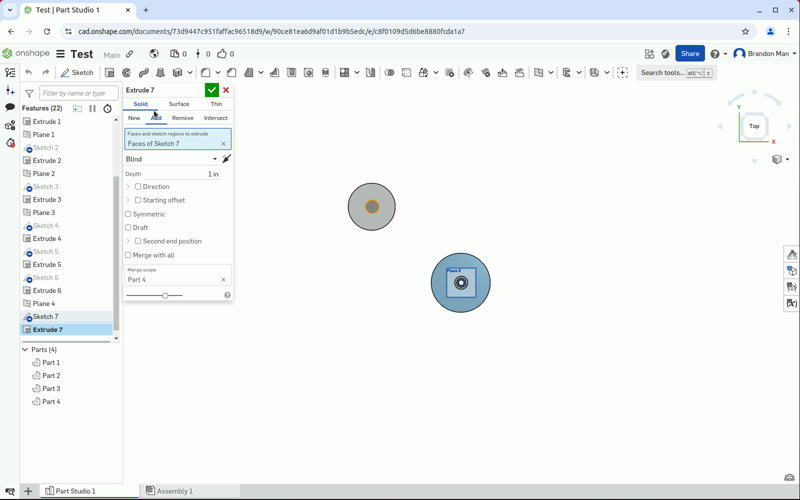
mouse_move(186, 120)
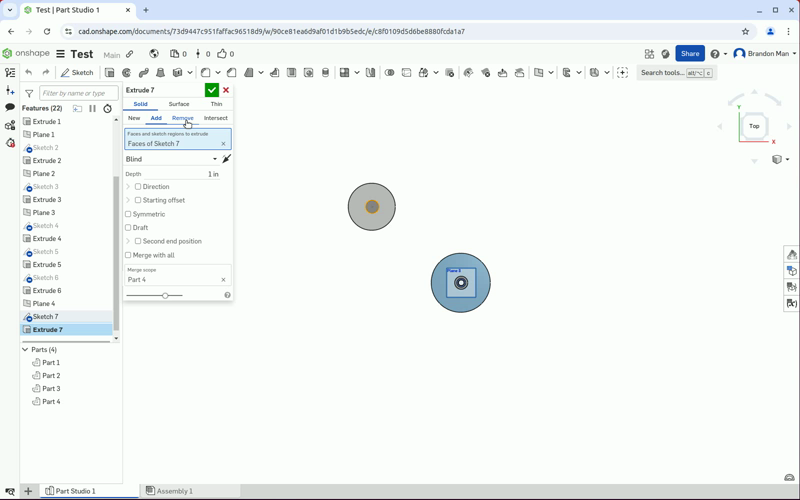
click(186, 120)
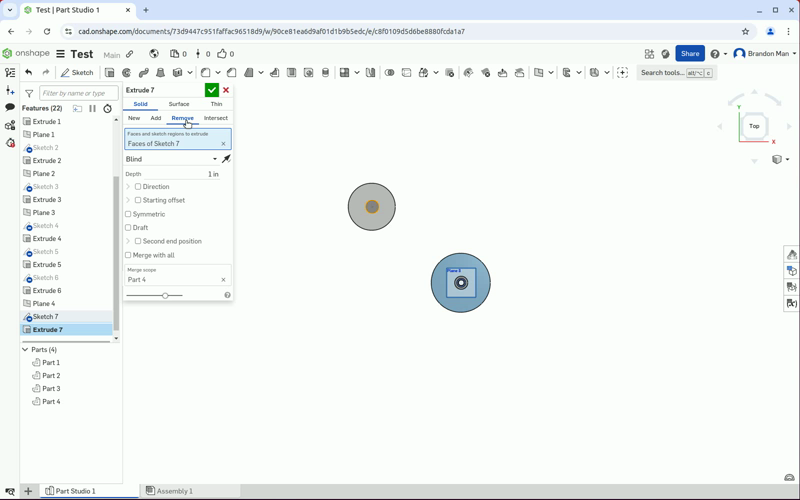
key(tab, 4)
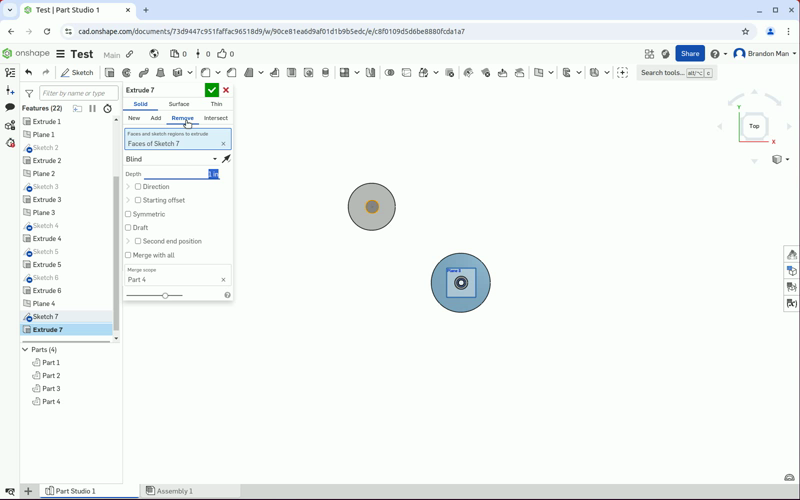
text(0.963)
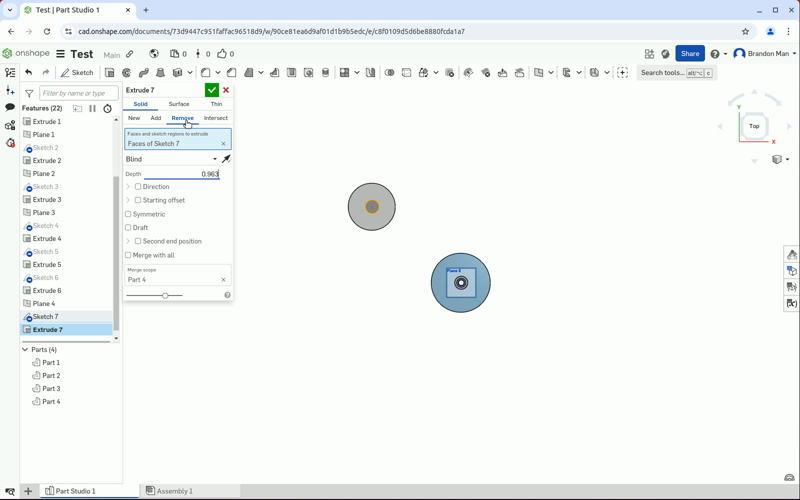
key(tab, 6)
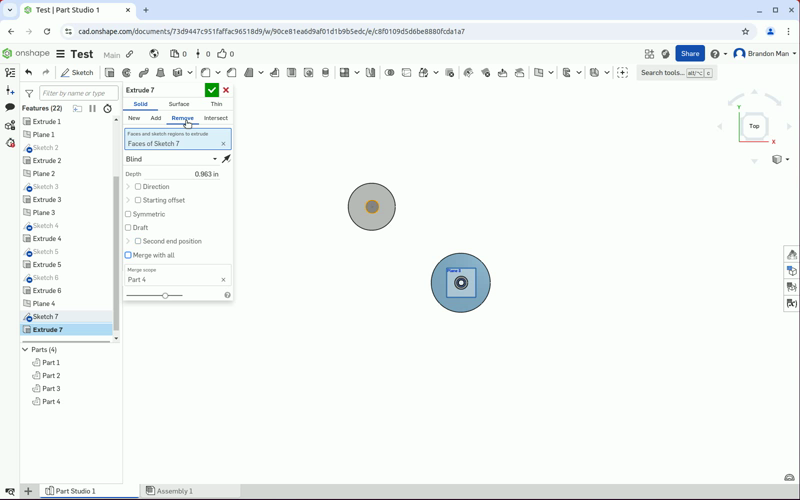
key(space)
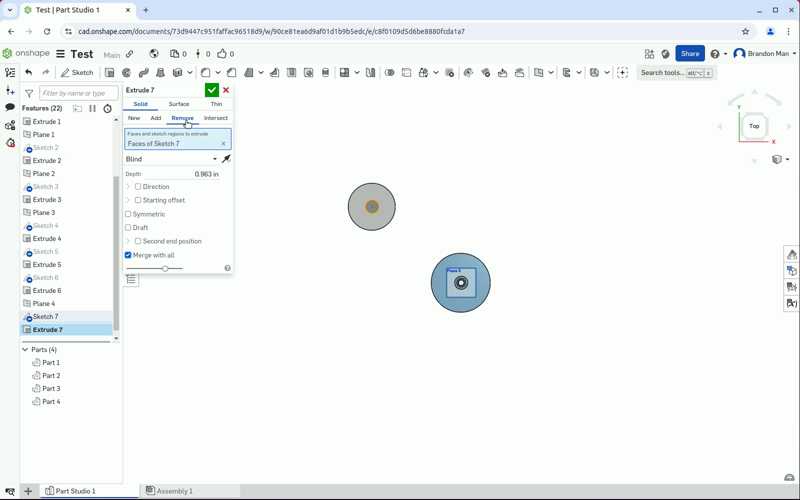
key(enter)
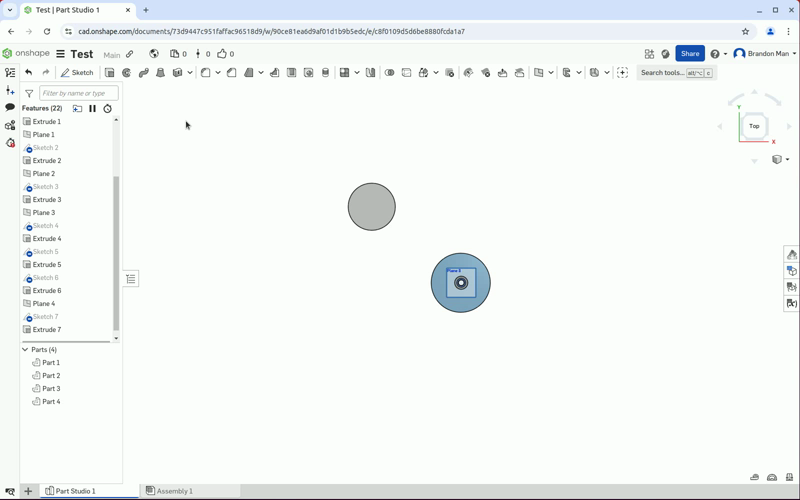
key(shift+h)
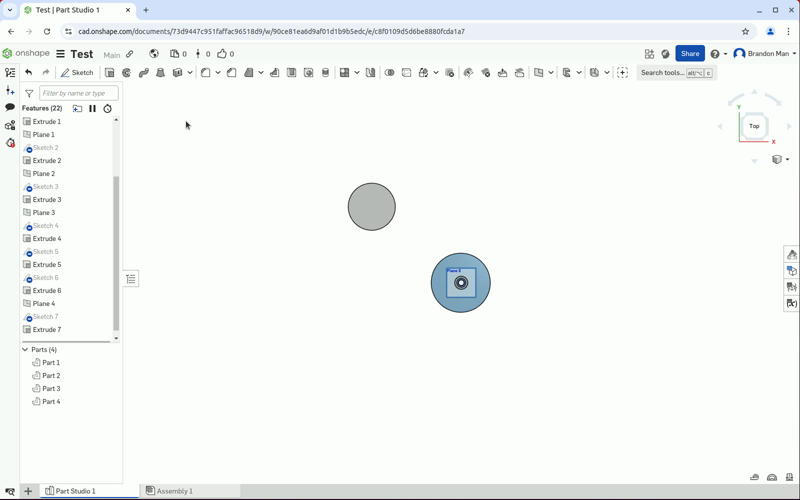
key(shift+h)
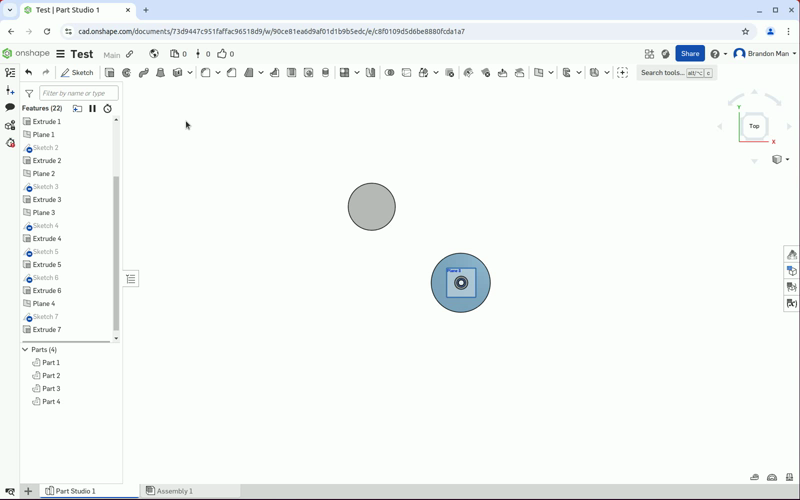
key(shift+7)
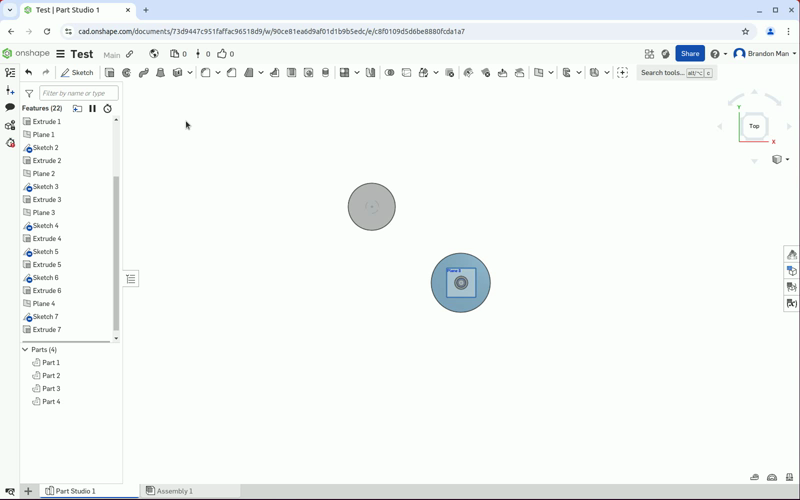
key(up, 3)
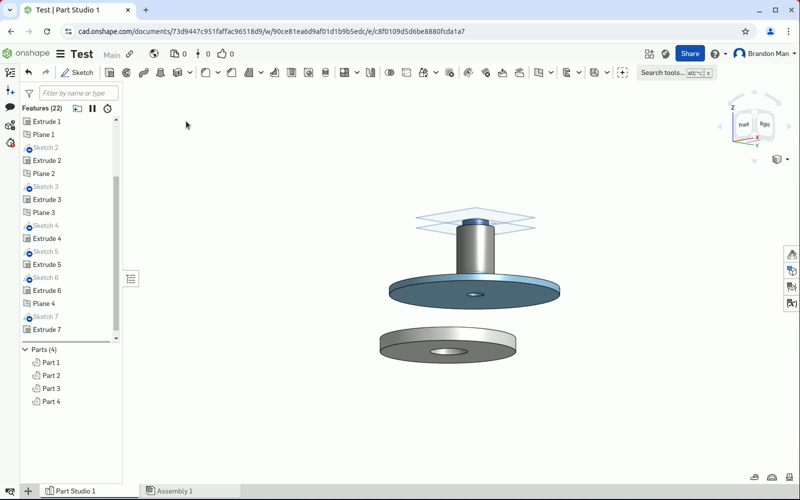
key(left, 3)
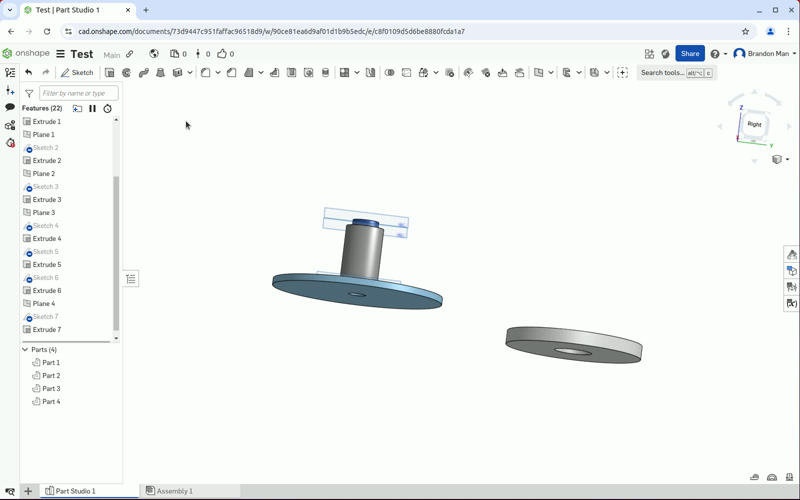
key(right, 3)
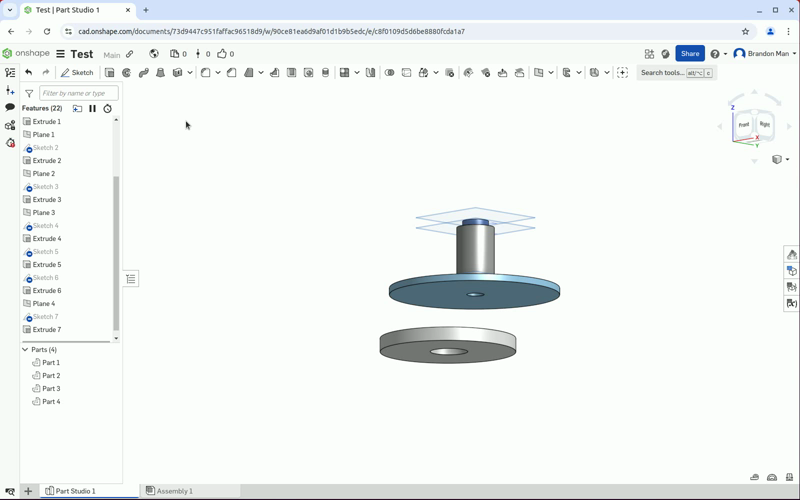
key(down, 3)
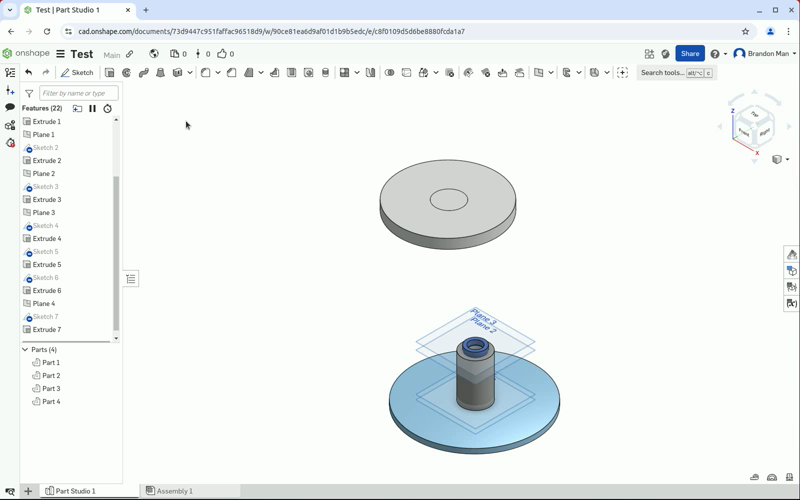
mouse_move(69, 111)
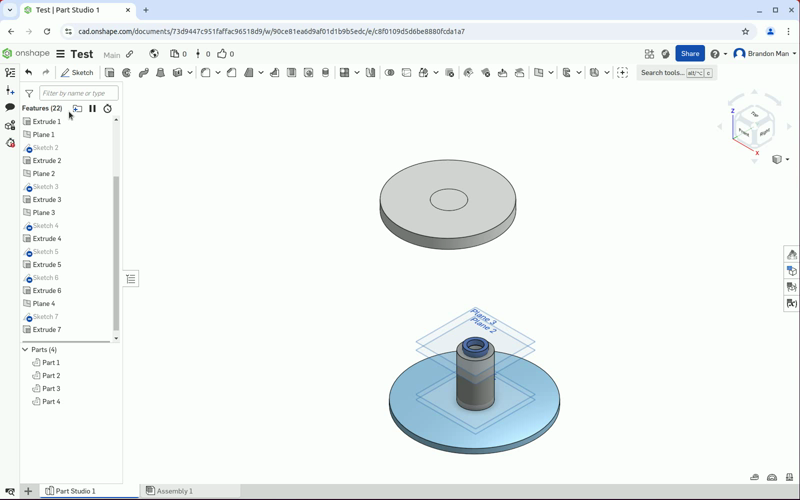
click(69, 111)